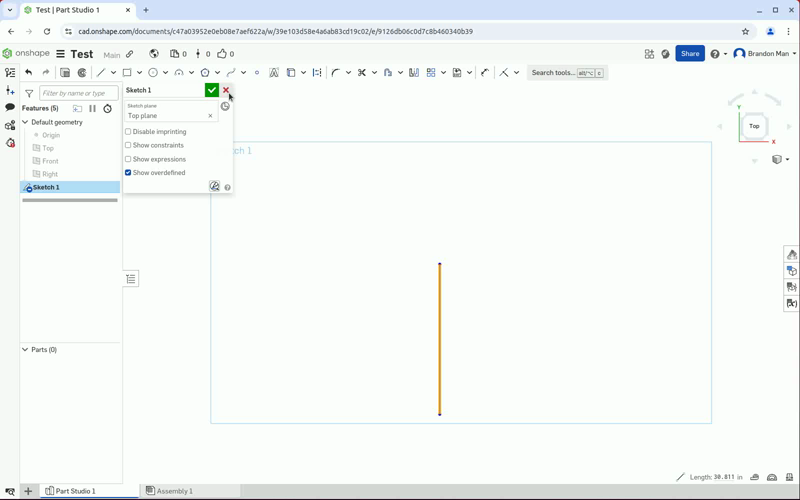
key(shift+h)
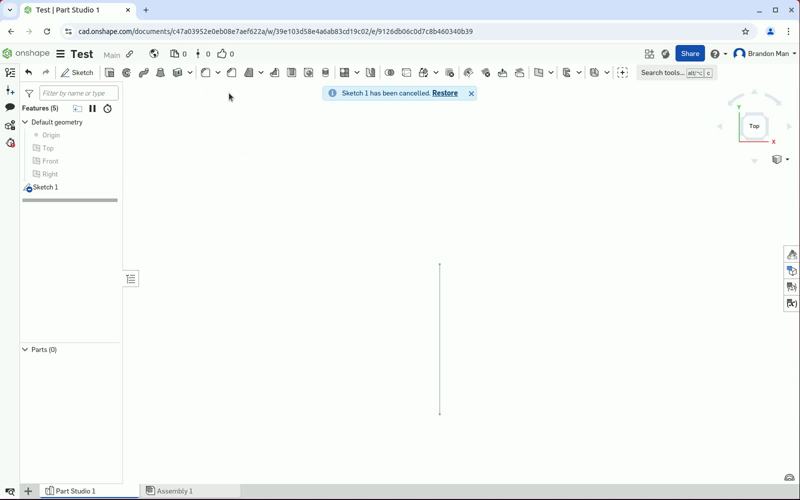
key(shift+s)
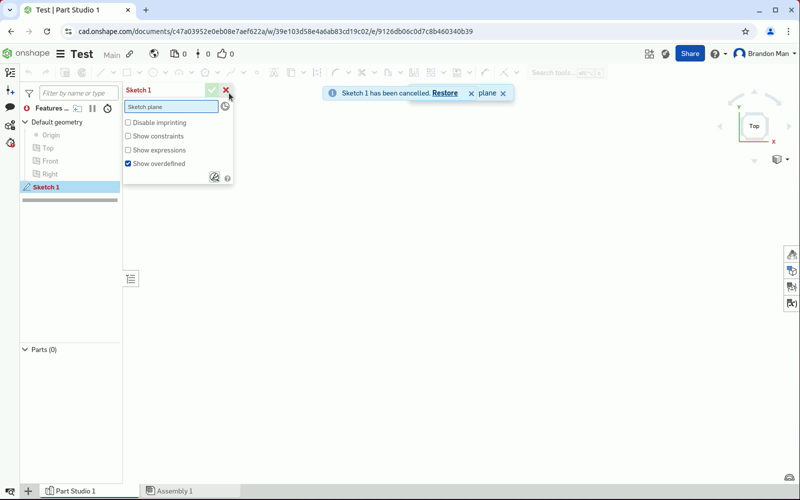
mouse_move(73, 150)
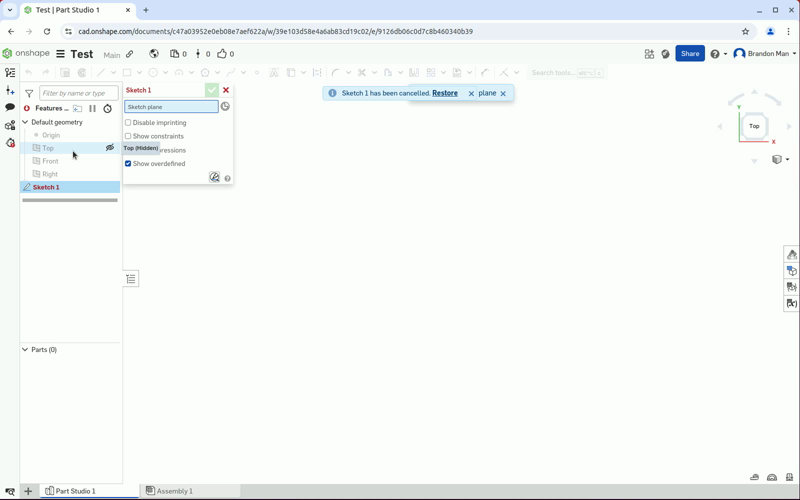
click(73, 150)
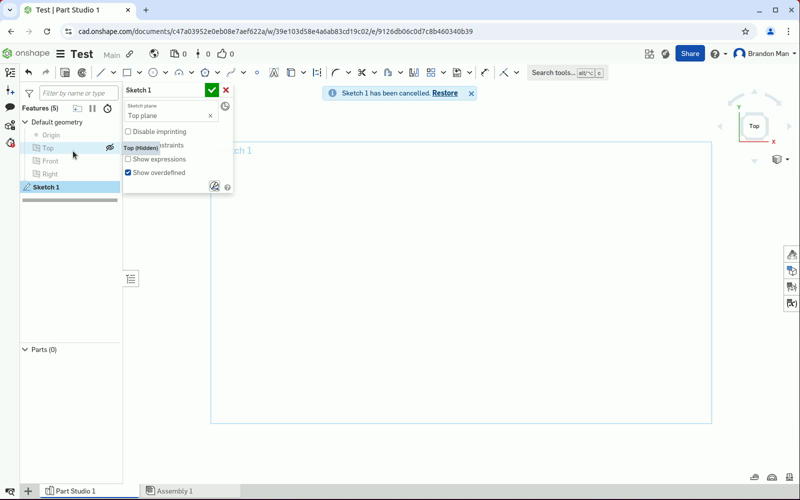
mouse_move(73, 352)
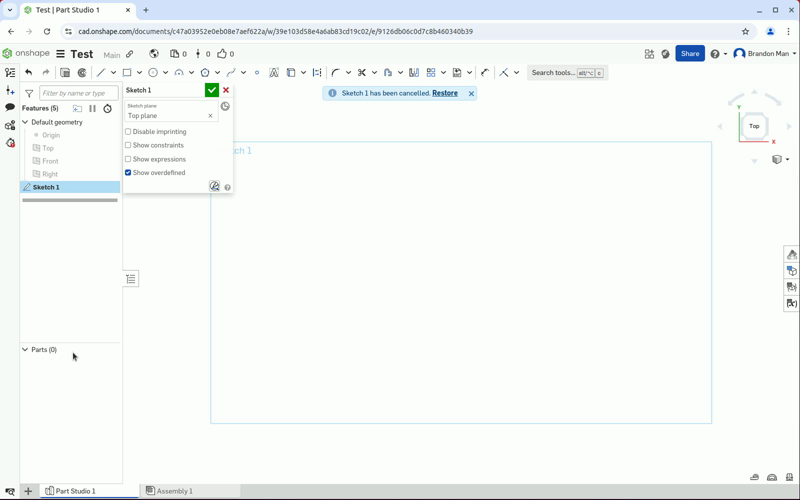
key(y)
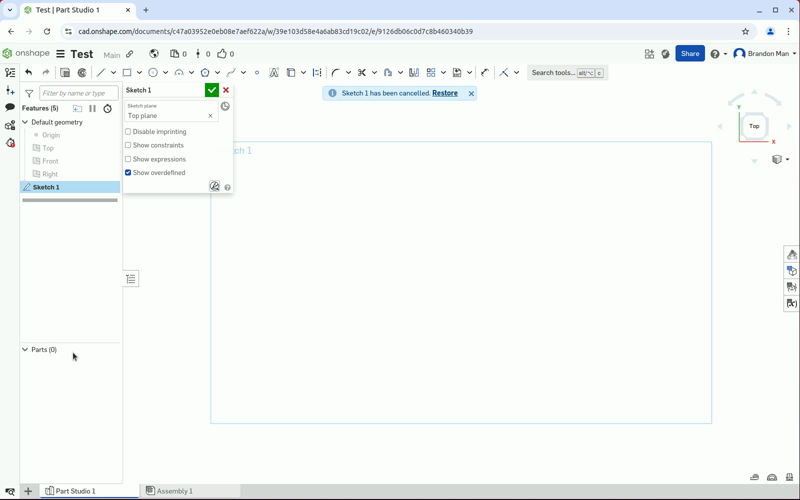
key(c)
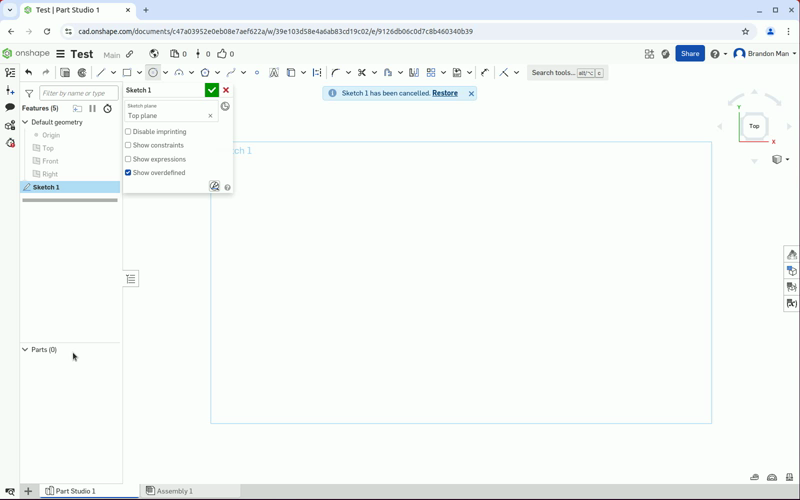
key_down(shift)
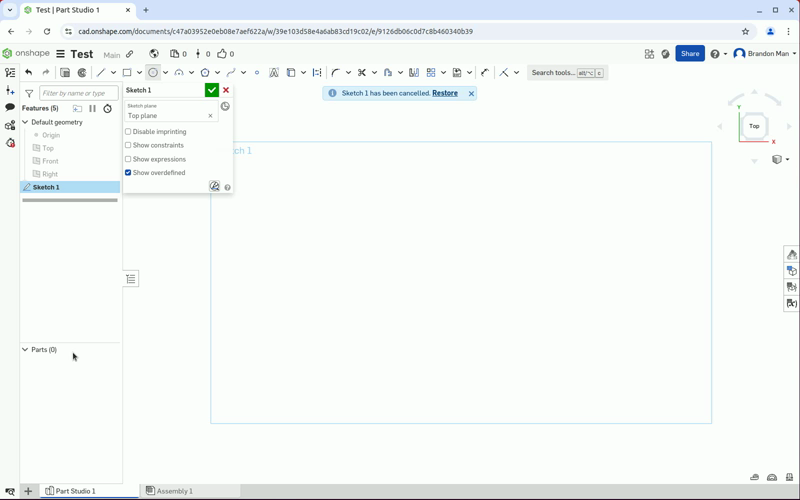
mouse_move(382, 282)
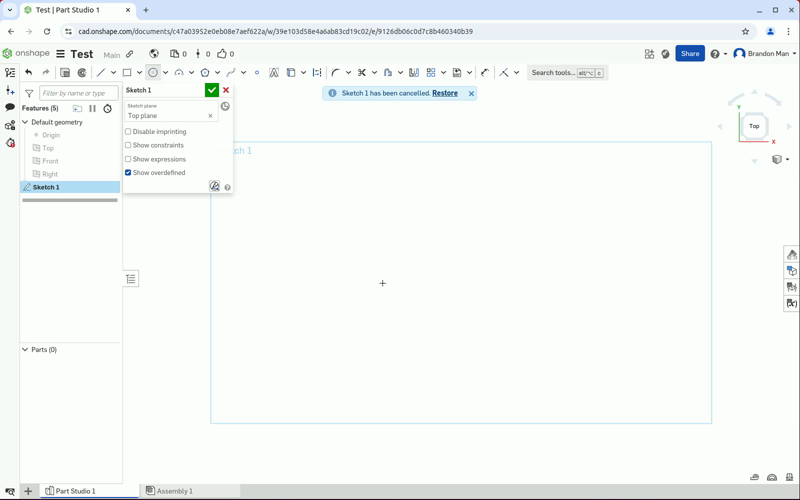
click(382, 282)
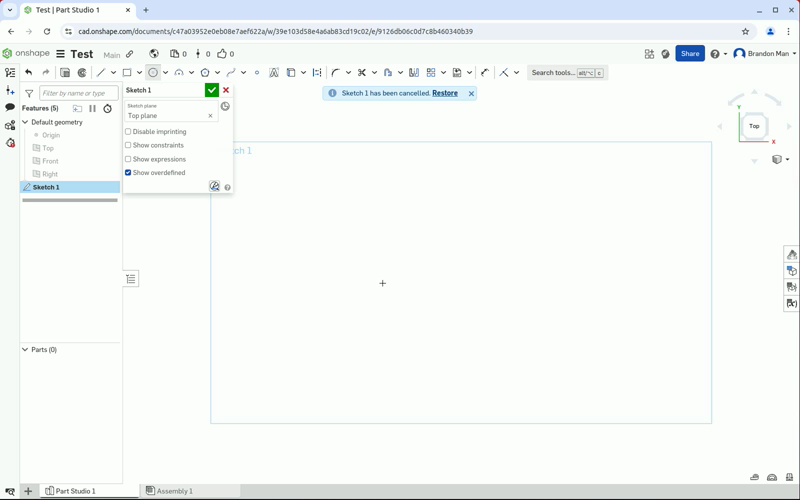
key_up(shift)
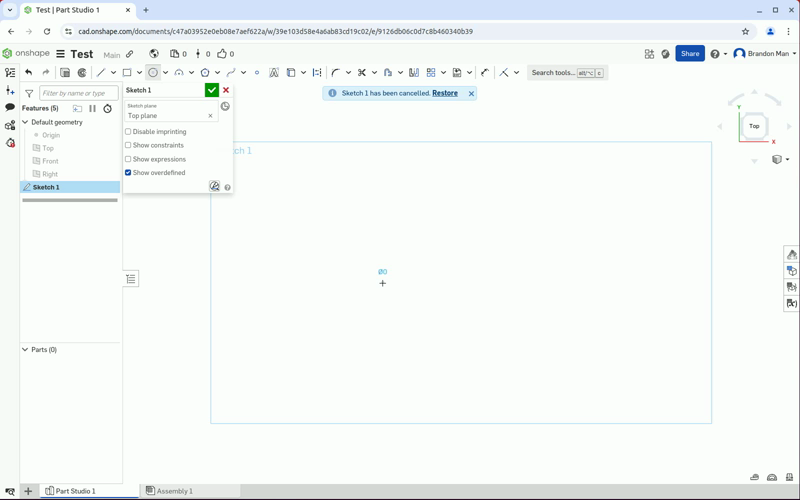
mouse_move(417, 282)
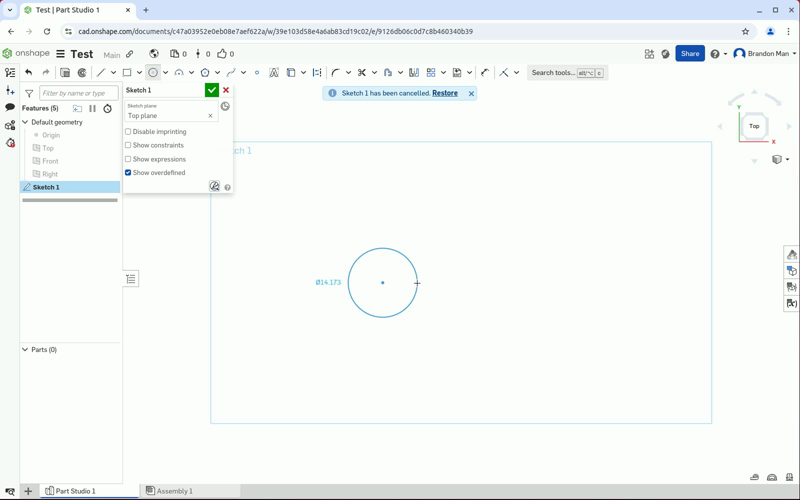
click(417, 282)
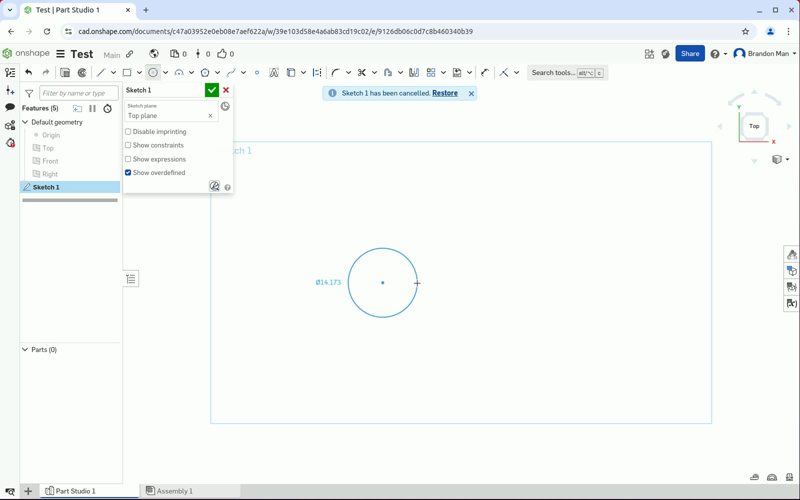
key(esc)
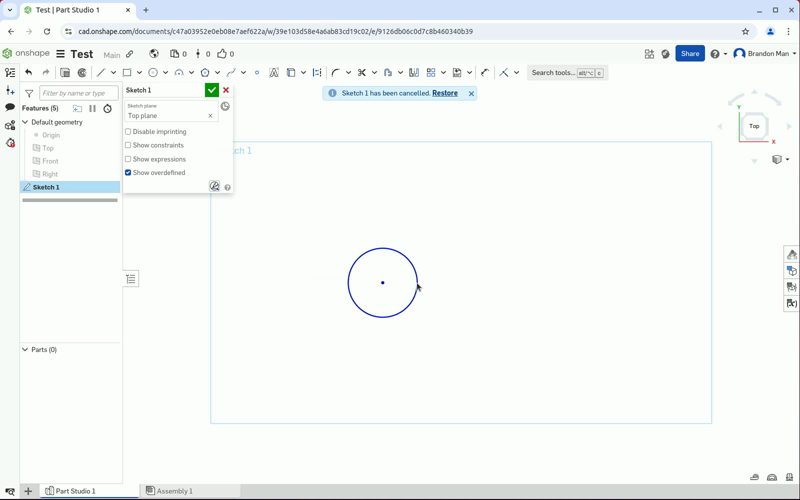
key(c)
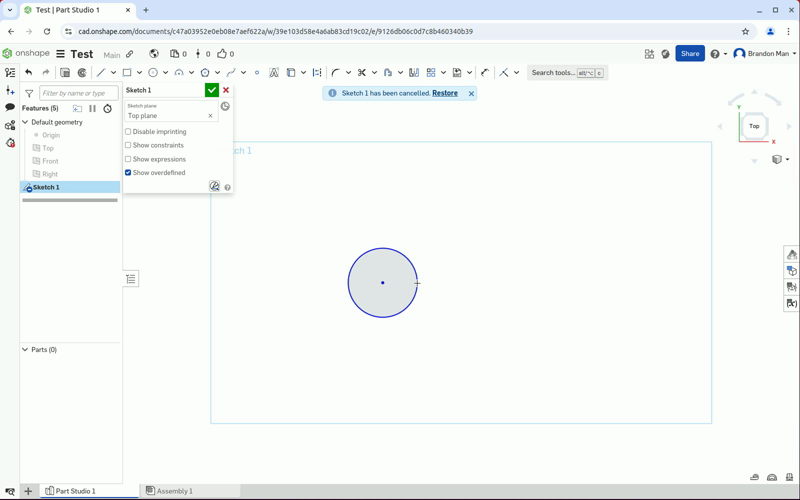
key_down(shift)
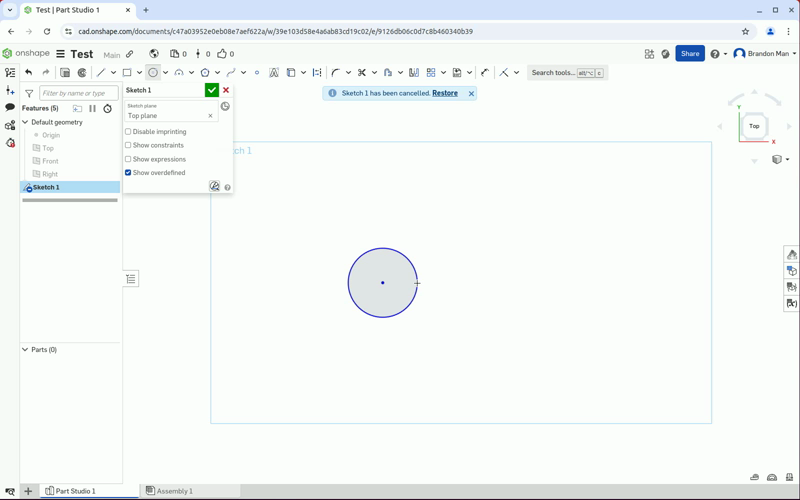
mouse_move(382, 282)
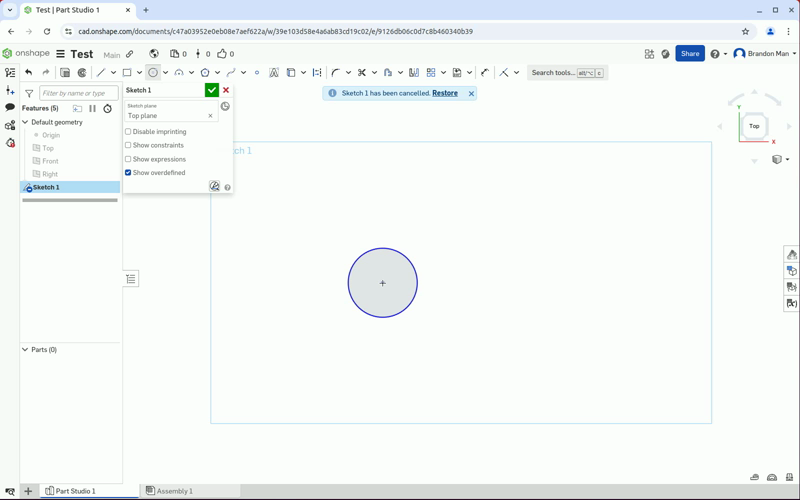
click(382, 282)
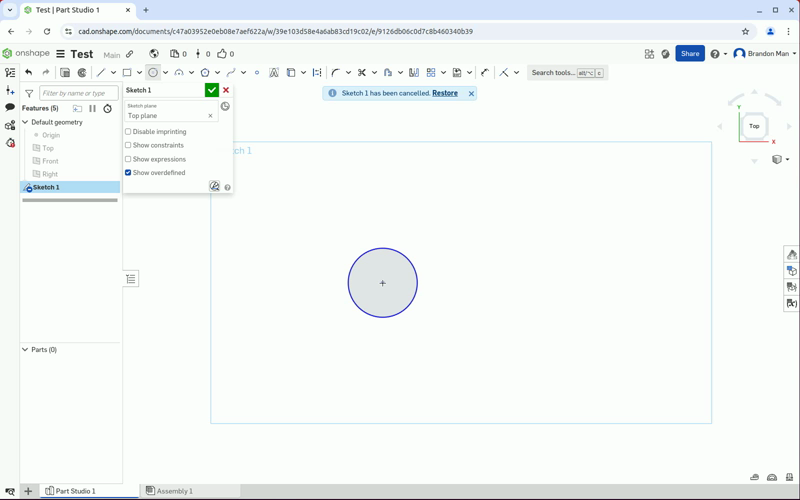
key_up(shift)
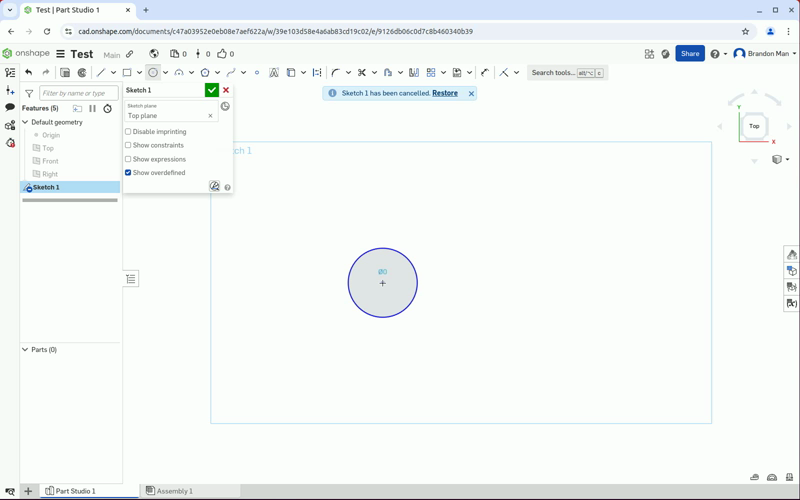
mouse_move(407, 282)
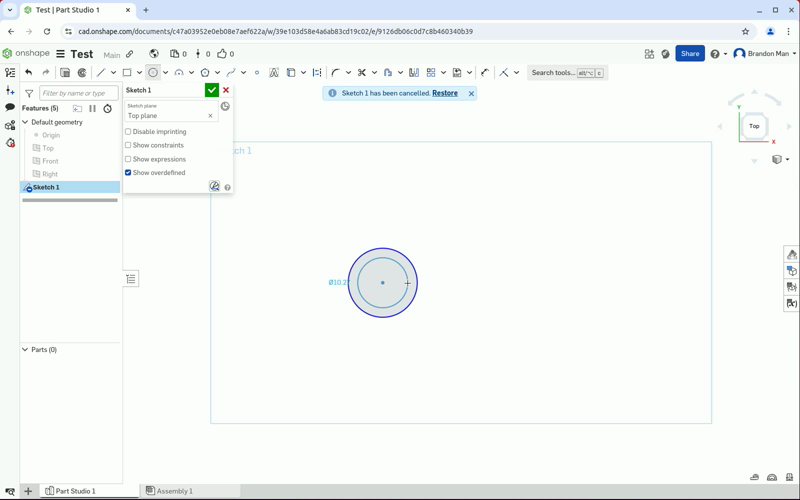
click(407, 282)
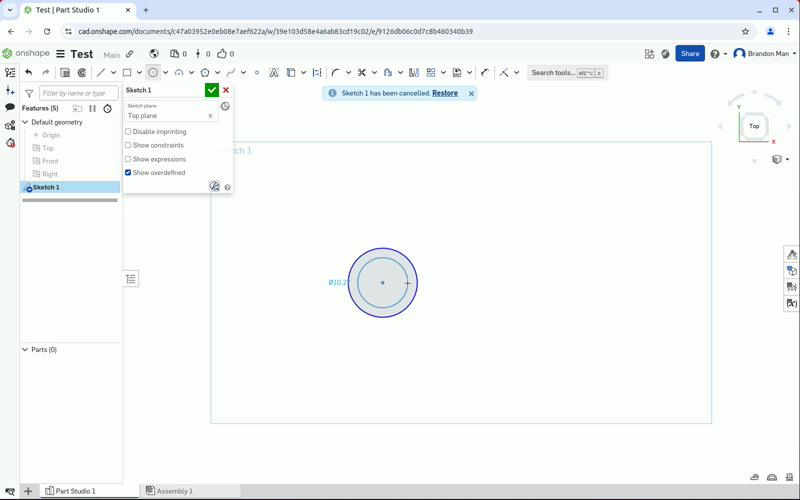
key(esc)
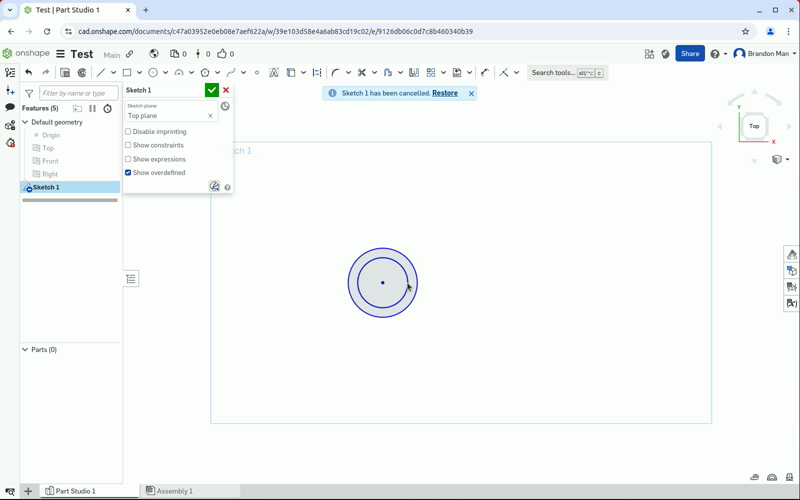
mouse_move(381, 315)
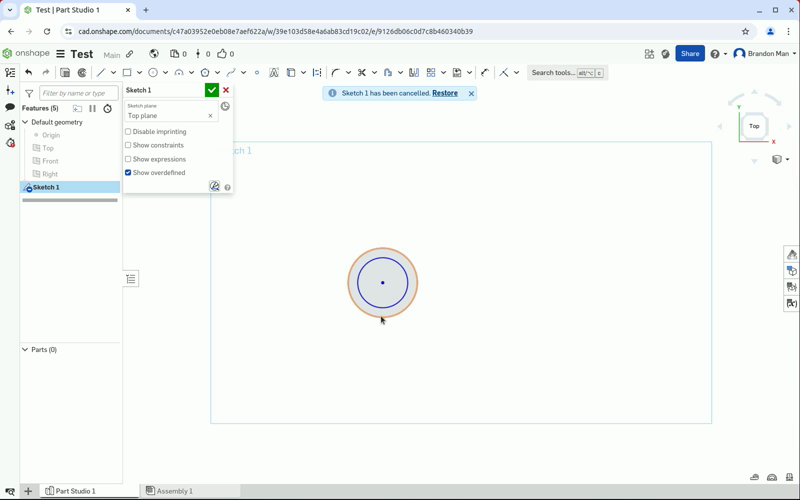
scroll(6)
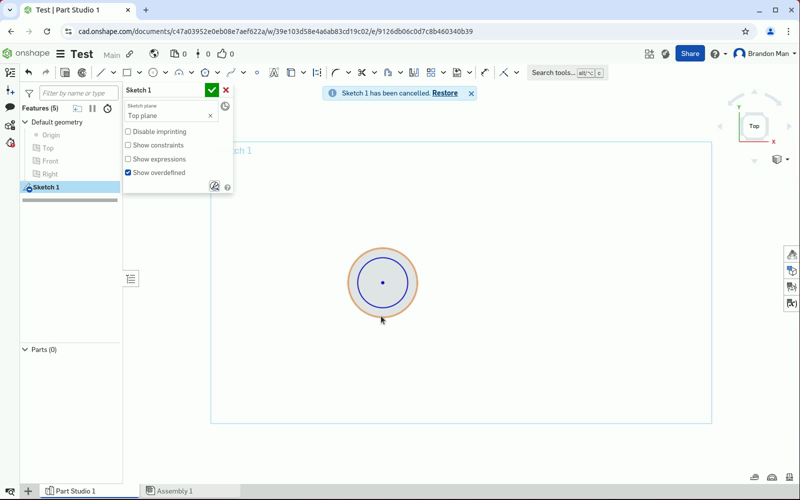
scroll(6)
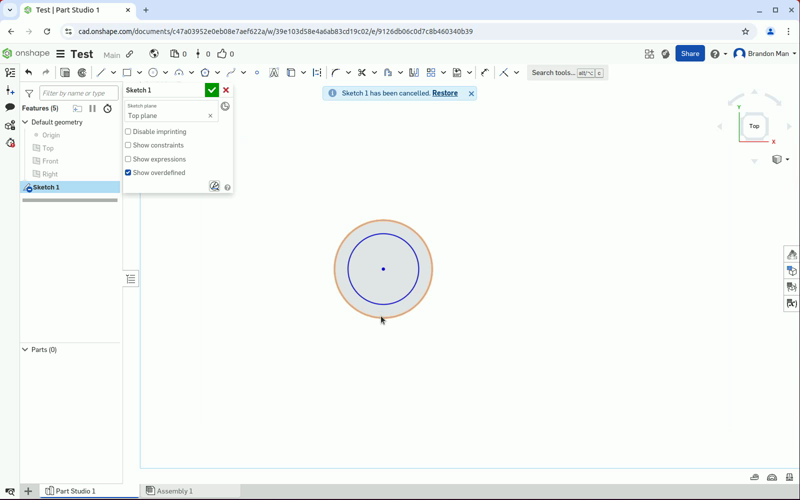
scroll(6)
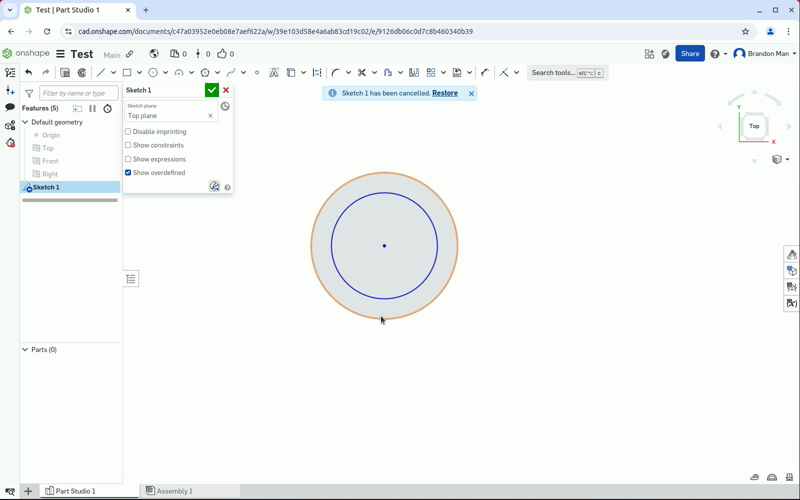
scroll(6)
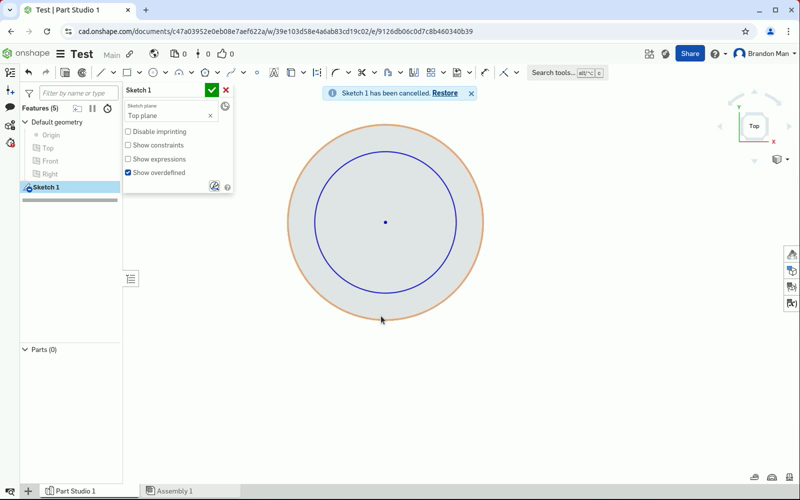
scroll(6)
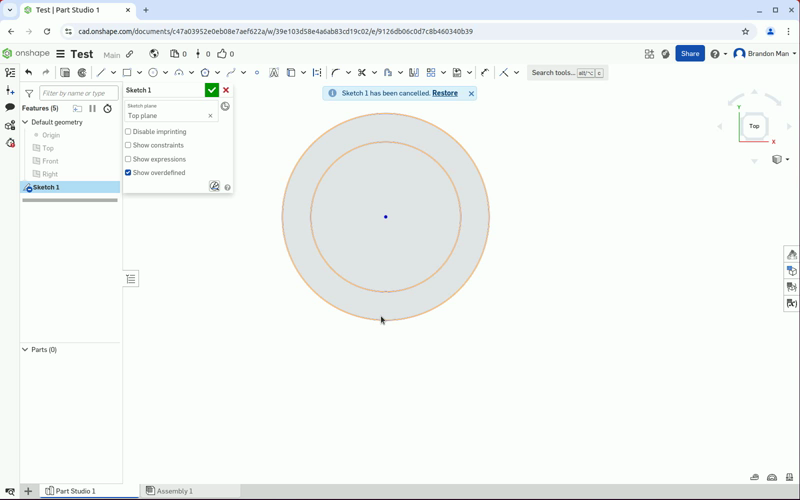
scroll(6)
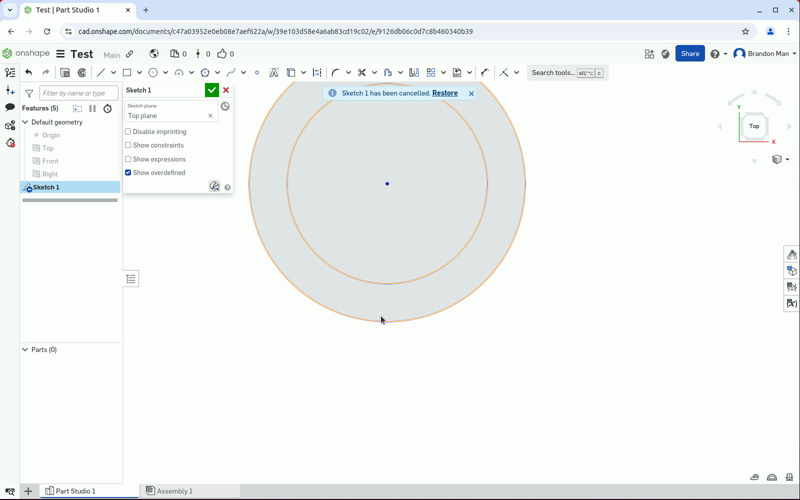
scroll(6)
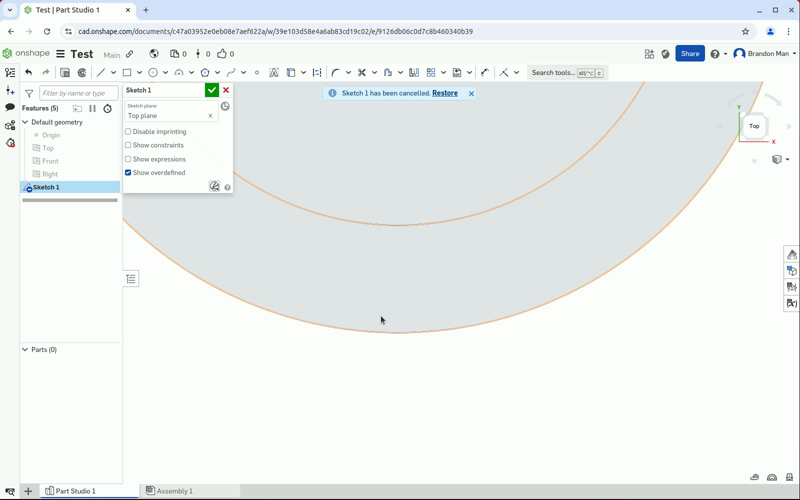
click(381, 315)
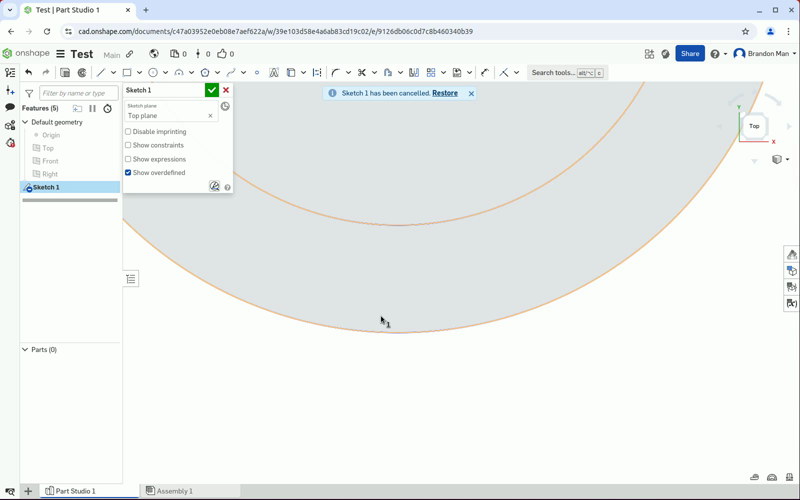
scroll(-6)
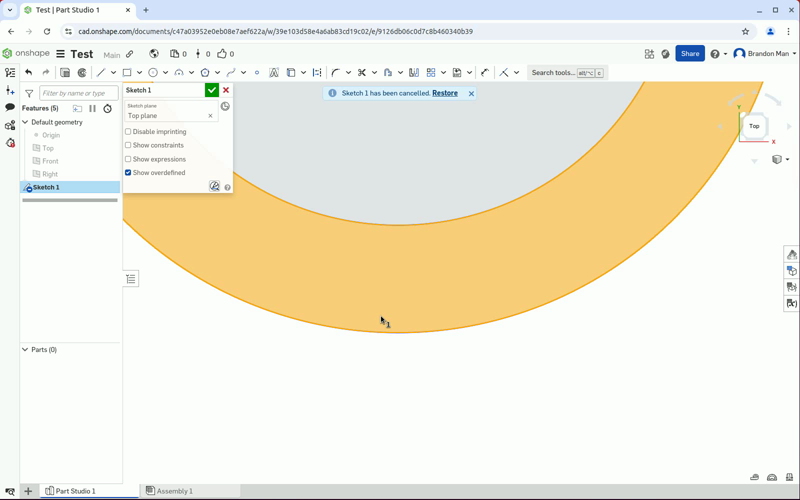
scroll(-6)
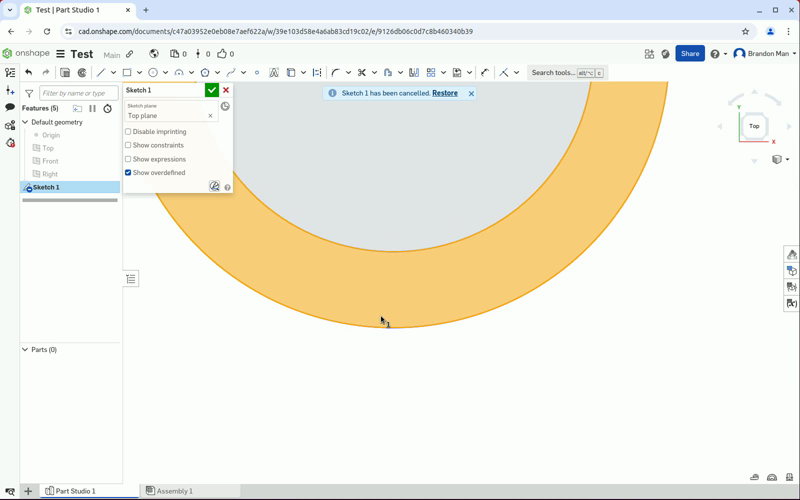
scroll(-6)
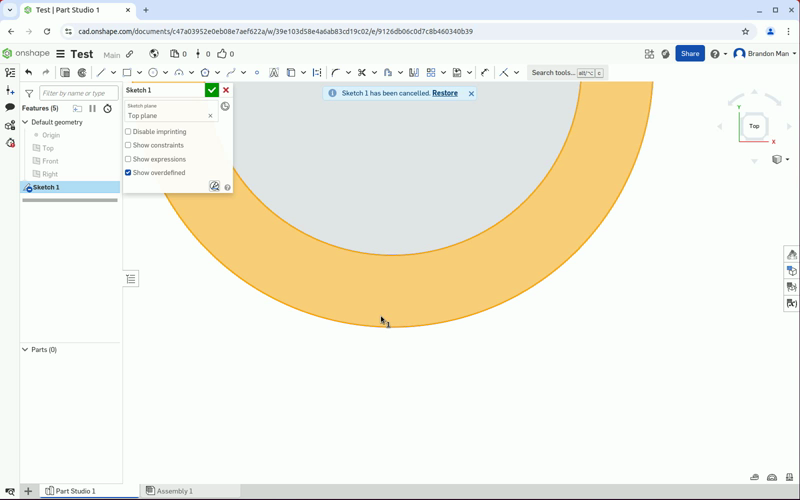
scroll(-6)
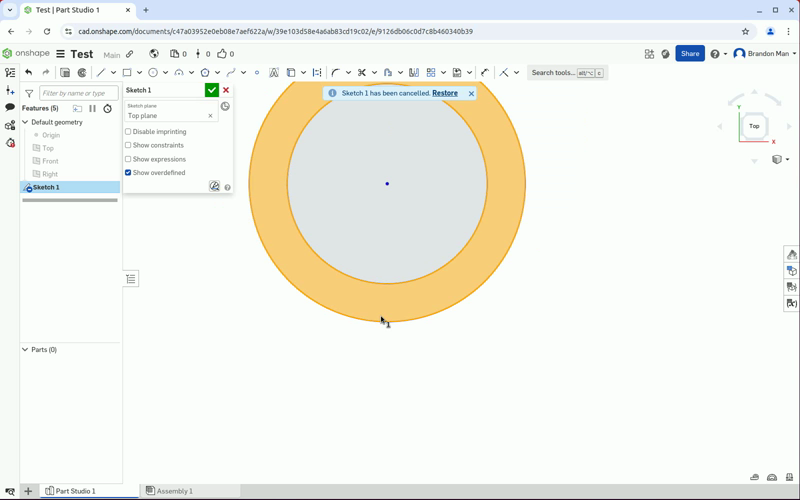
scroll(-6)
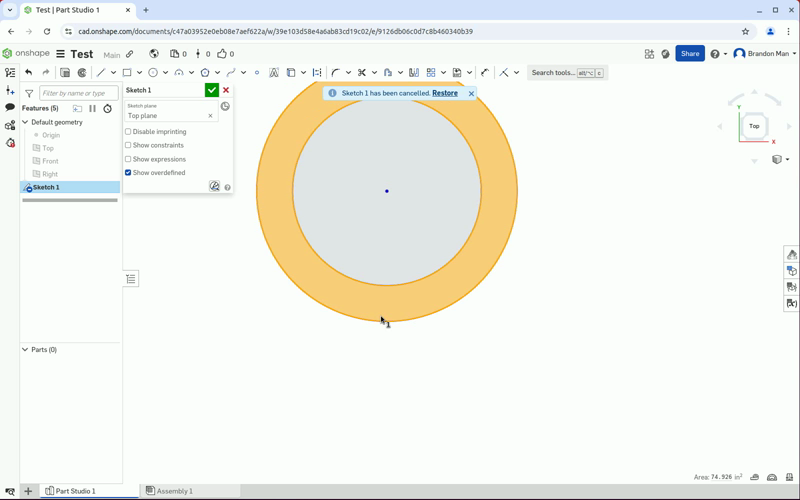
scroll(-6)
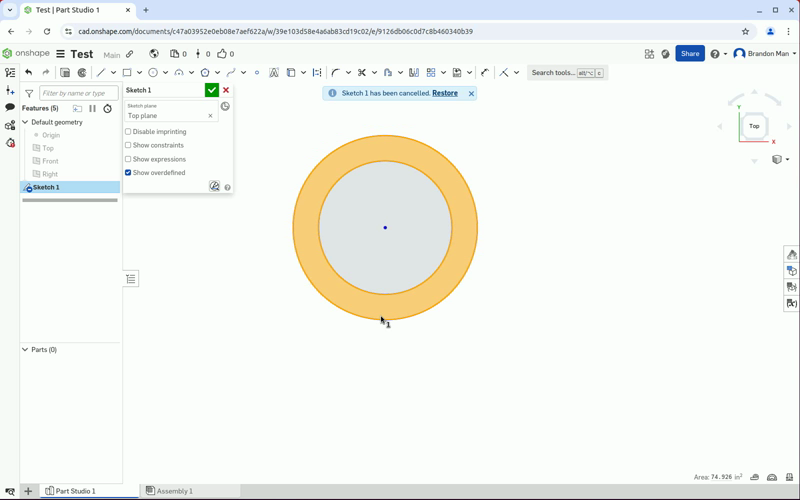
scroll(-6)
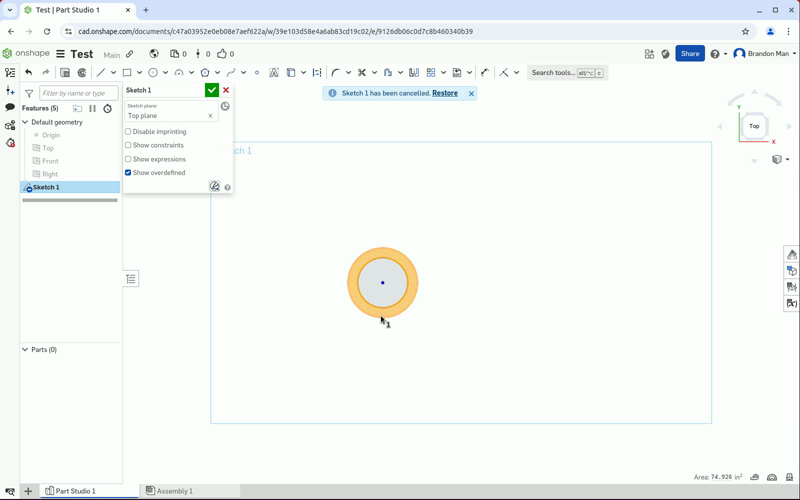
mouse_move(73, 352)
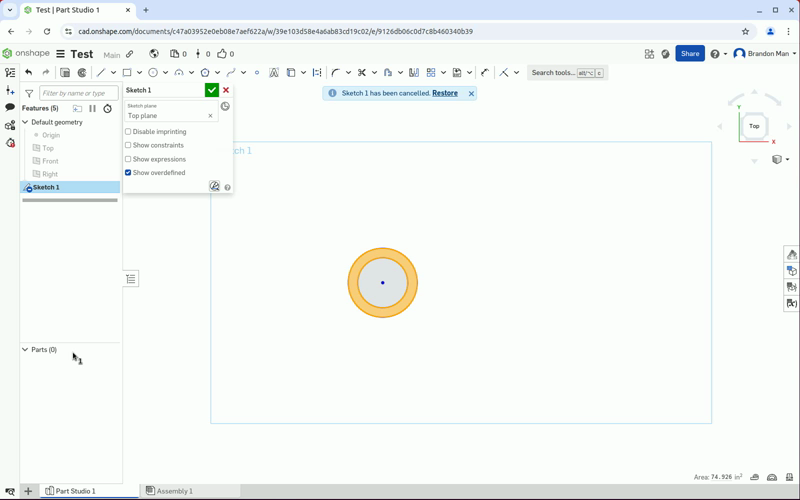
key(shift+y)
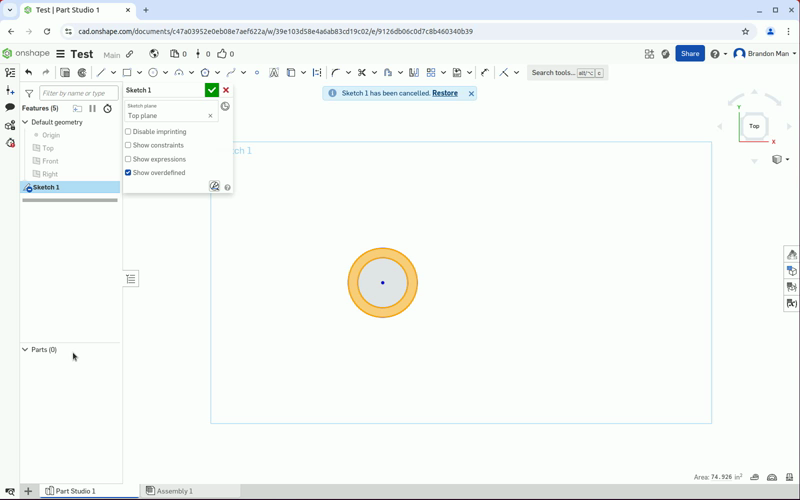
key(shift+e)
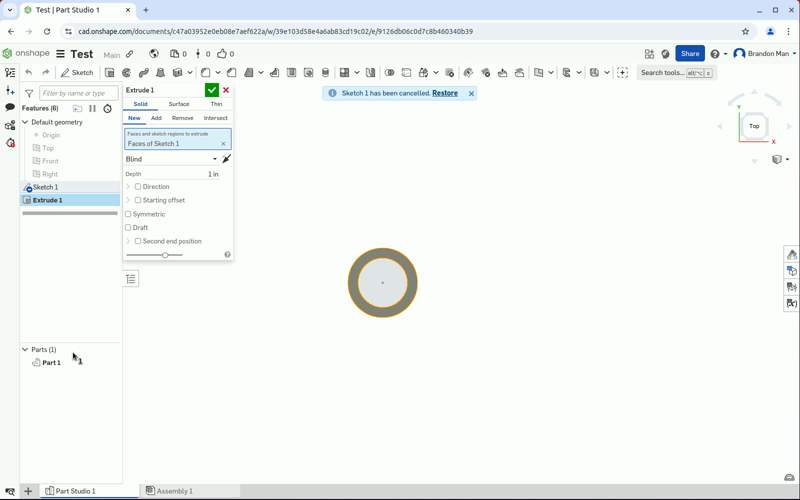
mouse_move(143, 106)
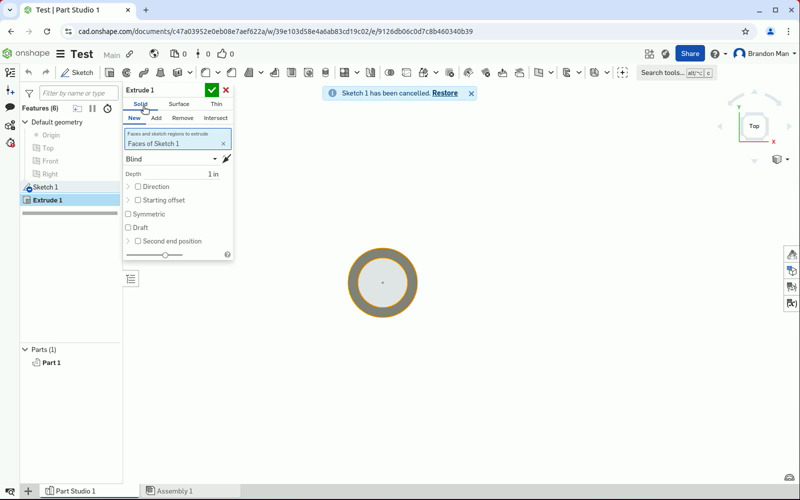
click(143, 106)
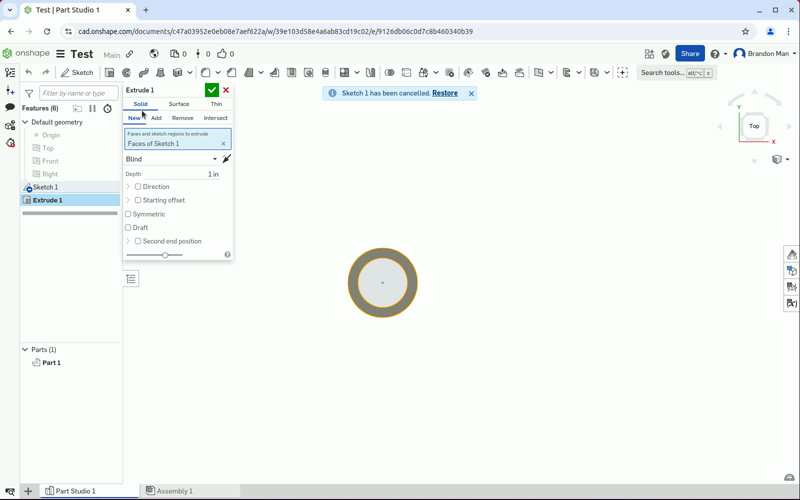
mouse_move(137, 120)
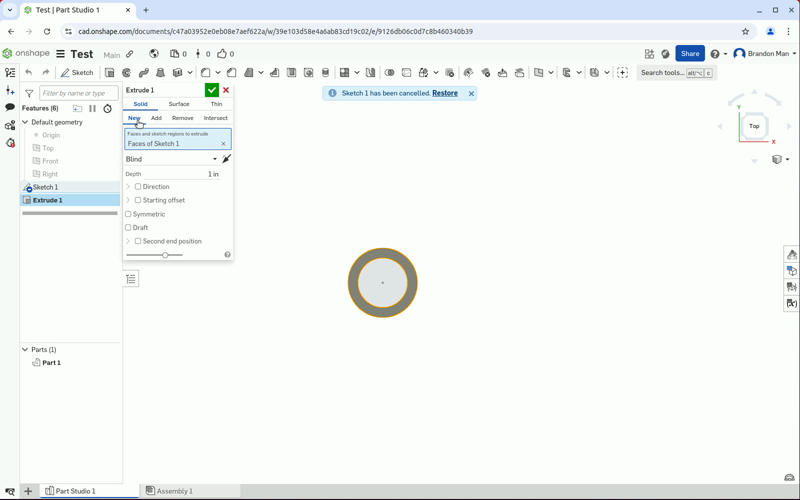
click(137, 120)
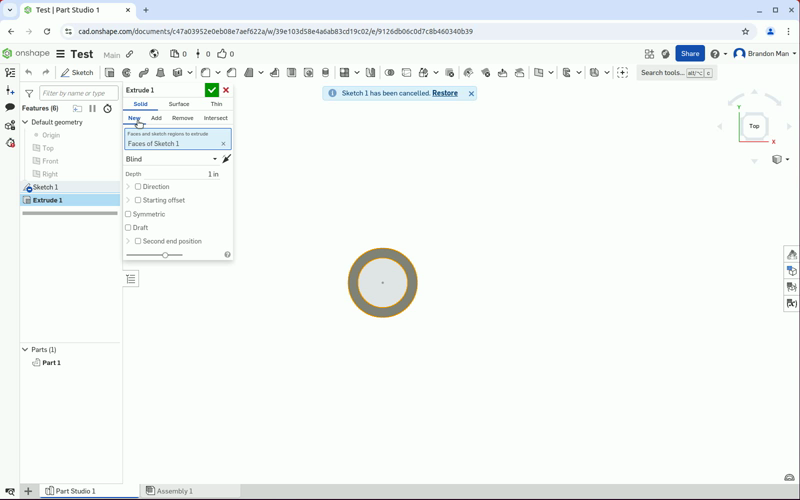
key(tab, 4)
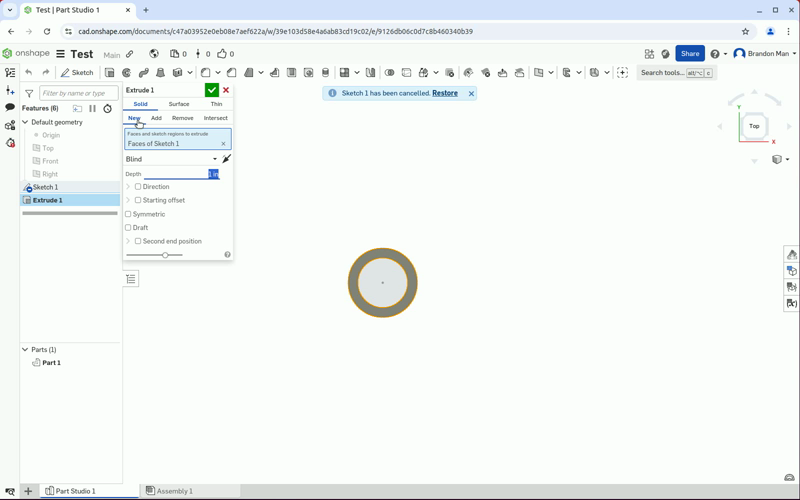
text(3.129)
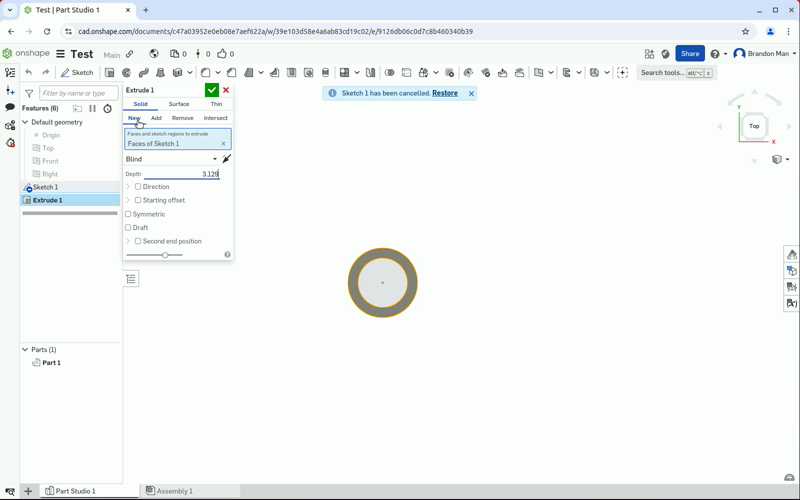
key(enter)
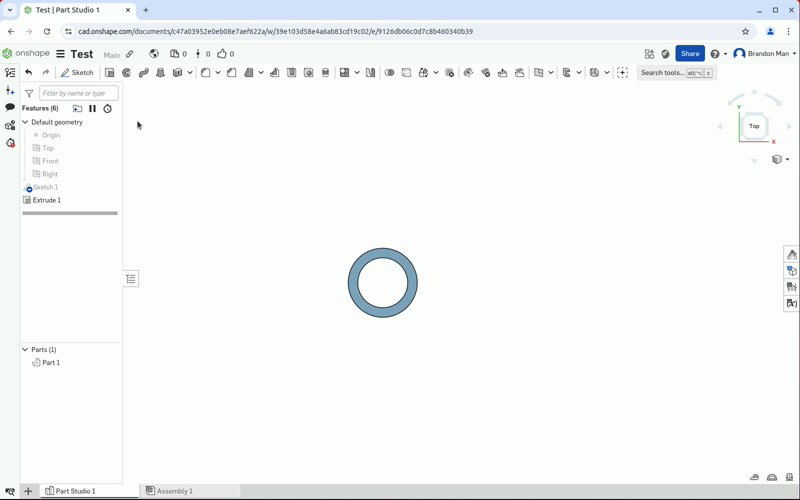
key(shift+h)
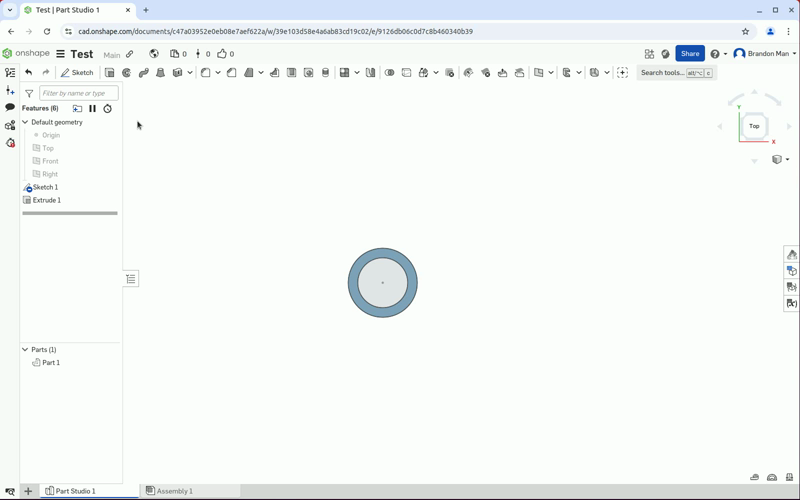
key(shift+h)
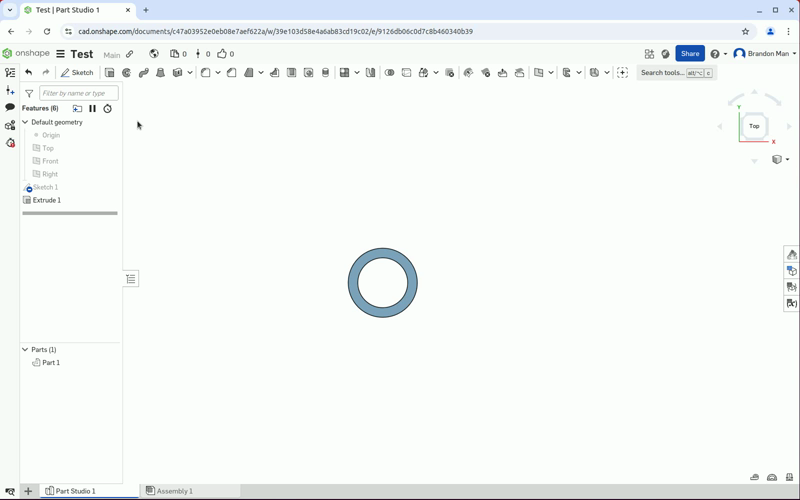
mouse_move(73, 189)
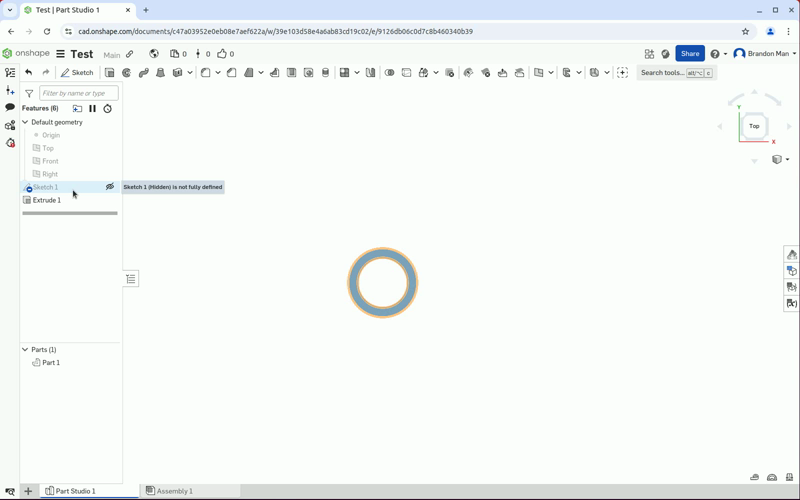
click(73, 189)
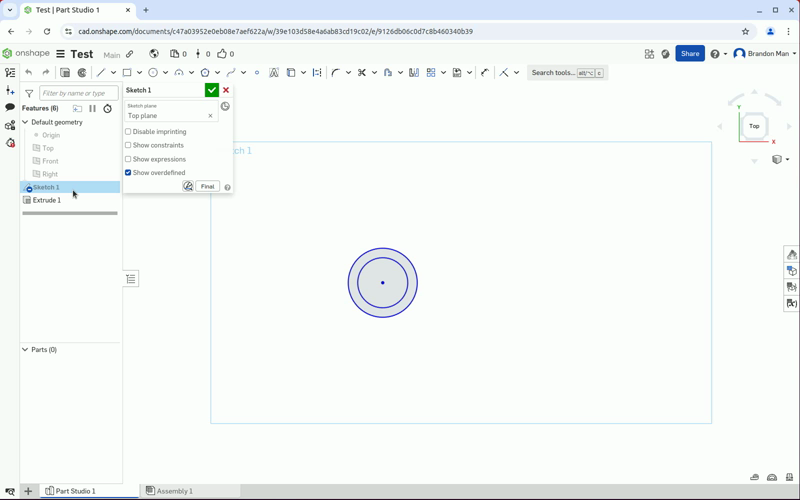
mouse_move(229, 92)
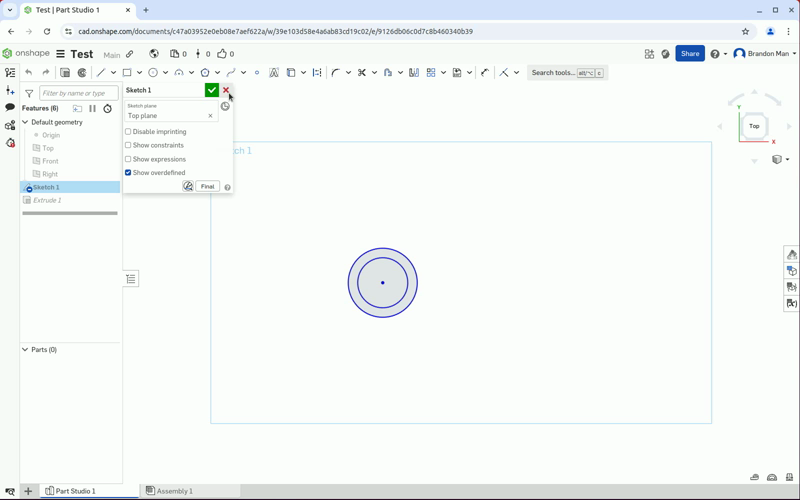
click(229, 92)
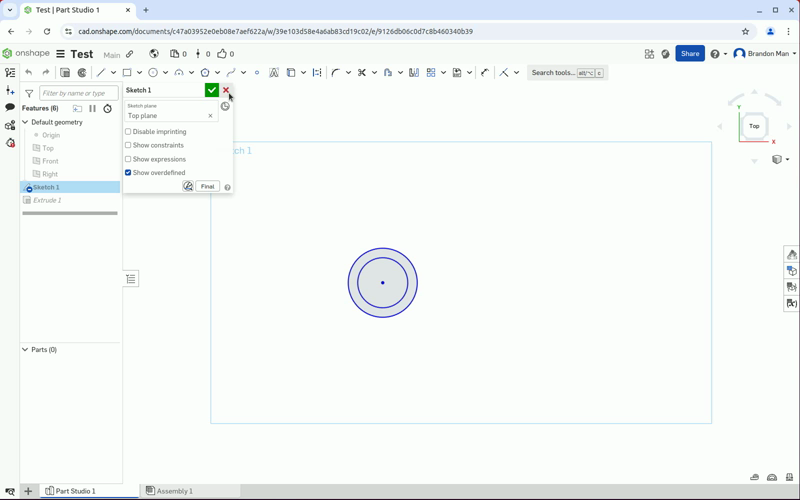
key(shift+s)
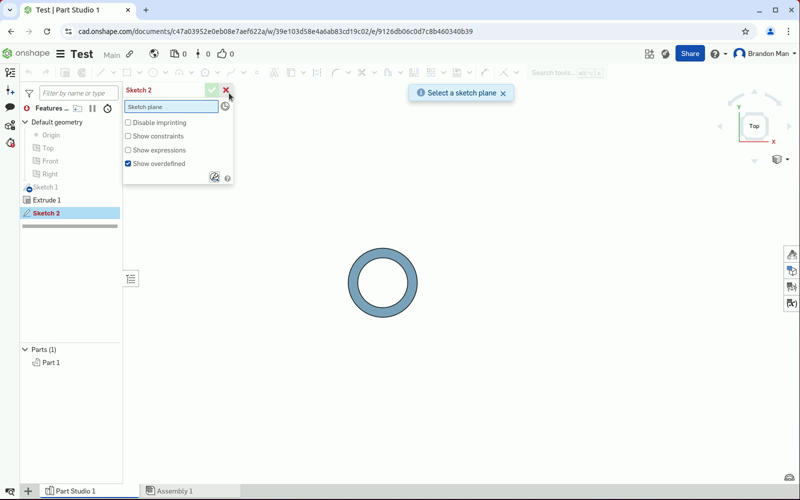
mouse_move(73, 150)
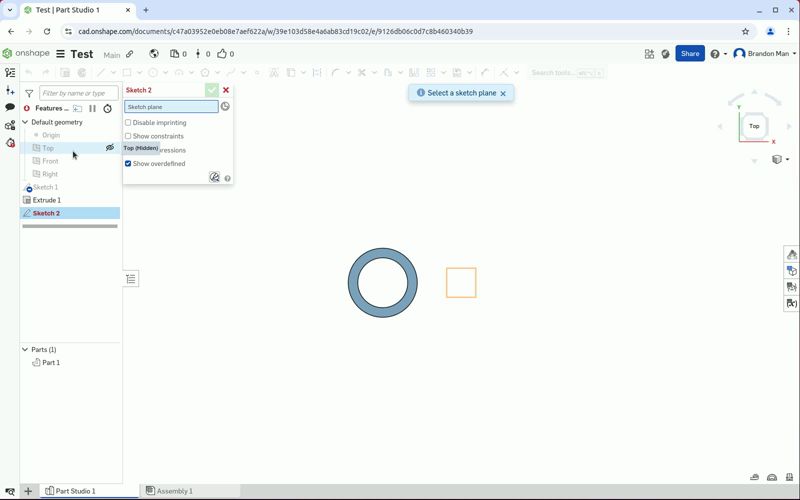
click(73, 150)
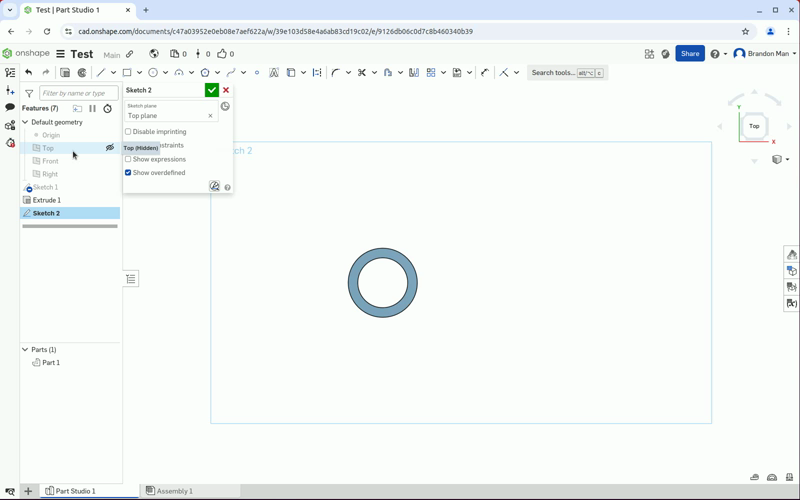
mouse_move(73, 352)
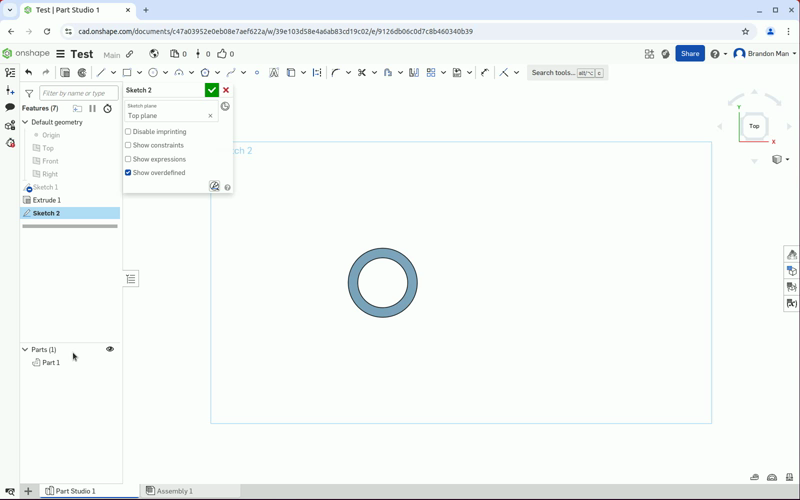
key(y)
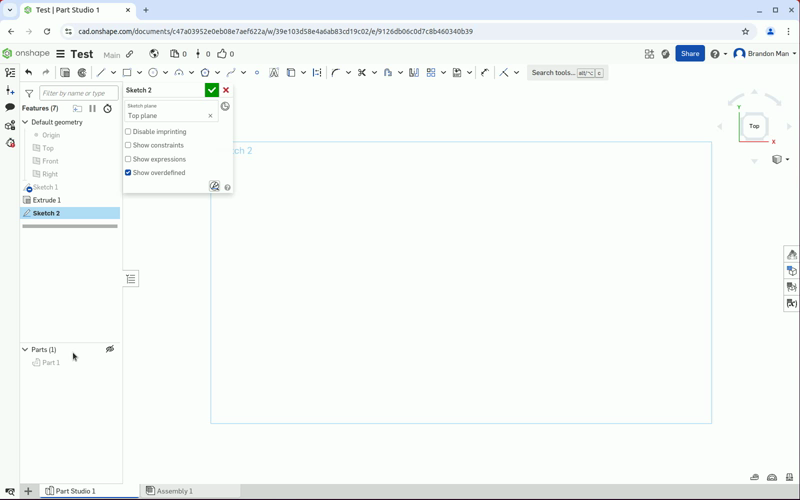
key(a)
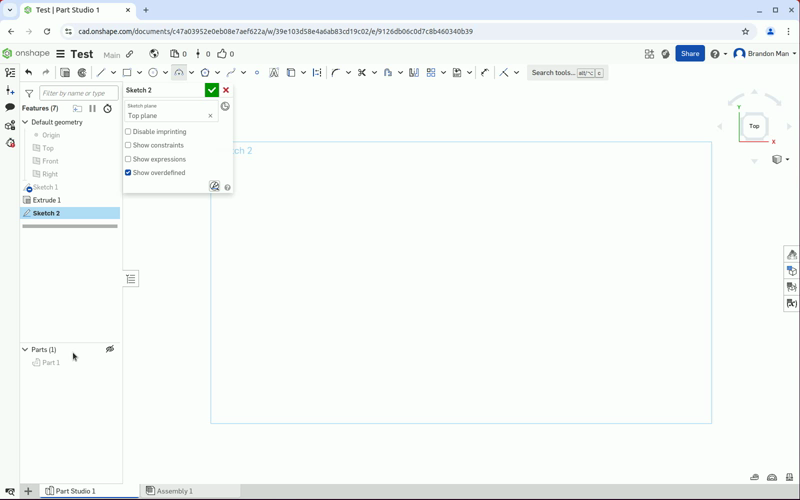
key_down(shift)
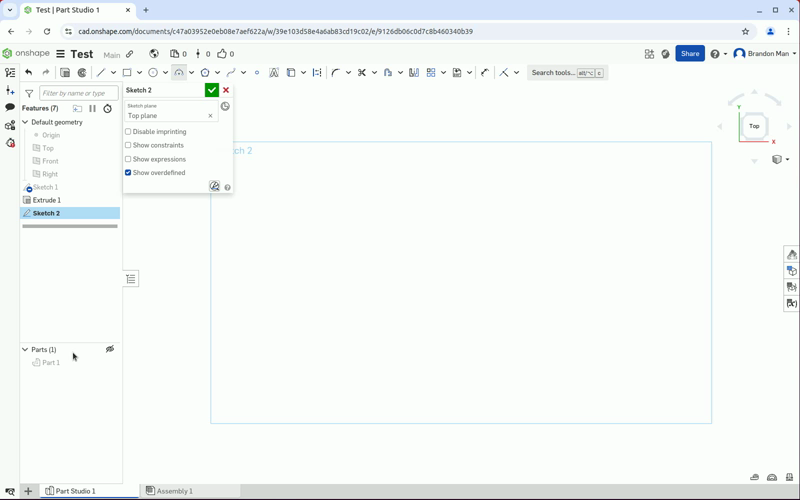
mouse_move(426, 278)
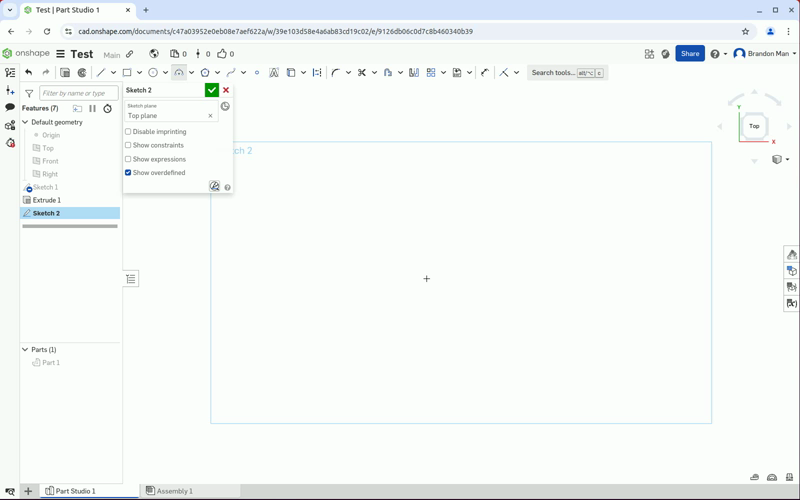
click(426, 278)
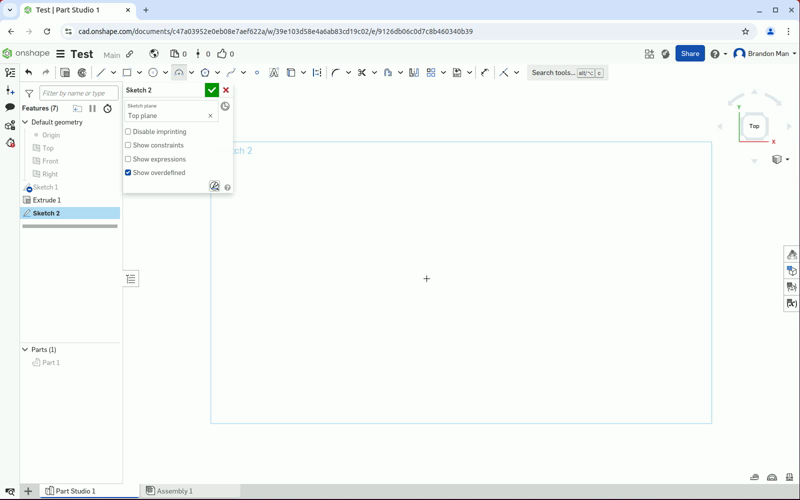
key_up(shift)
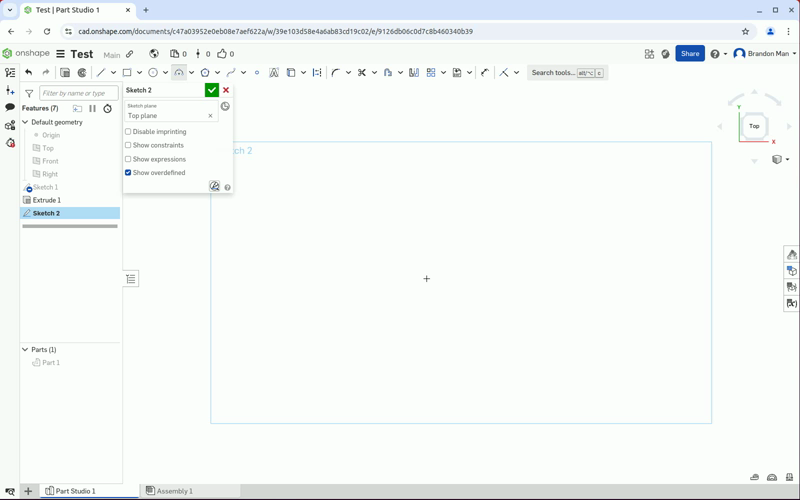
key_down(shift)
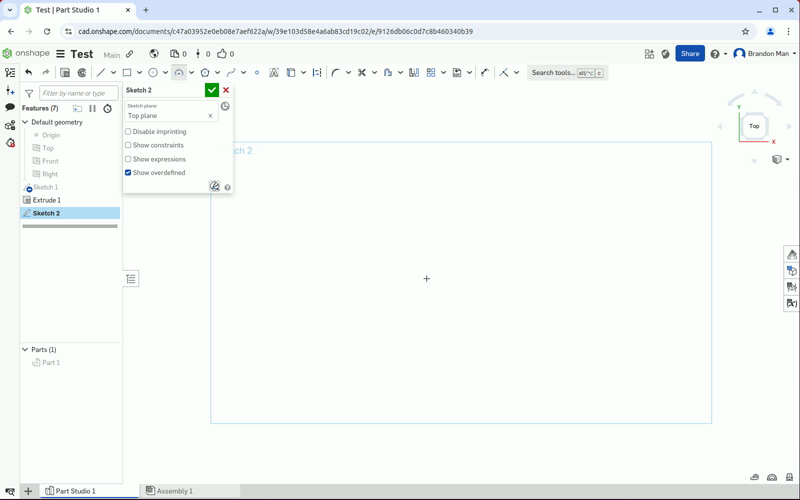
mouse_move(495, 286)
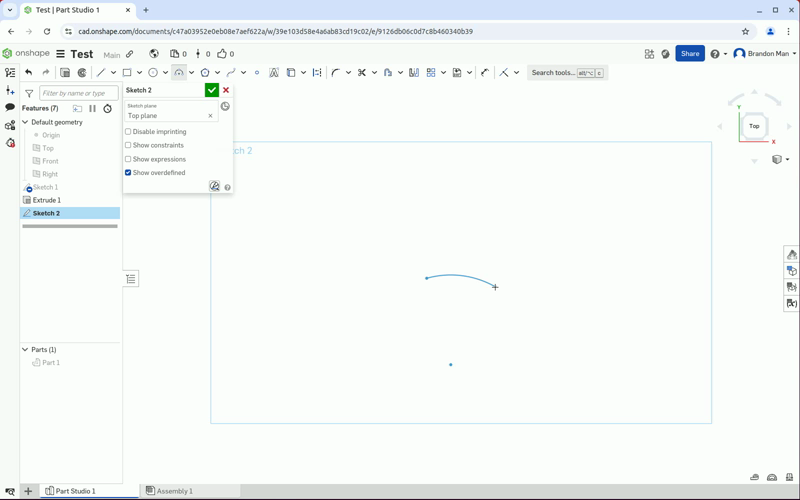
click(495, 286)
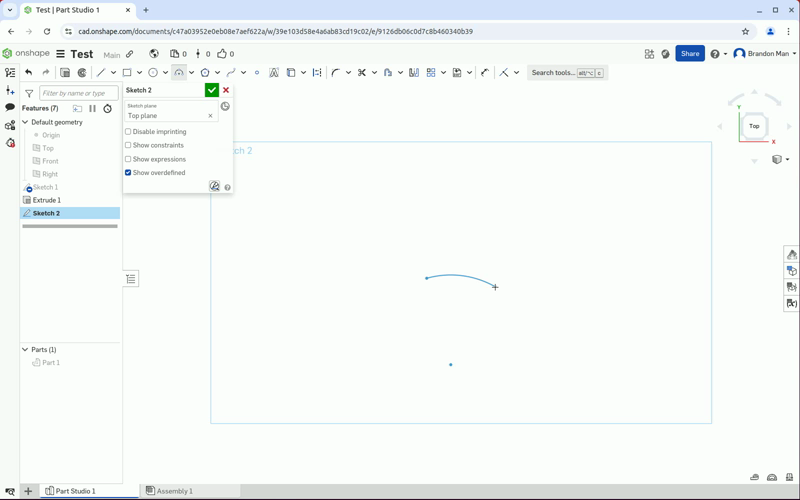
mouse_move(456, 316)
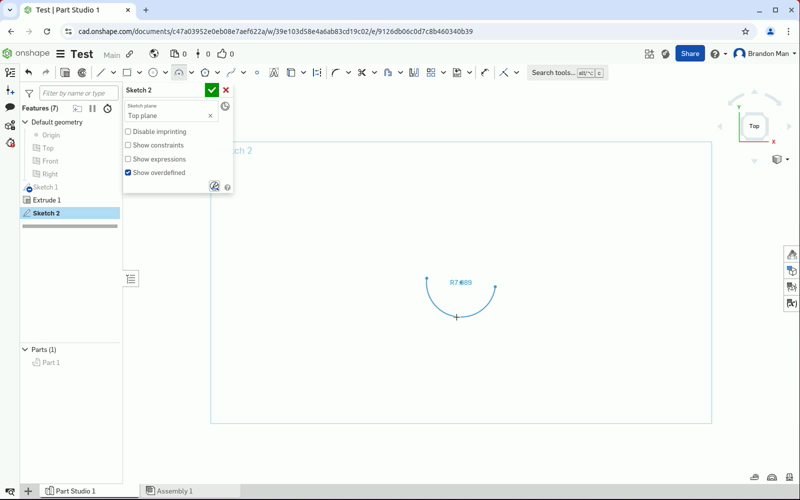
click(456, 316)
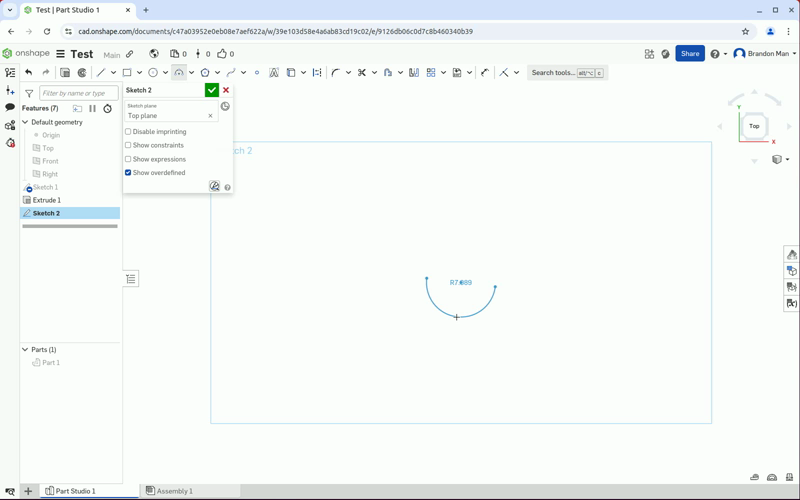
key_up(shift)
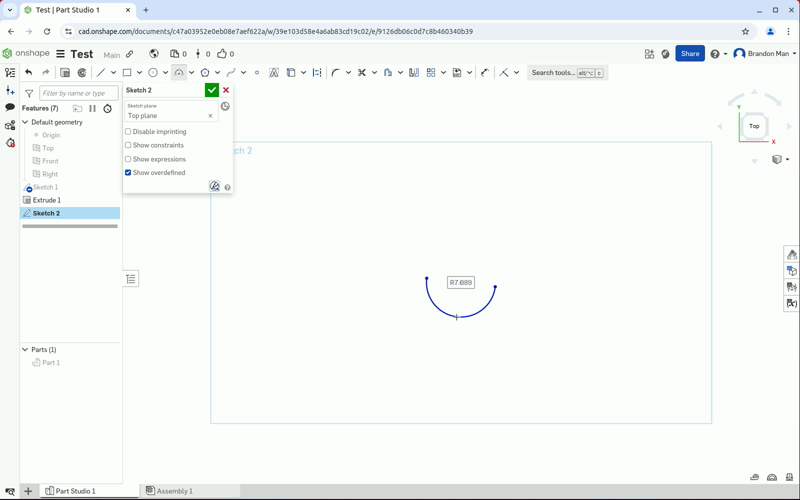
mouse_move(495, 286)
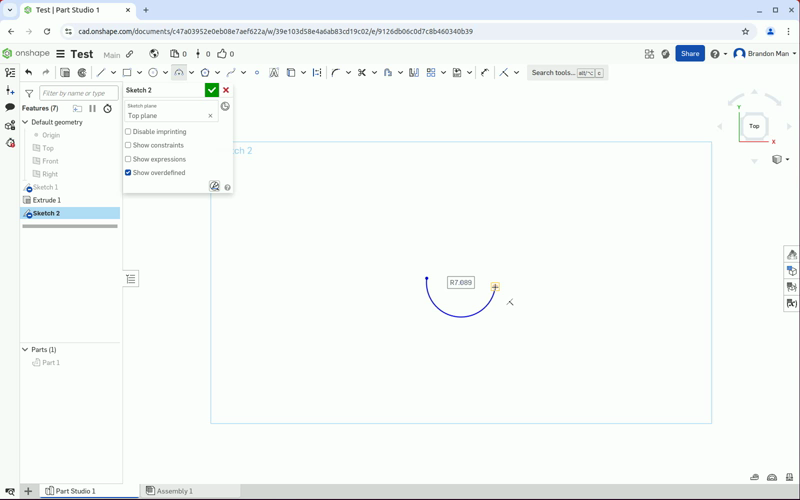
click(495, 286)
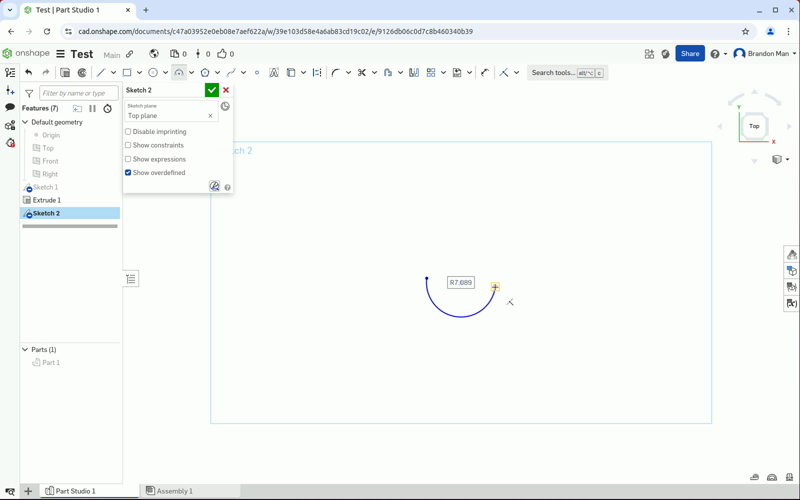
mouse_move(426, 278)
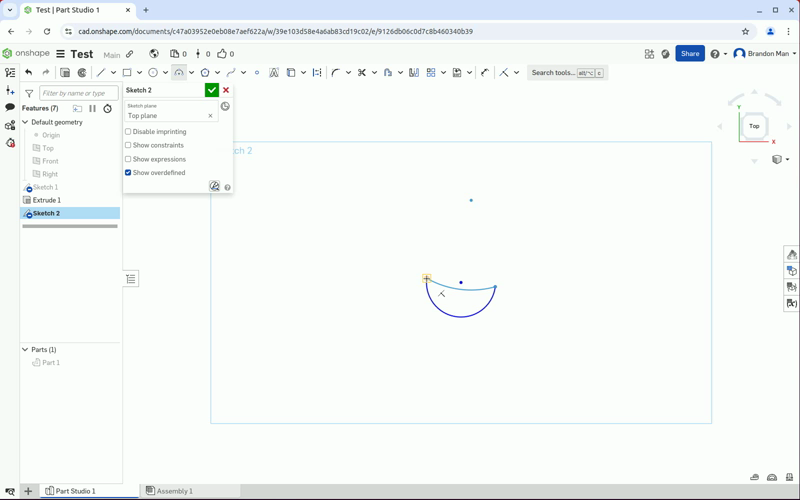
click(426, 278)
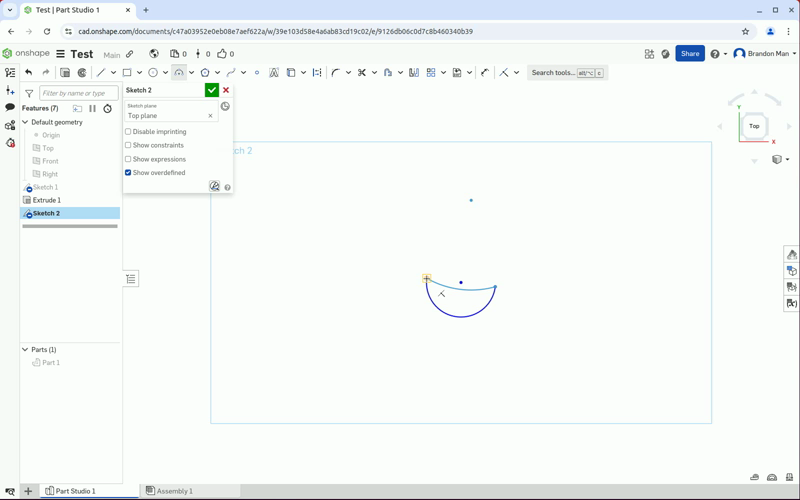
key_down(shift)
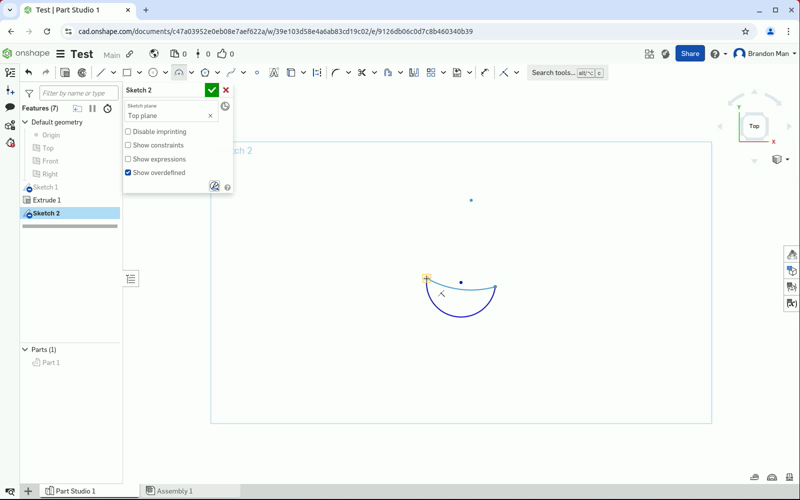
mouse_move(465, 248)
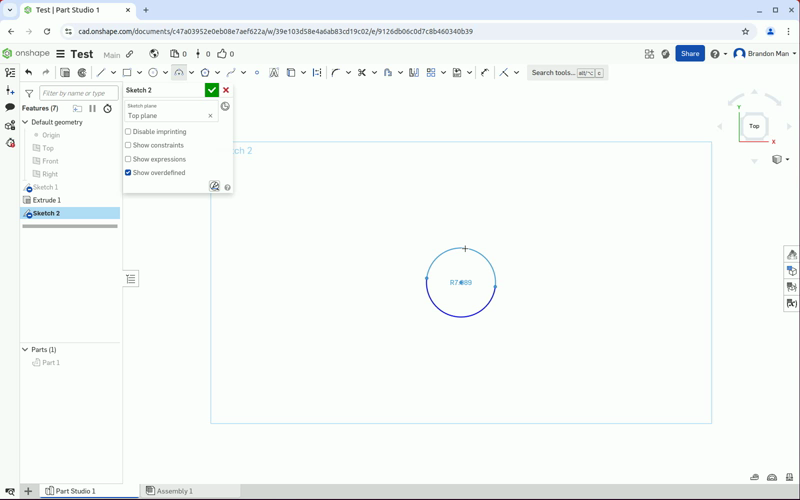
click(465, 248)
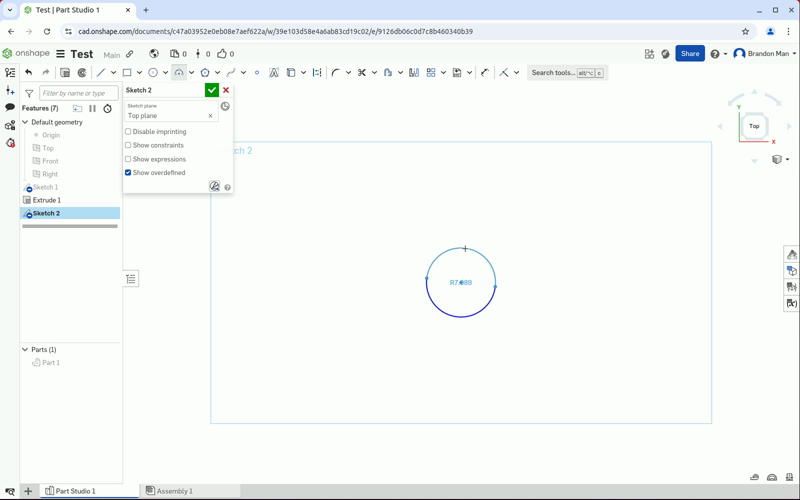
key_up(shift)
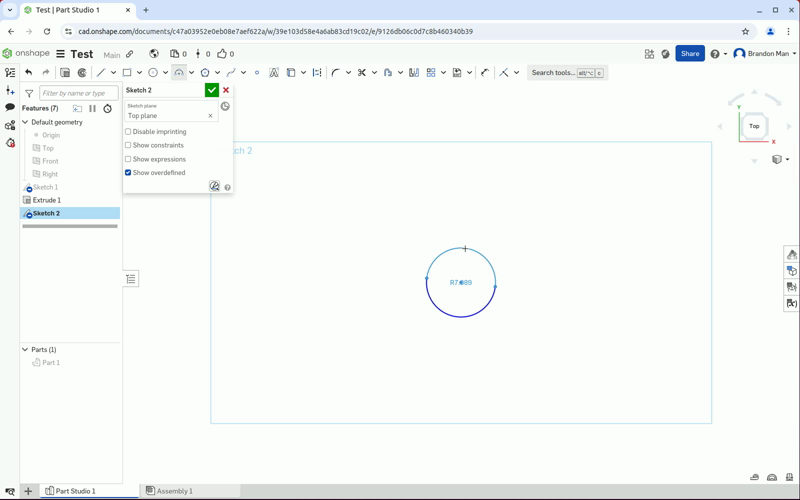
key(esc)
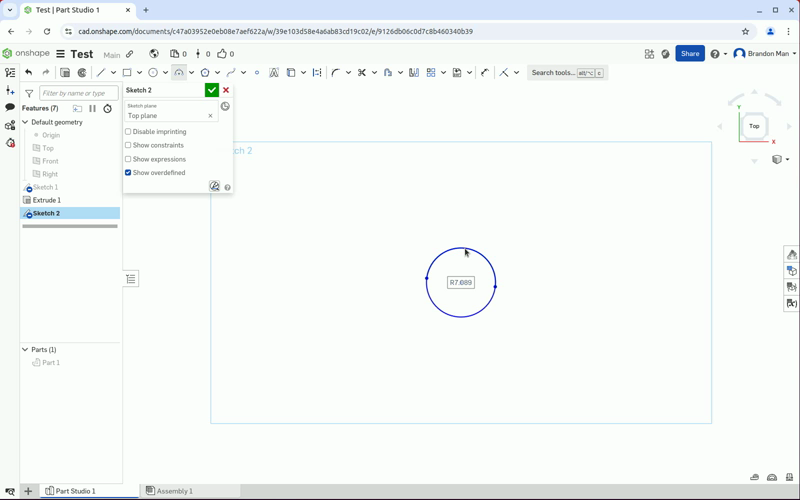
key(c)
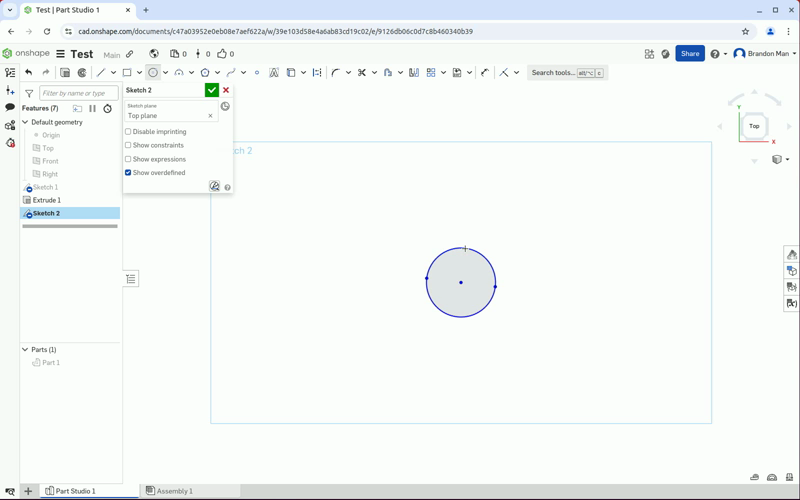
key_down(shift)
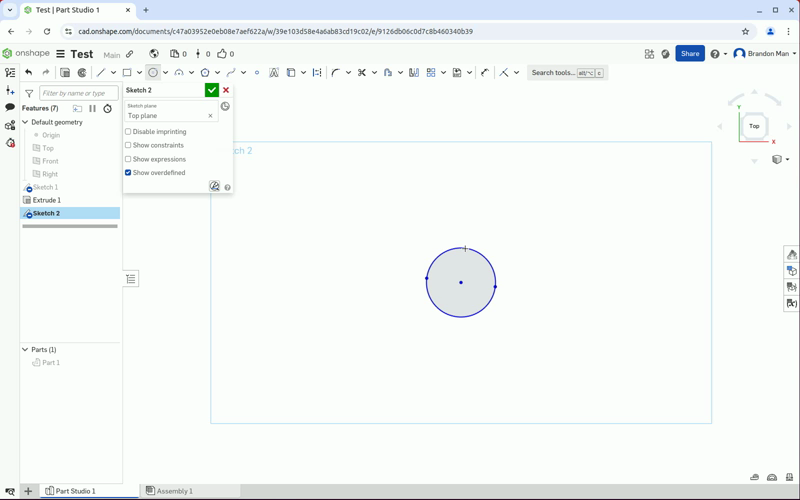
mouse_move(460, 282)
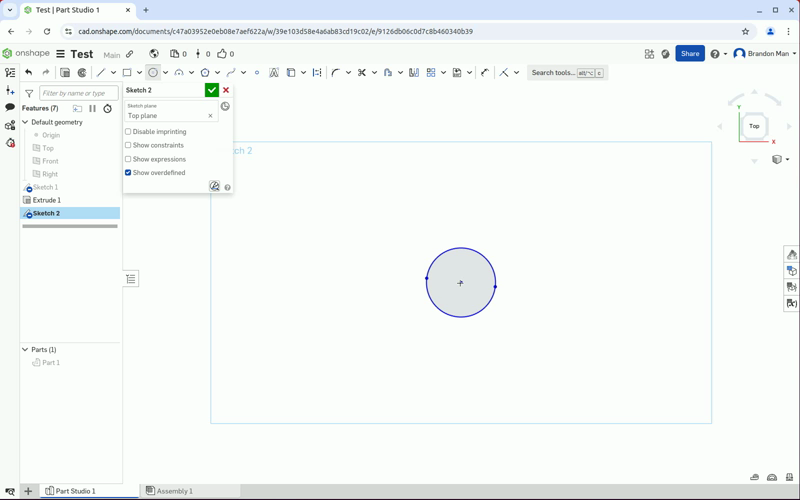
scroll(6)
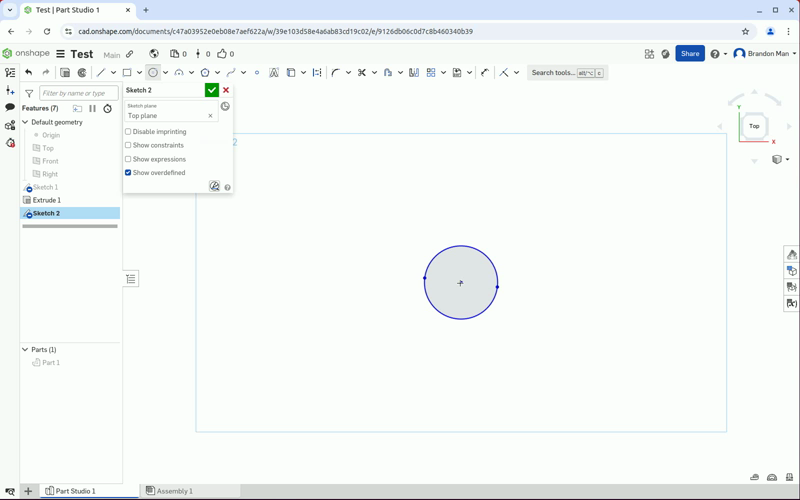
scroll(6)
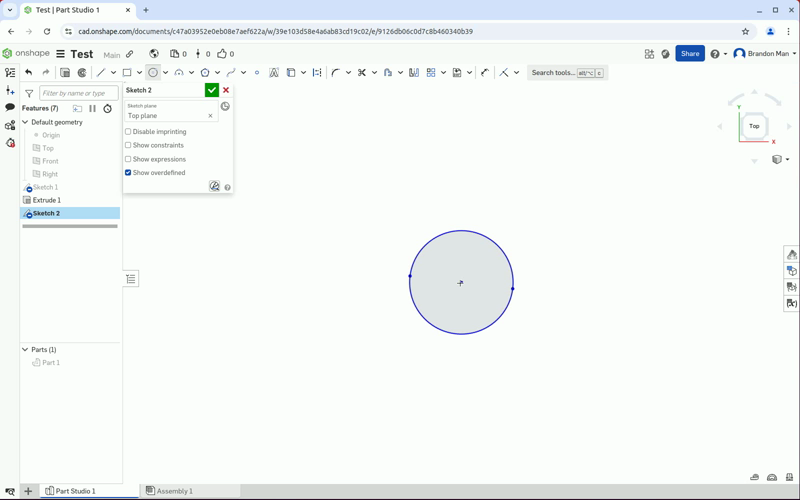
scroll(6)
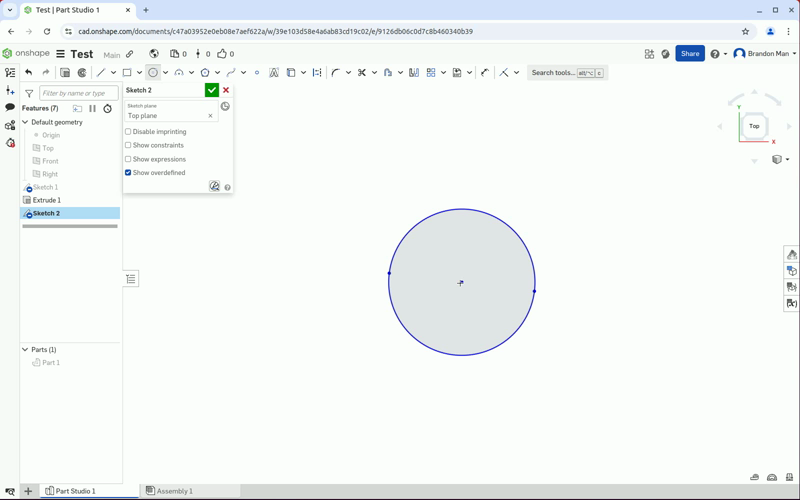
scroll(6)
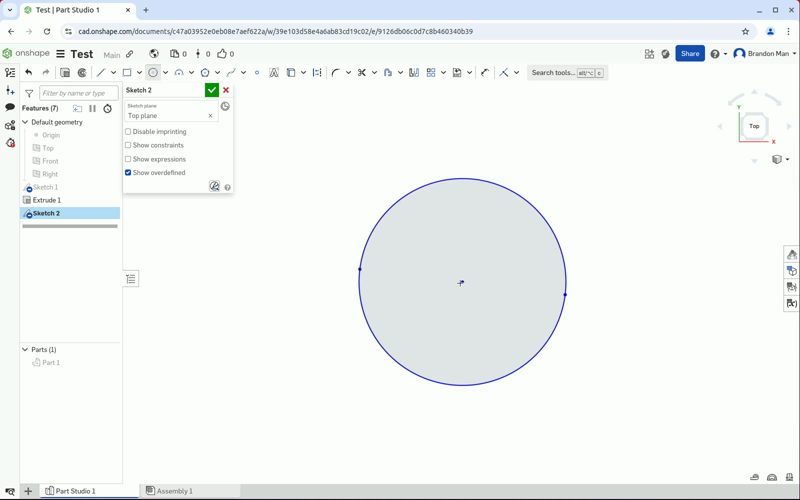
scroll(6)
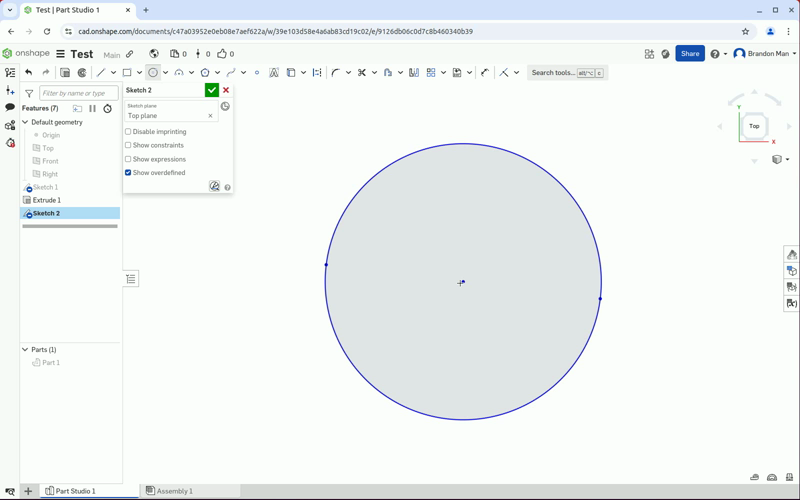
scroll(6)
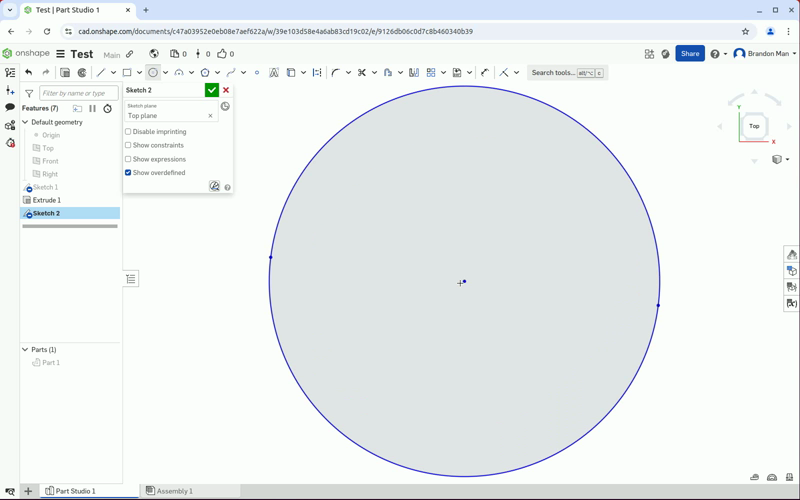
scroll(6)
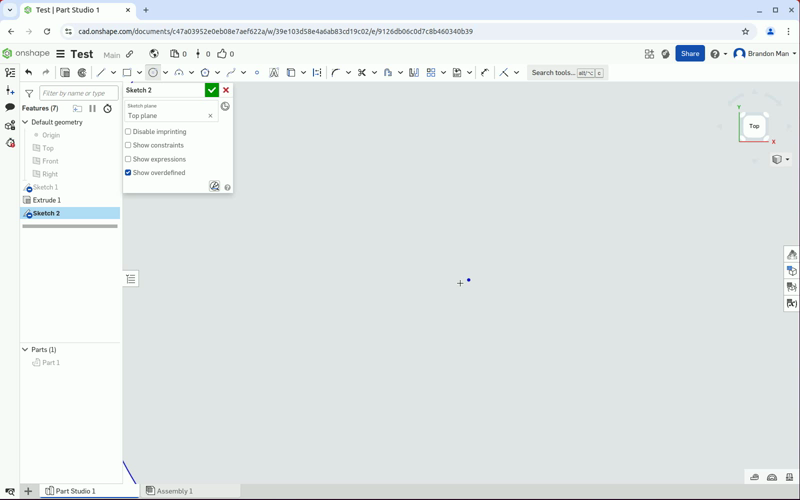
click(460, 282)
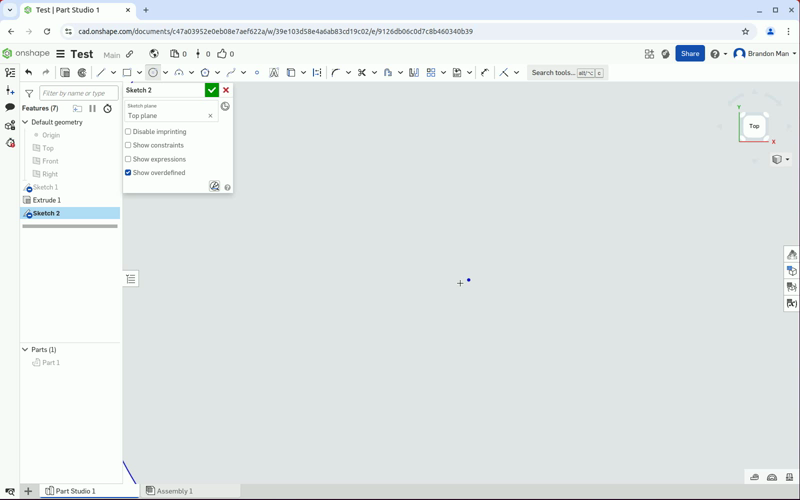
scroll(-6)
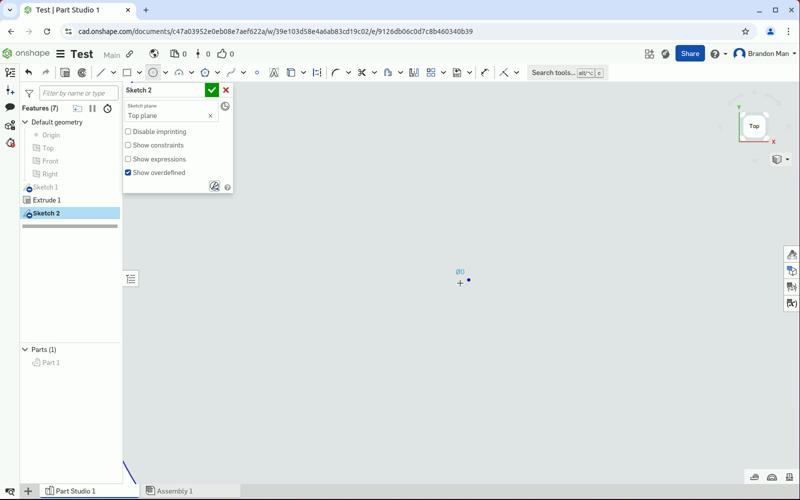
scroll(-6)
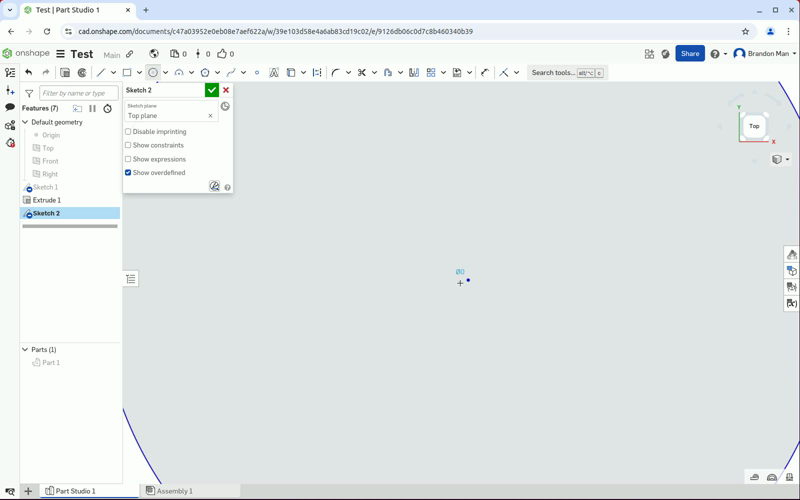
scroll(-6)
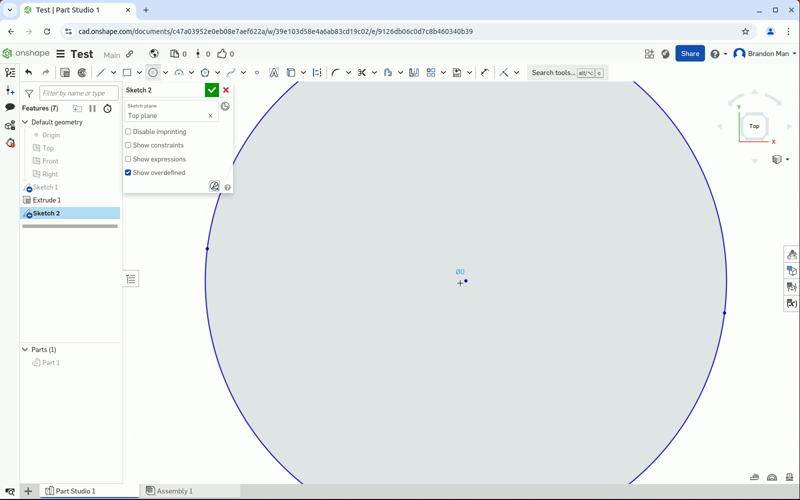
scroll(-6)
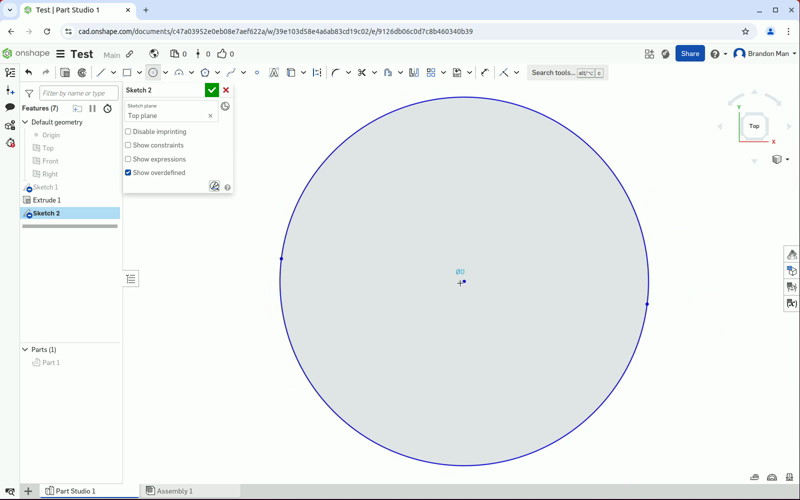
scroll(-6)
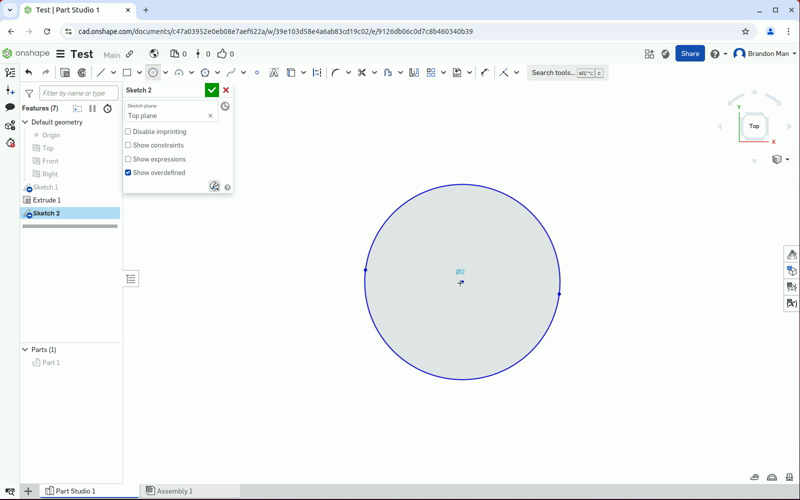
scroll(-6)
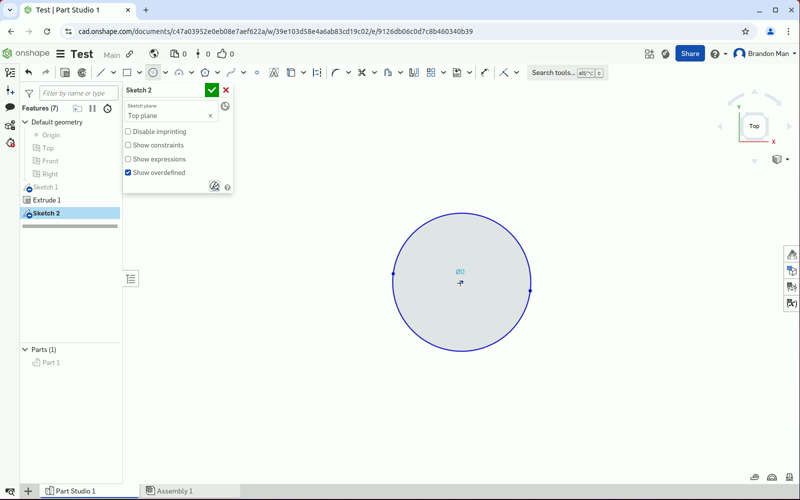
scroll(-6)
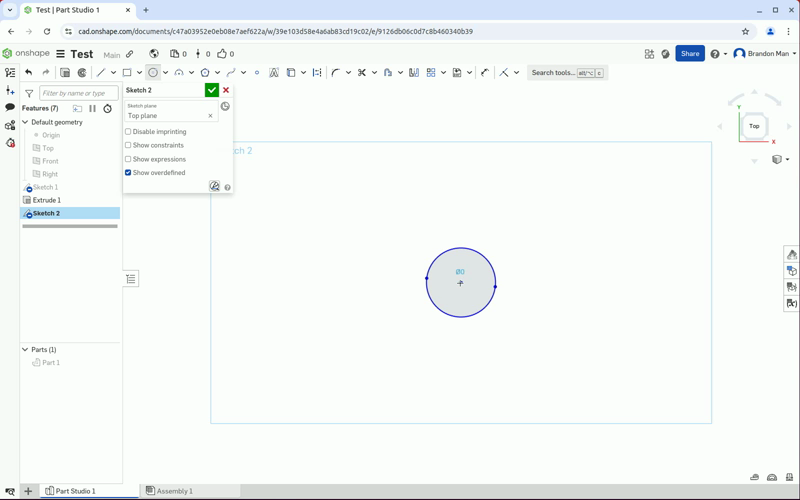
key_up(shift)
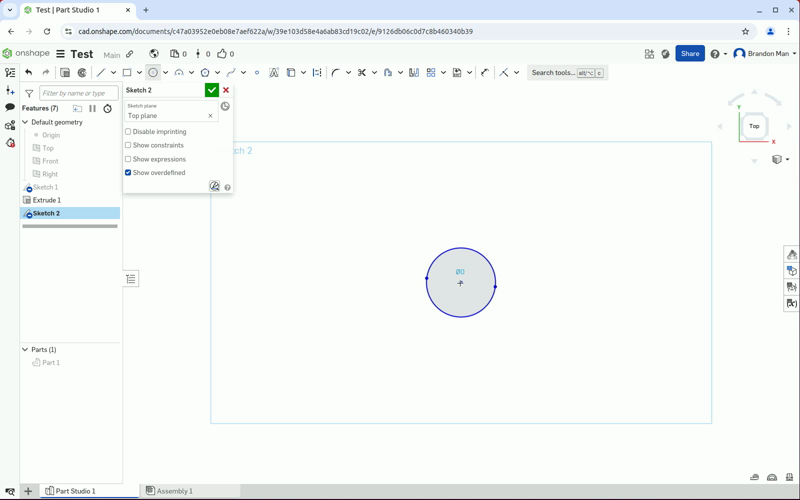
mouse_move(485, 282)
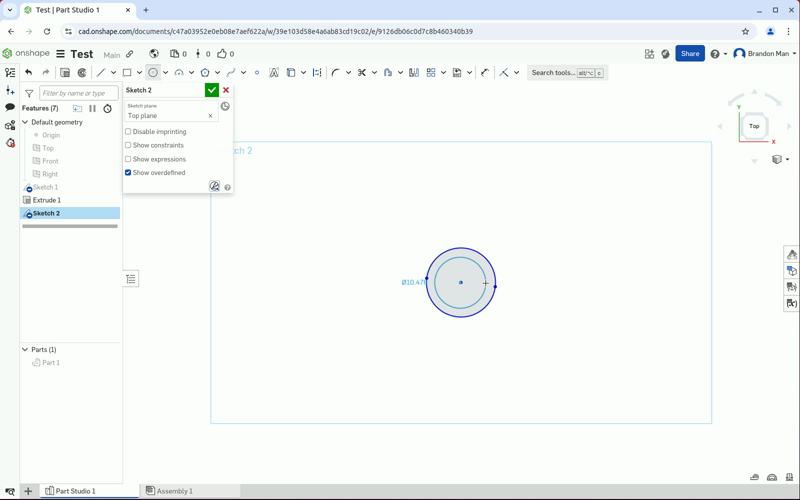
click(485, 282)
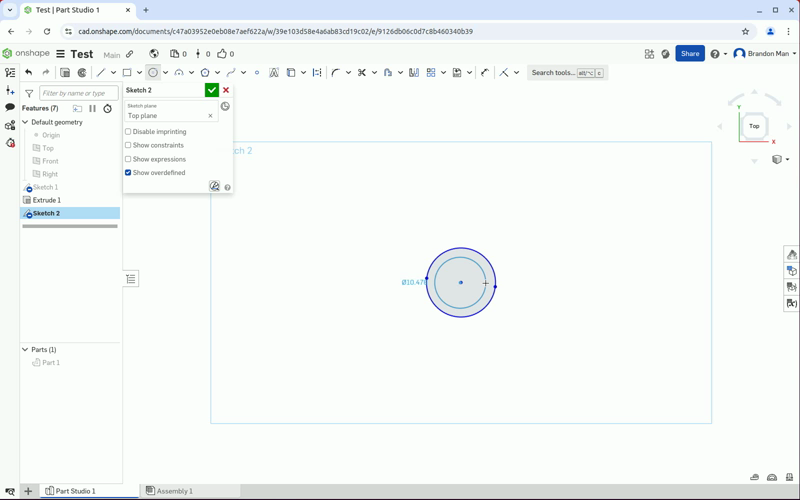
key(esc)
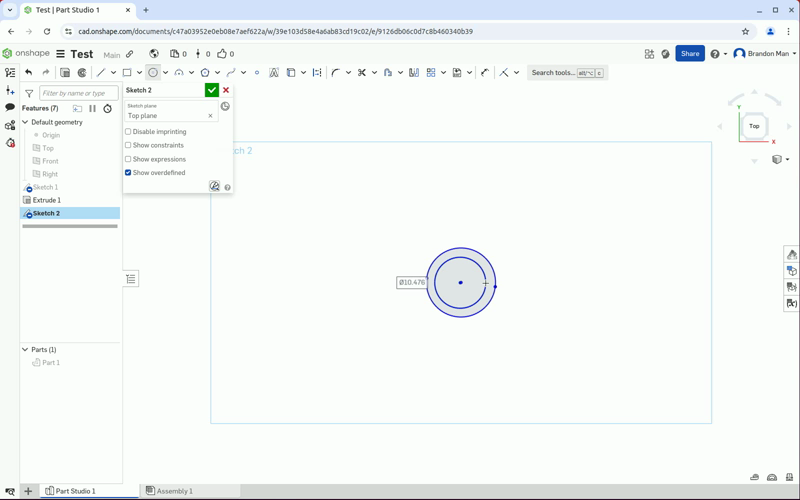
mouse_move(472, 309)
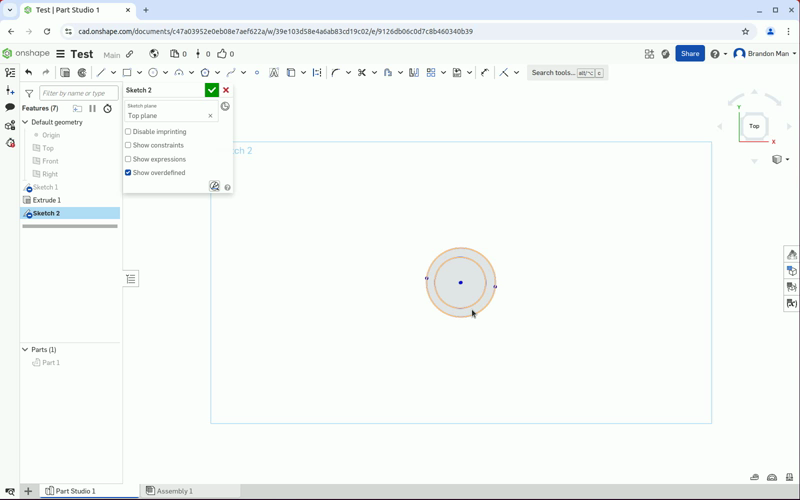
scroll(6)
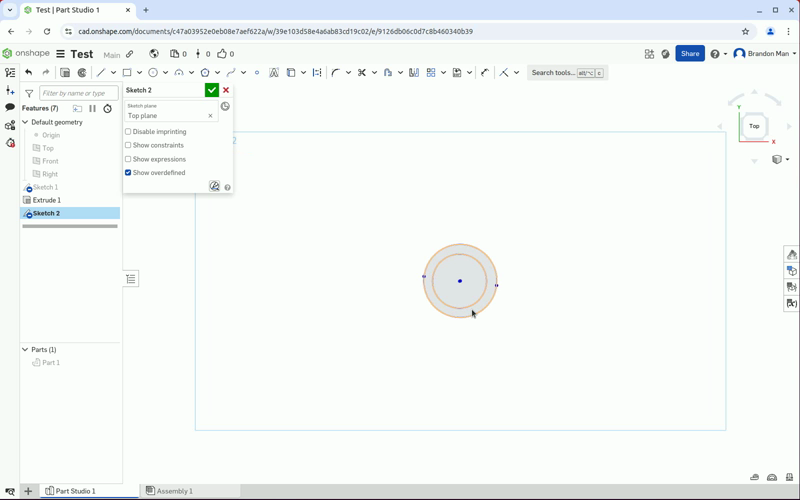
scroll(6)
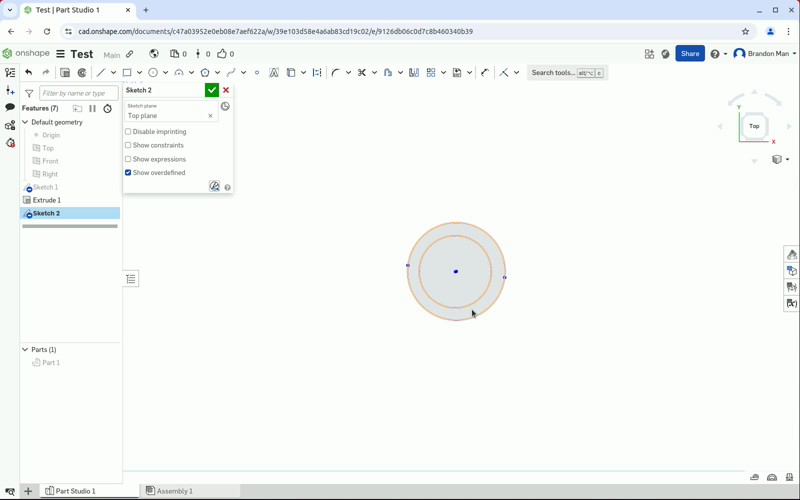
scroll(6)
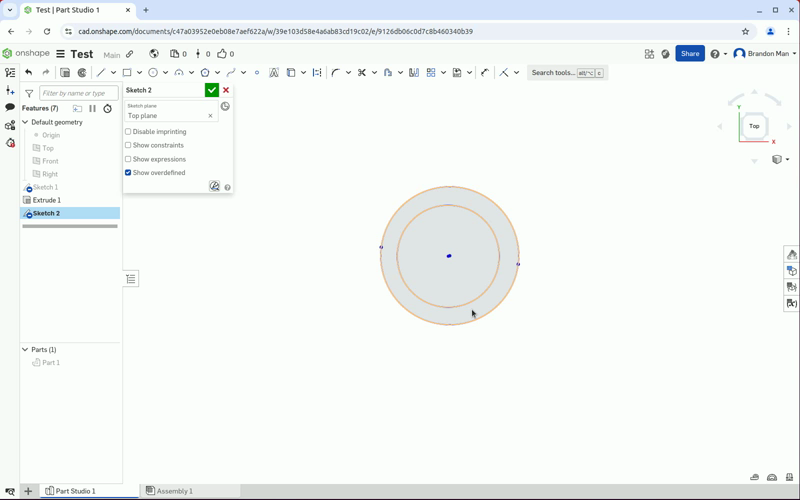
scroll(6)
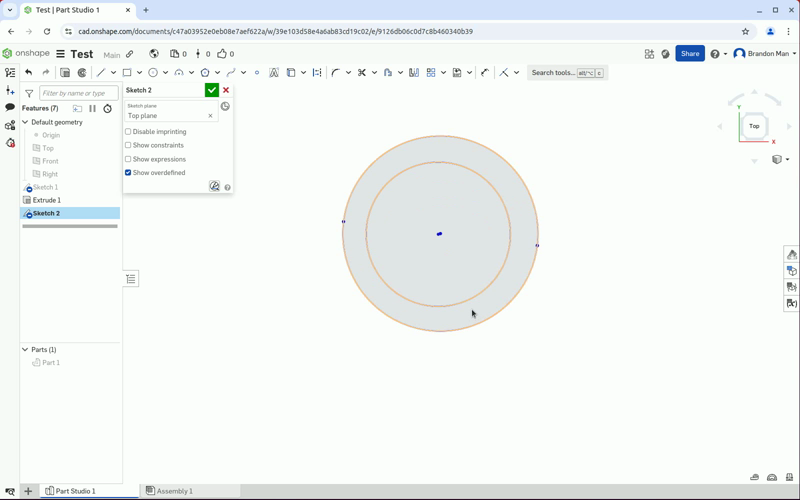
scroll(6)
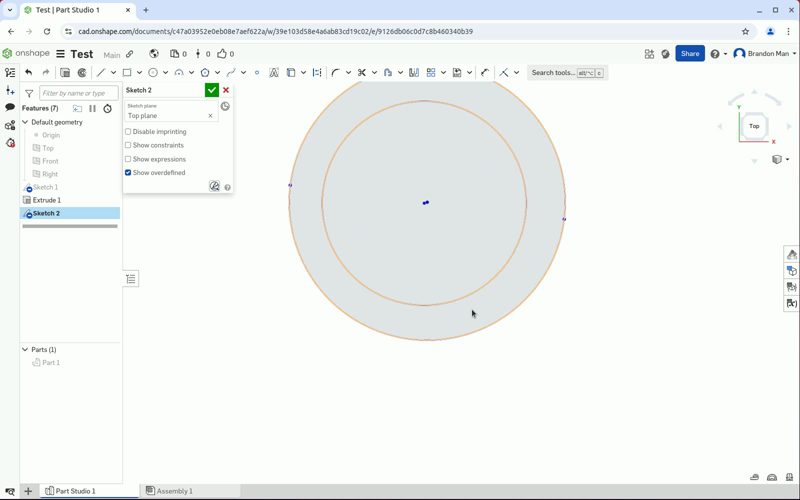
scroll(6)
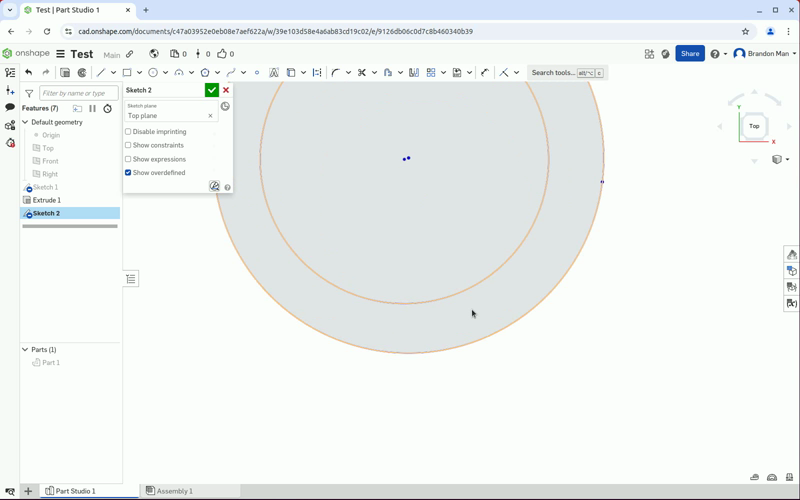
scroll(6)
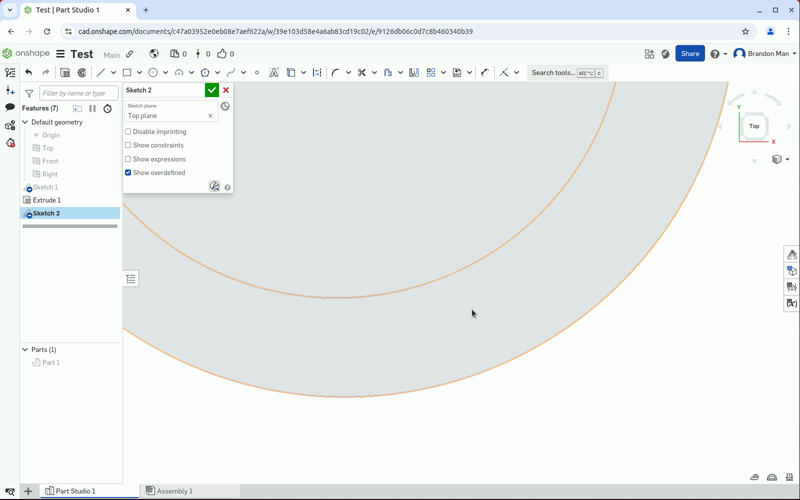
click(472, 309)
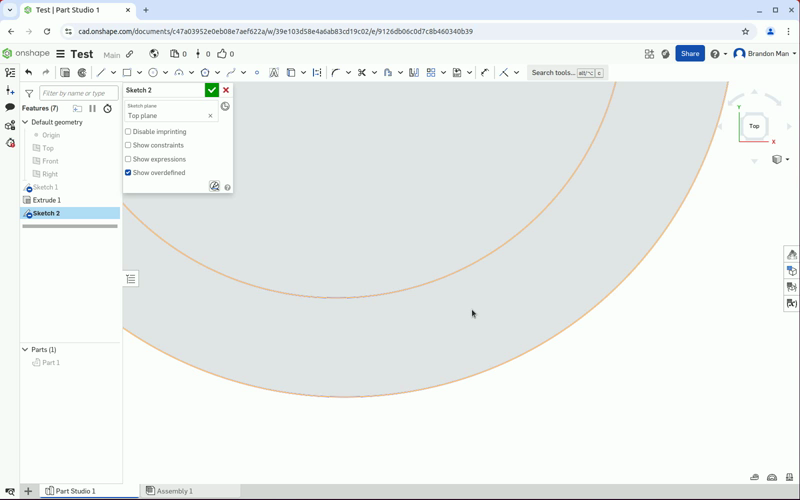
scroll(-6)
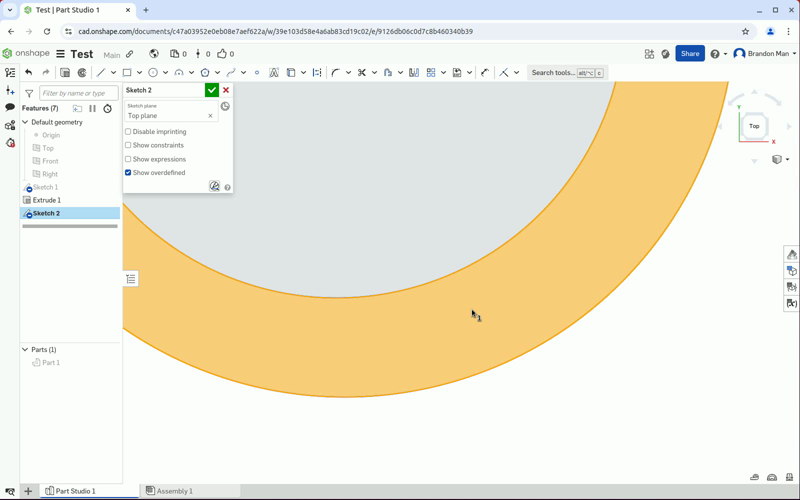
scroll(-6)
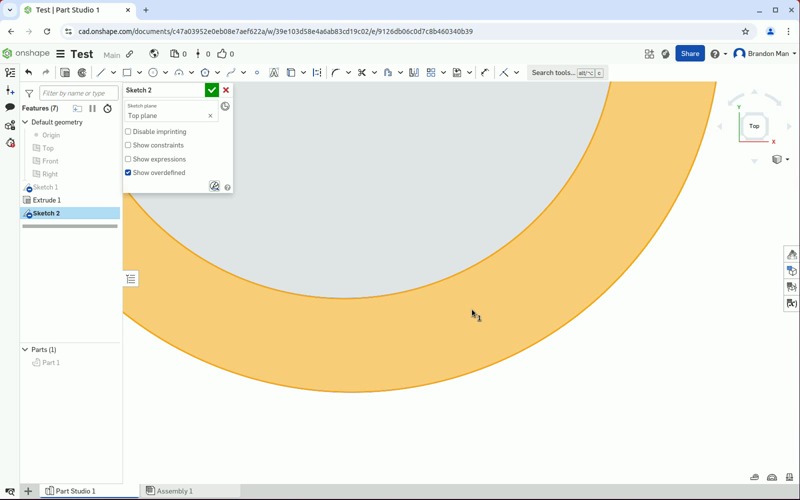
scroll(-6)
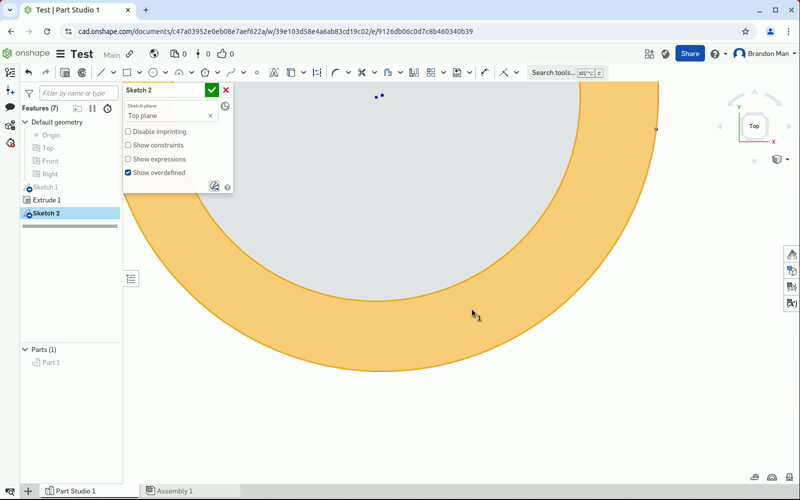
scroll(-6)
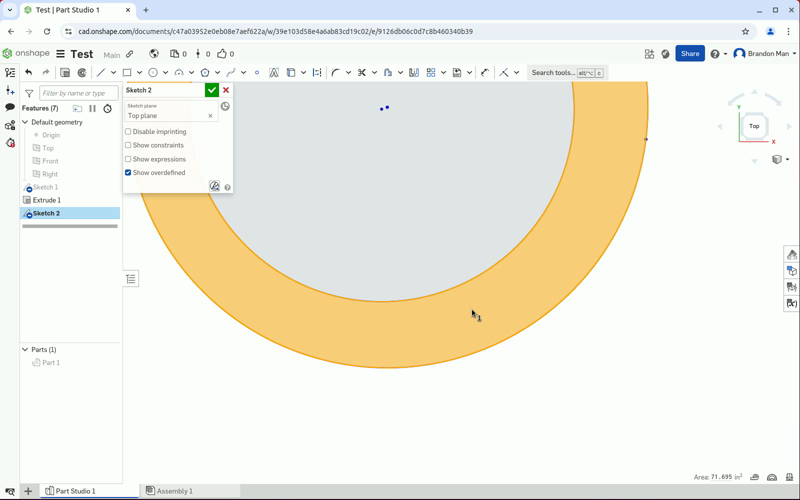
scroll(-6)
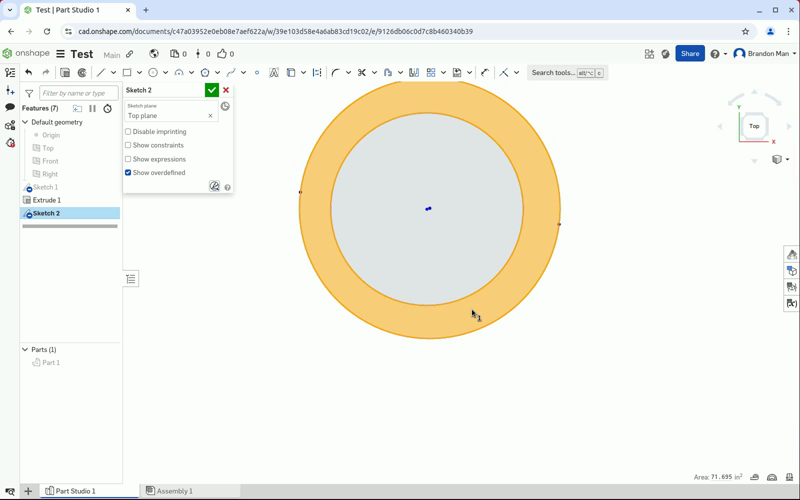
scroll(-6)
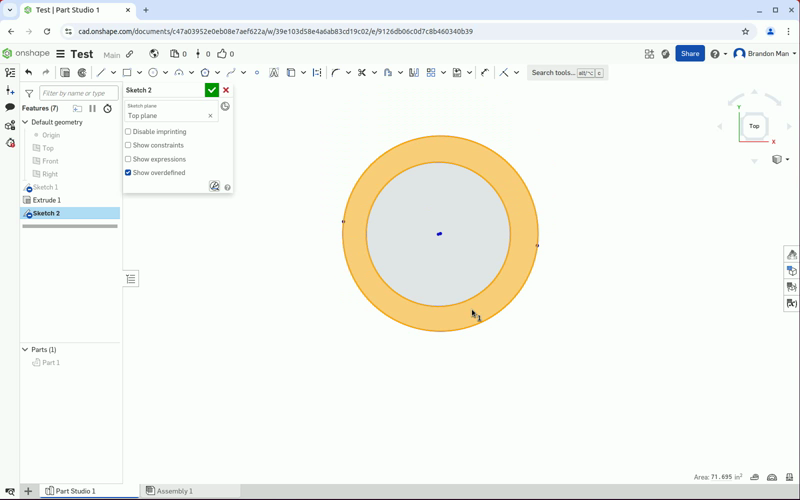
scroll(-6)
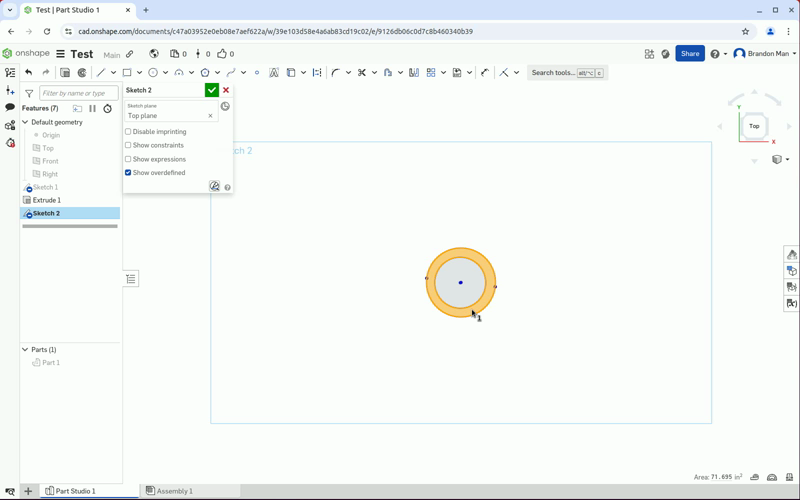
mouse_move(73, 352)
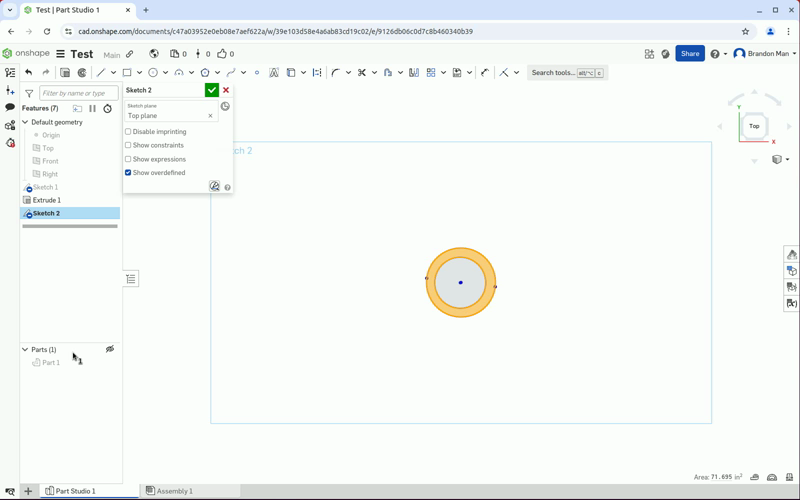
key(shift+y)
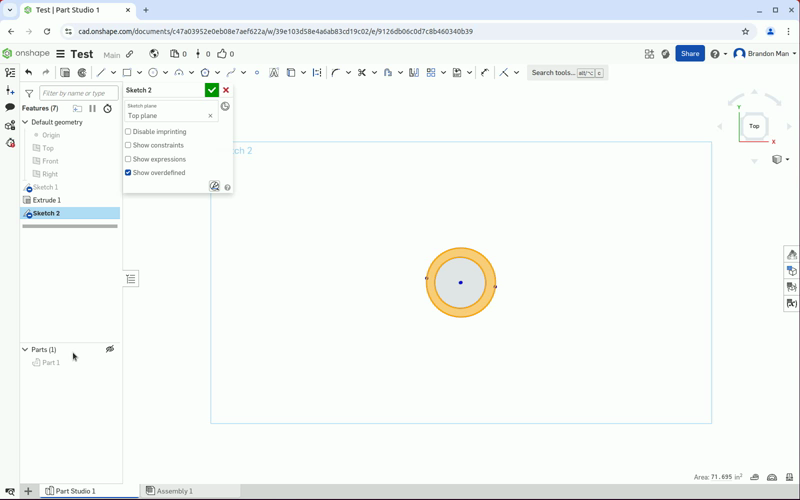
key(shift+e)
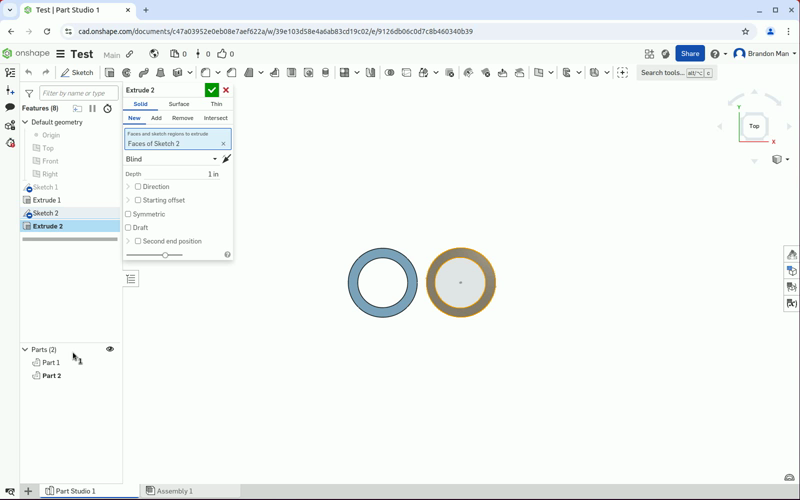
mouse_move(143, 106)
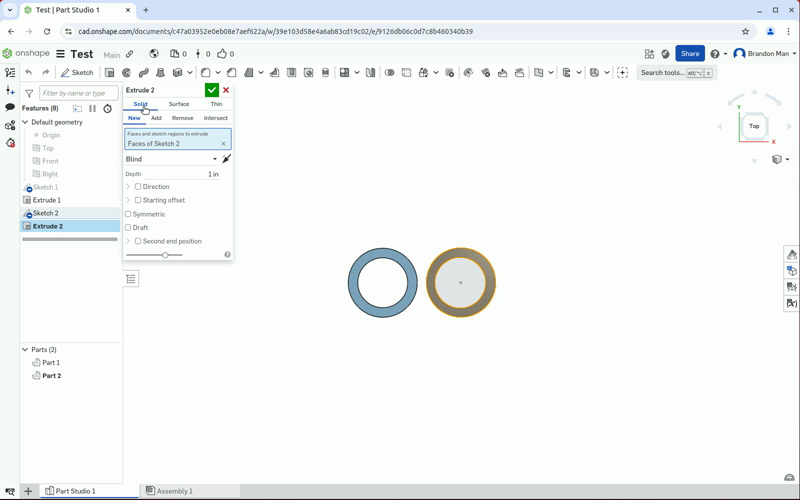
click(143, 106)
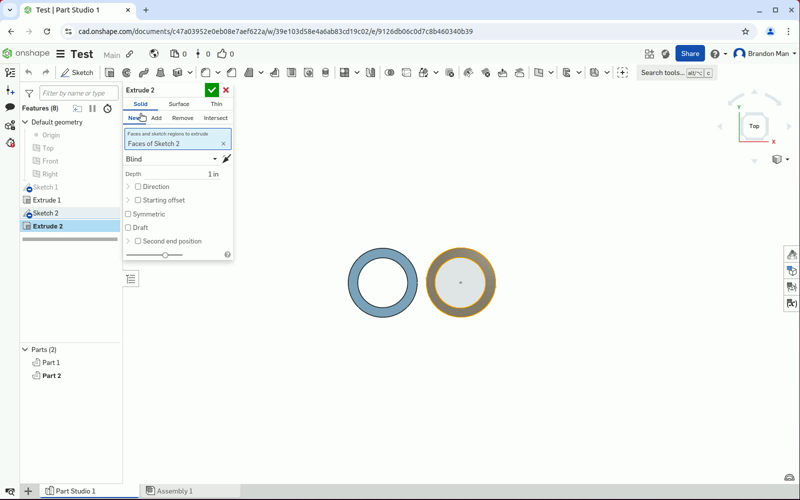
mouse_move(137, 120)
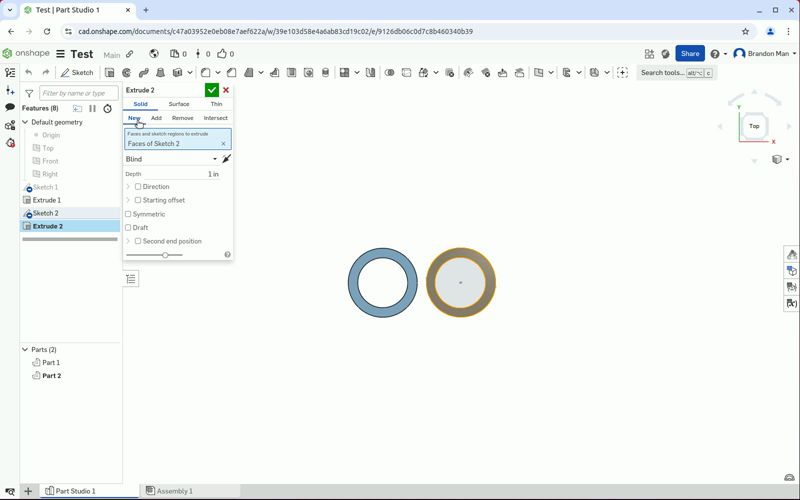
click(137, 120)
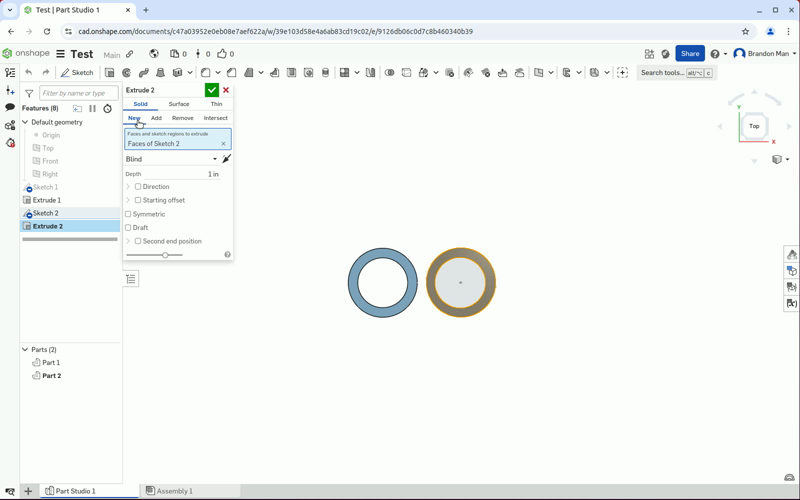
key(tab, 4)
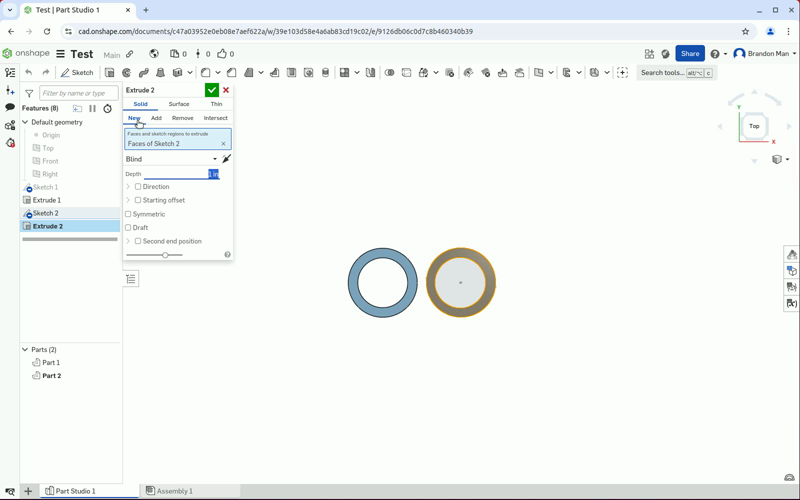
text(3.129)
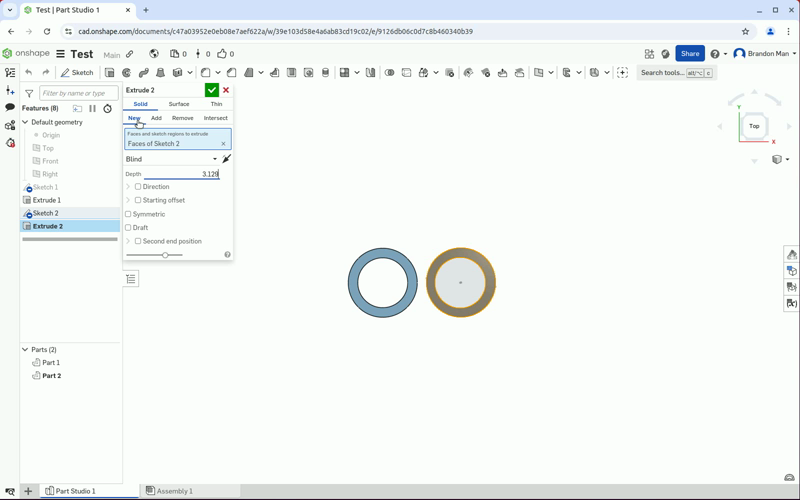
key(enter)
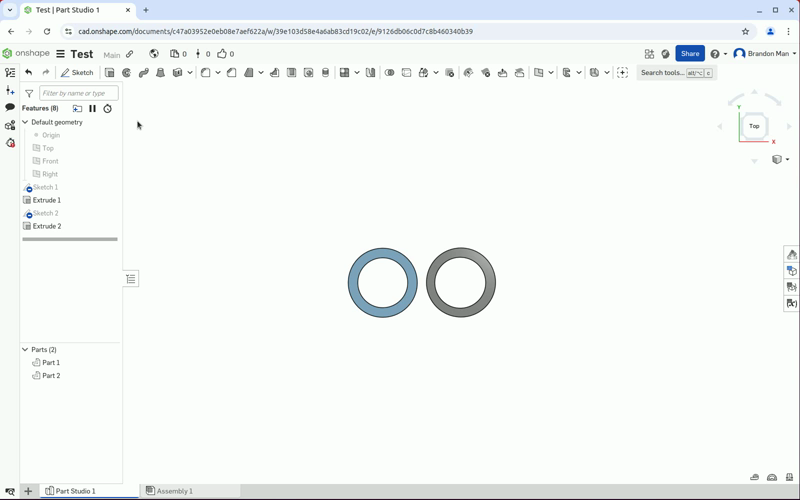
key(shift+h)
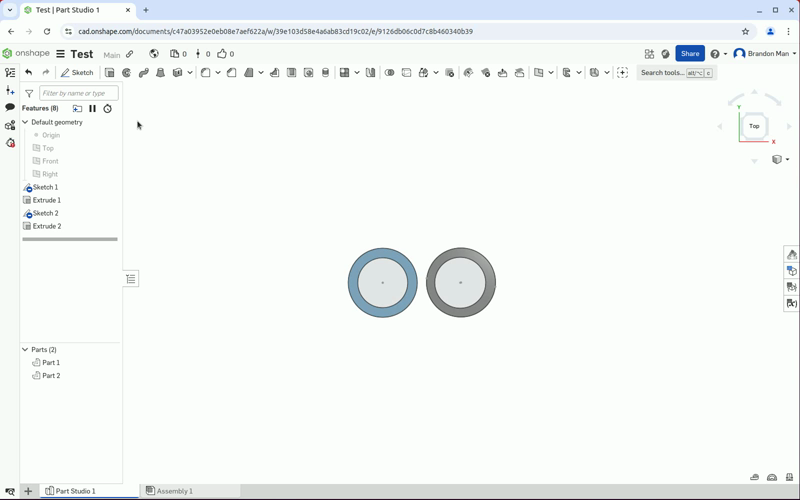
key(shift+h)
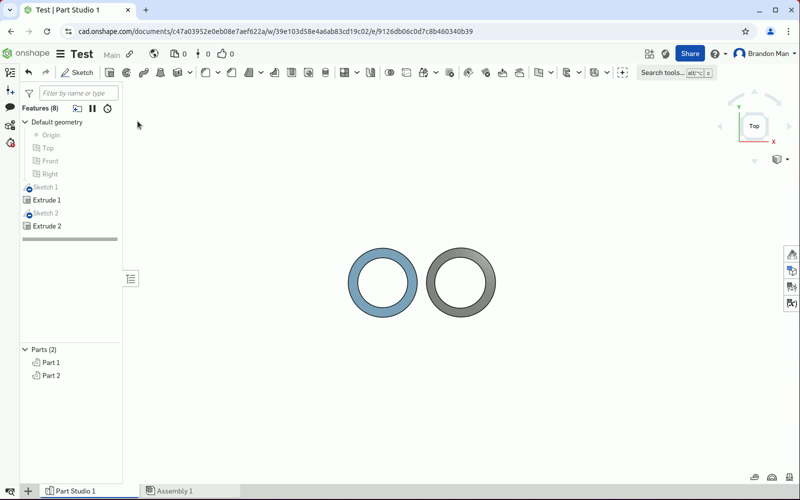
mouse_move(73, 189)
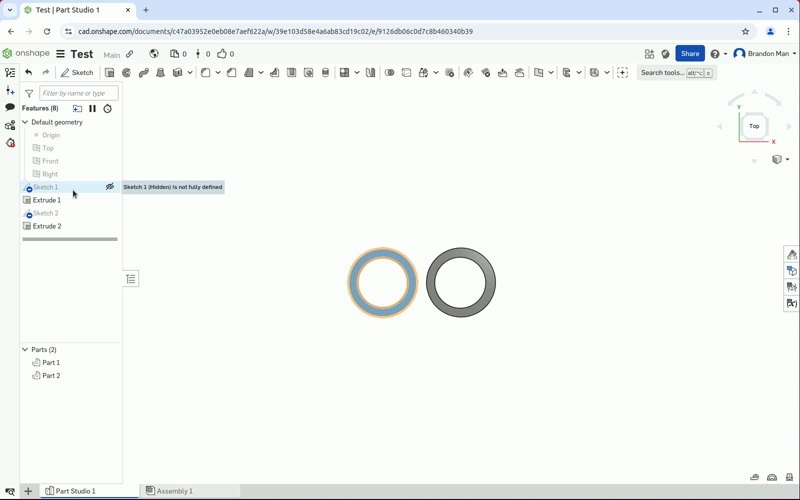
click(73, 189)
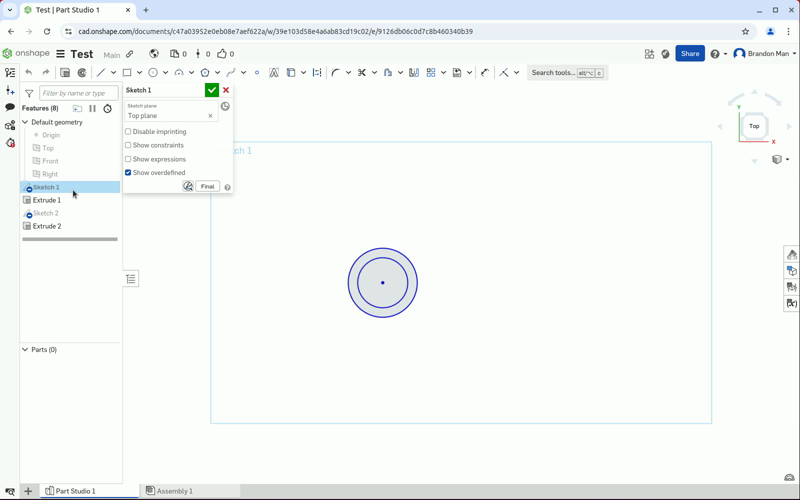
mouse_move(229, 92)
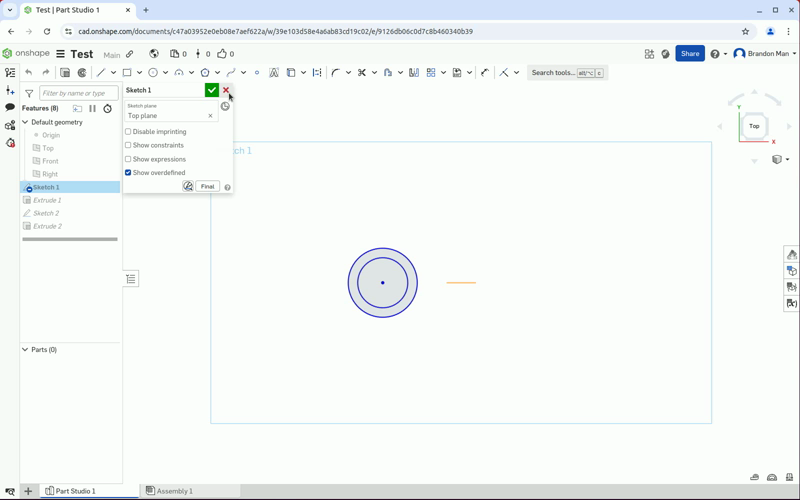
click(229, 92)
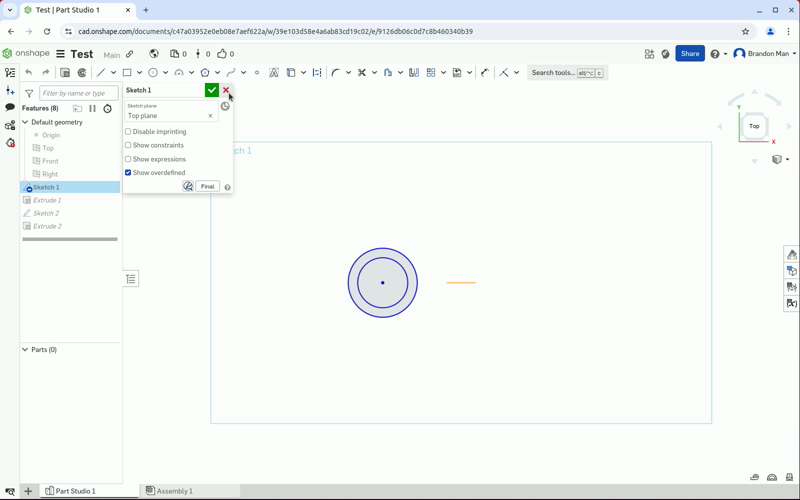
key(shift+s)
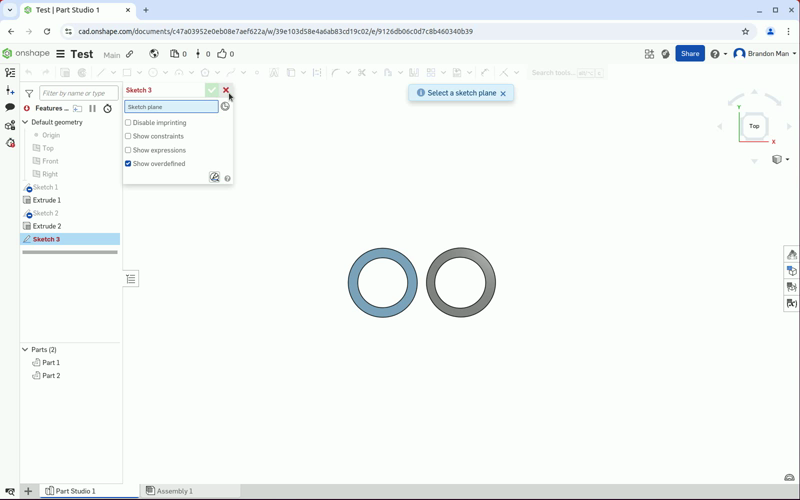
mouse_move(73, 150)
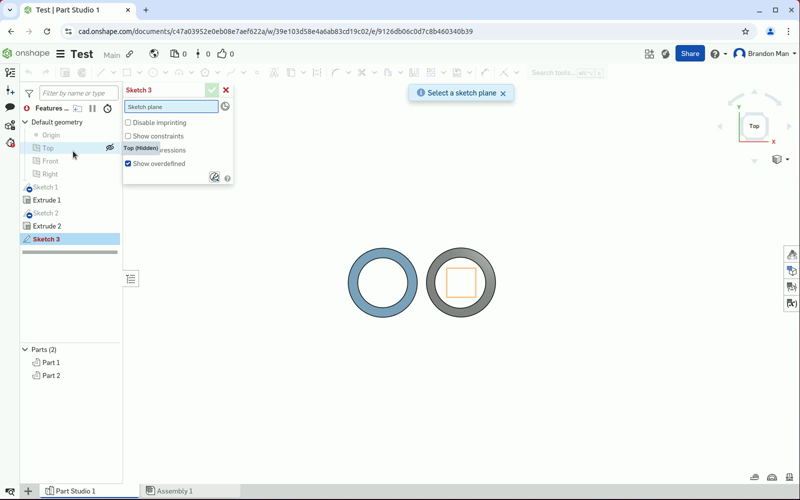
click(73, 150)
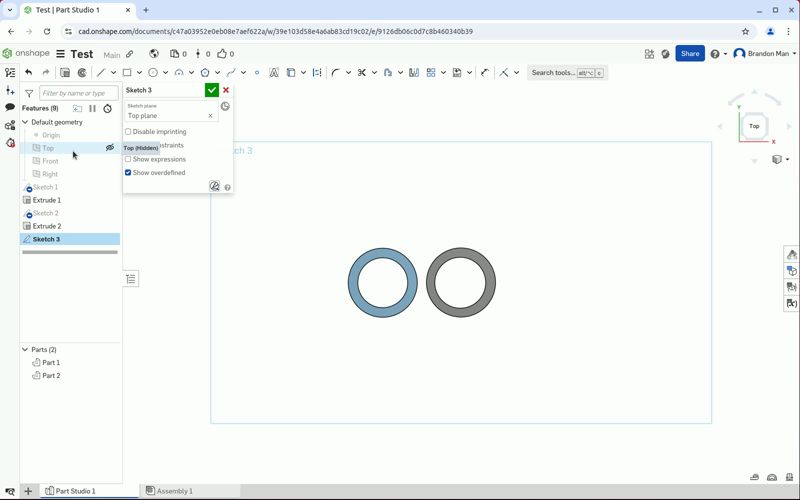
mouse_move(73, 352)
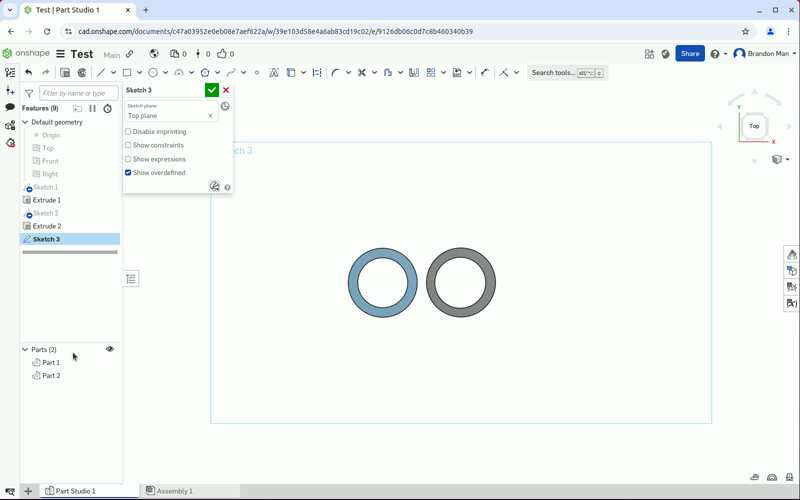
key(y)
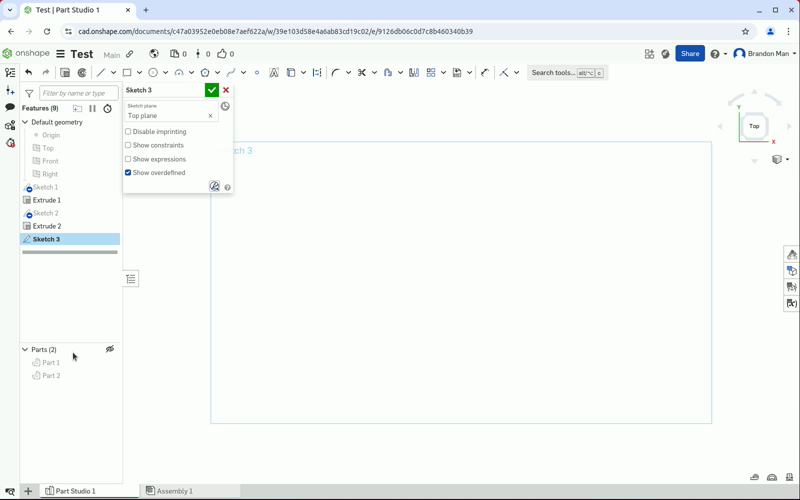
key(c)
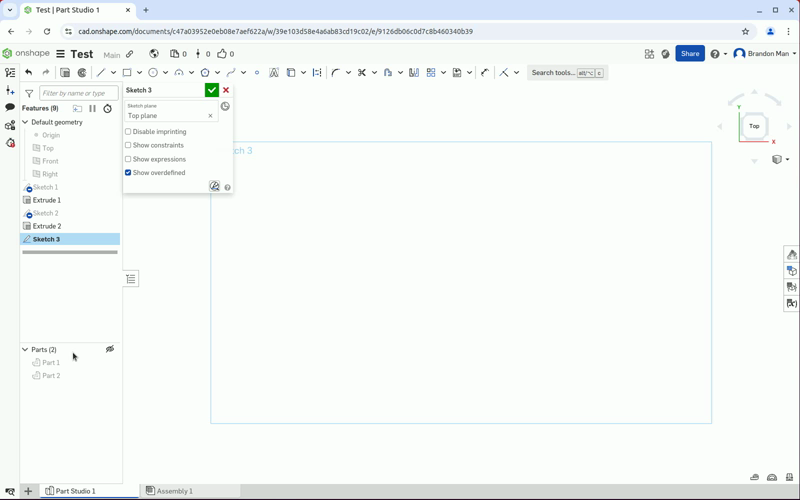
key_down(shift)
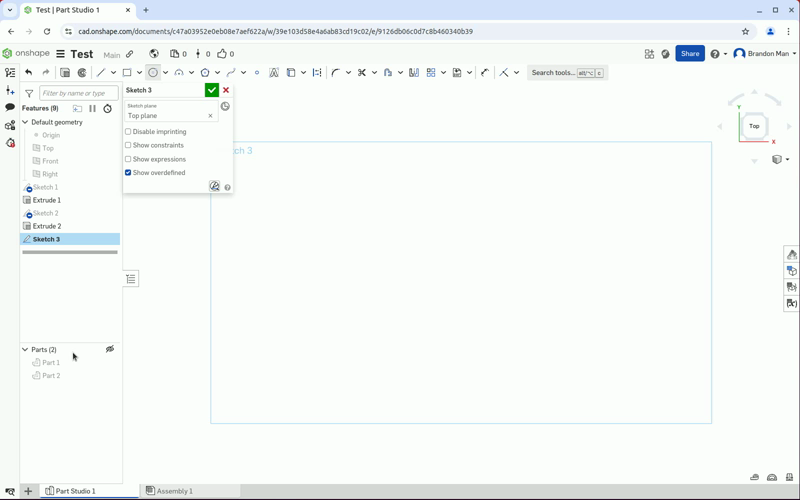
mouse_move(540, 282)
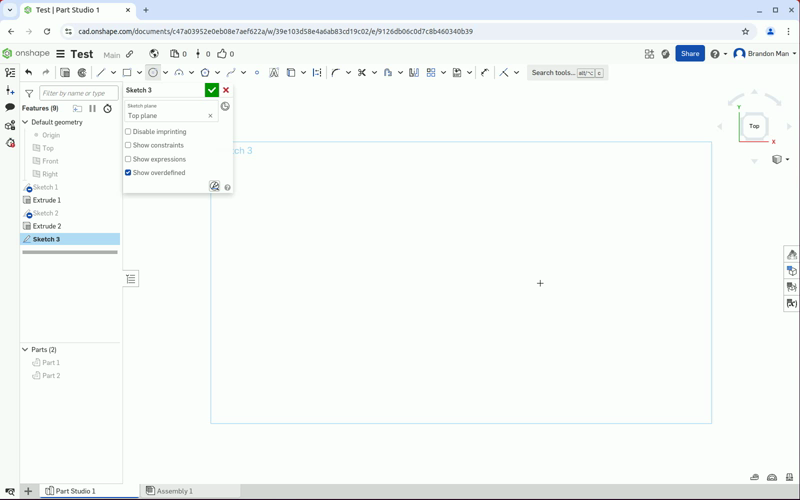
click(540, 282)
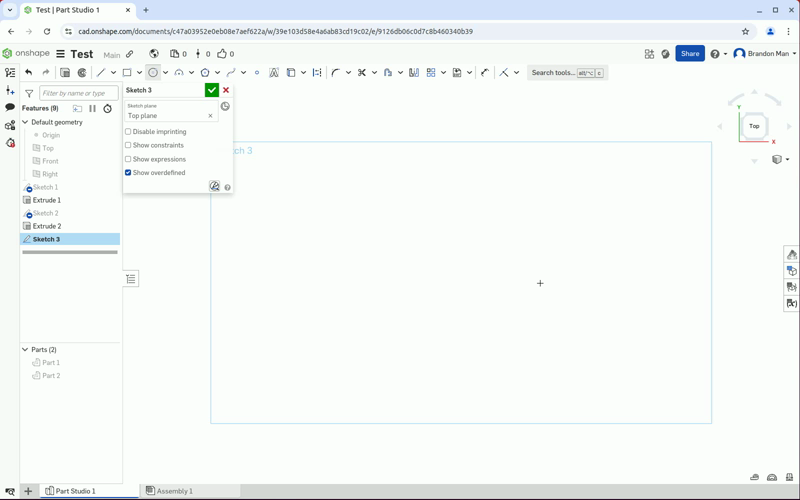
key_up(shift)
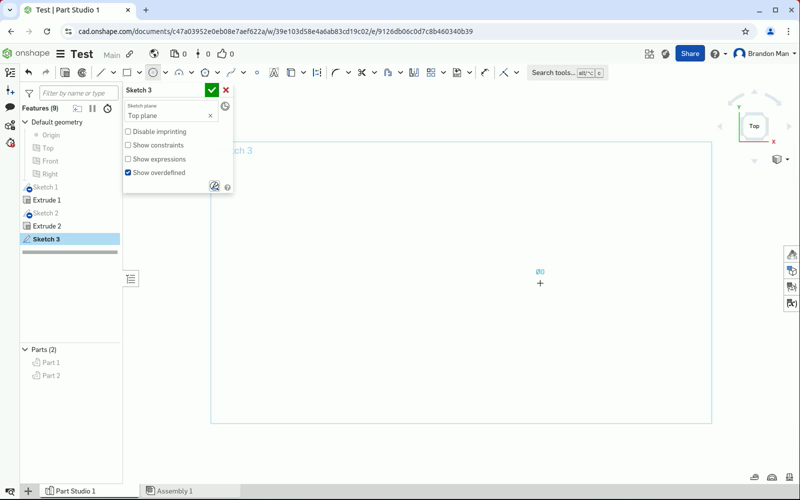
mouse_move(574, 282)
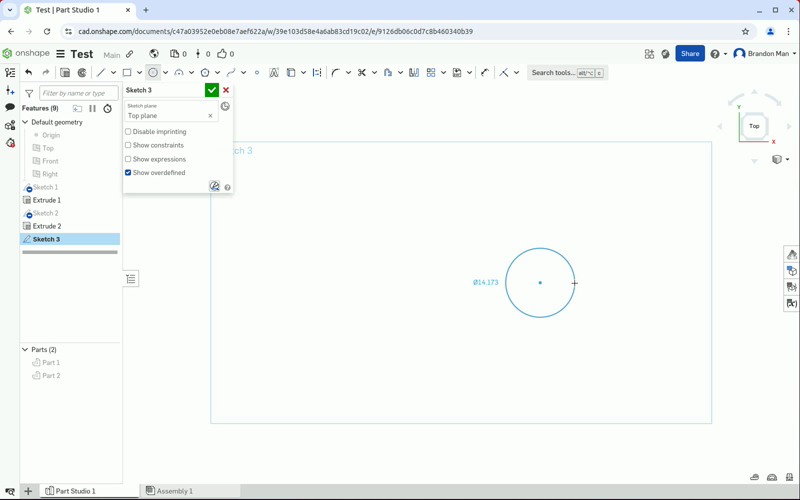
click(574, 282)
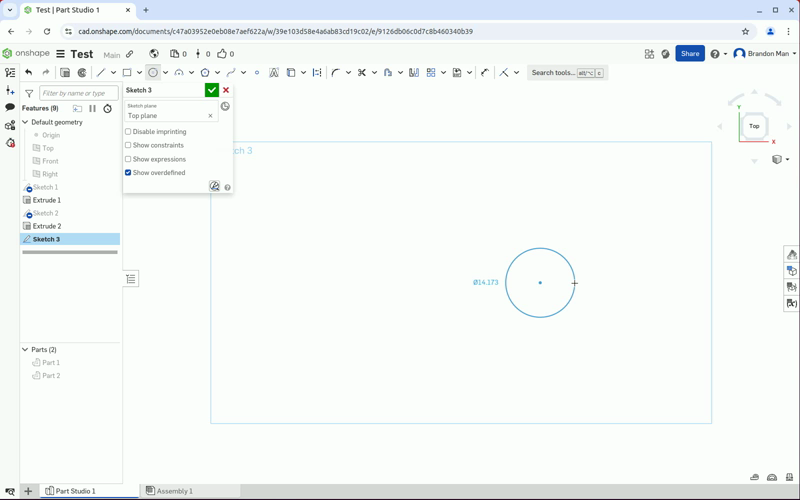
key(esc)
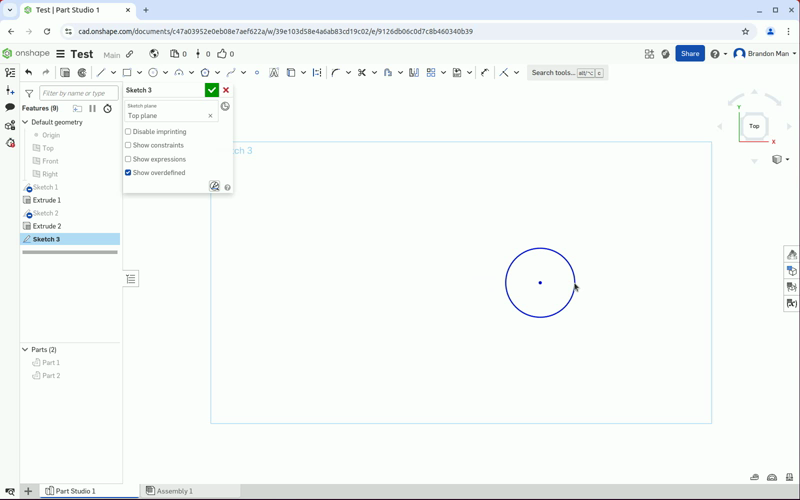
key(c)
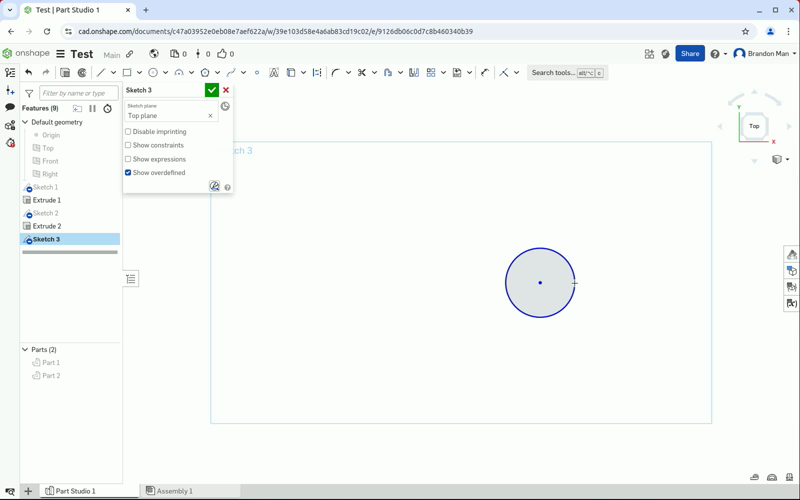
key_down(shift)
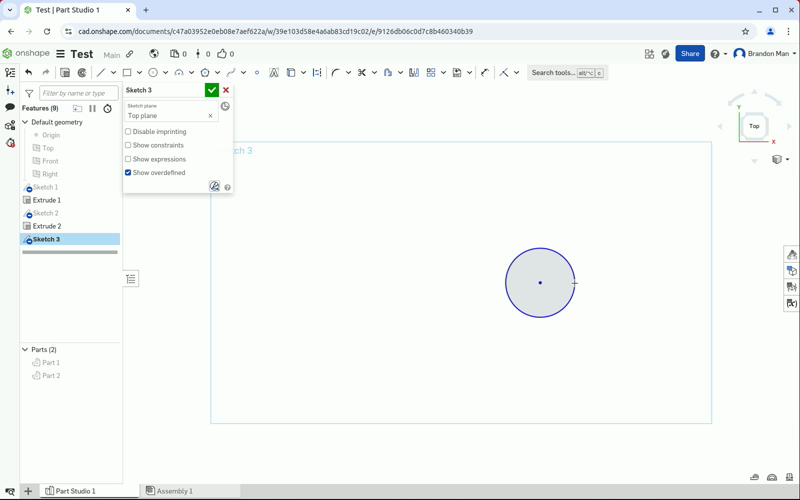
mouse_move(540, 282)
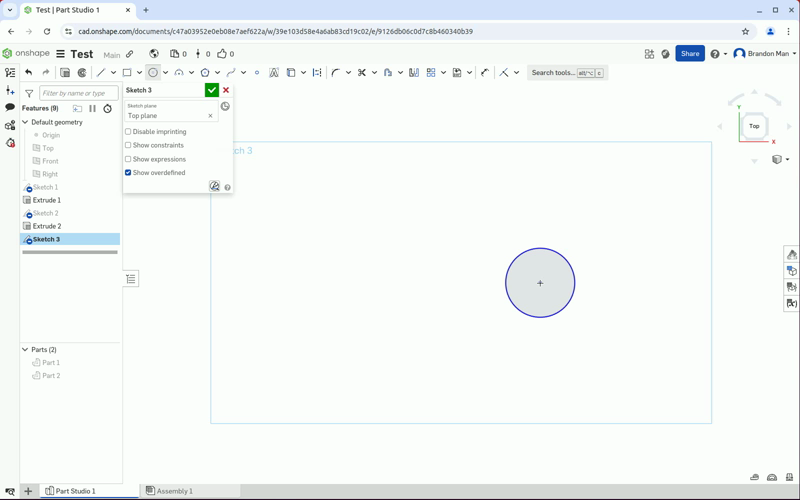
click(540, 282)
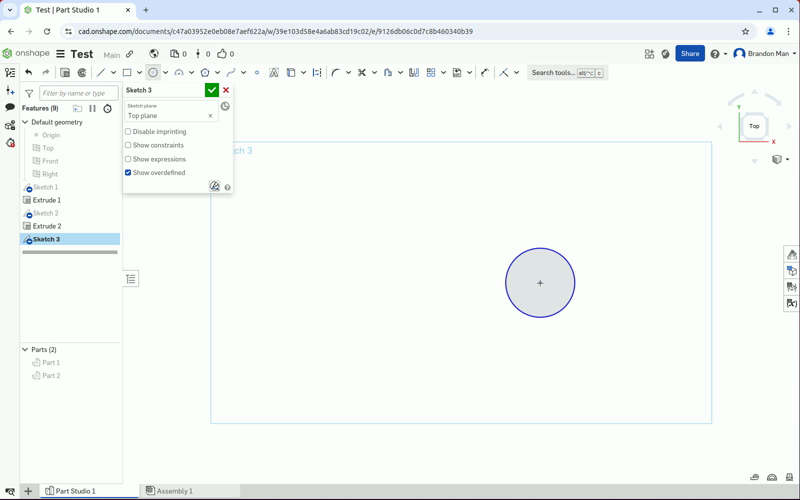
key_up(shift)
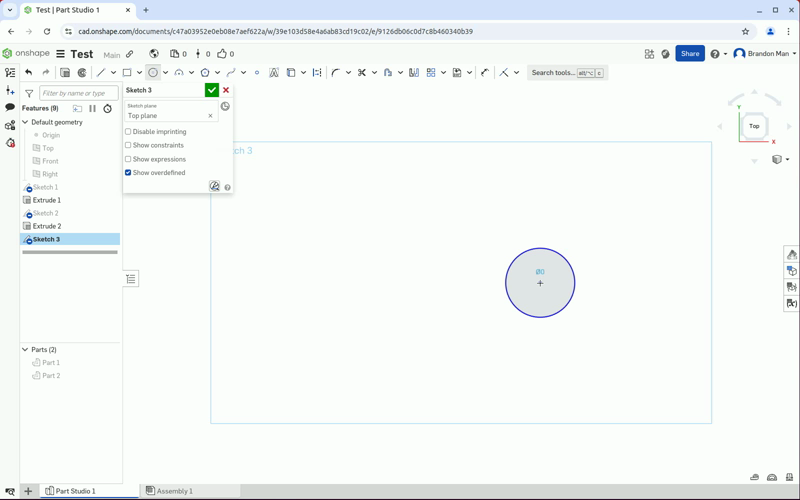
mouse_move(565, 282)
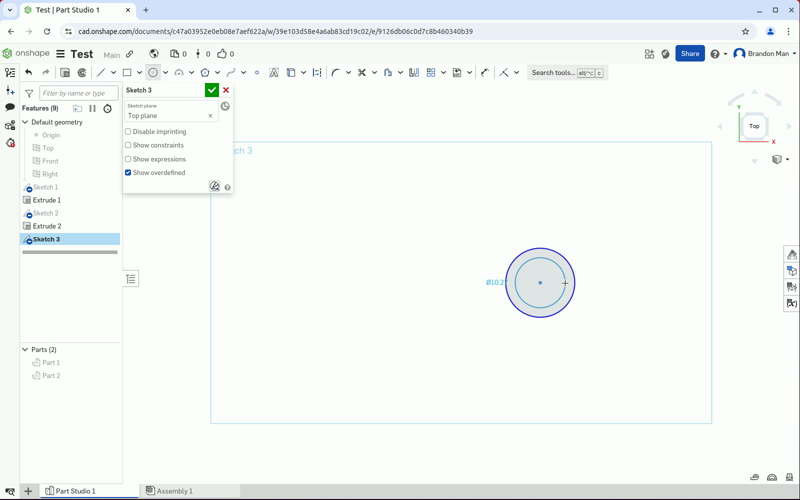
click(565, 282)
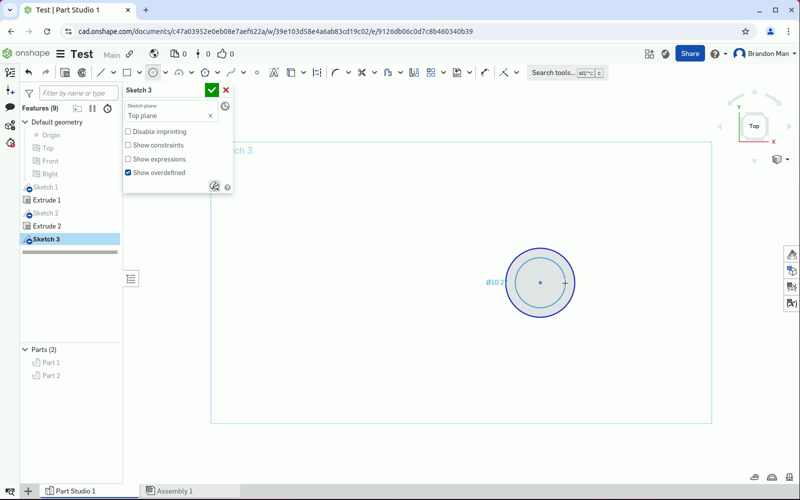
key(esc)
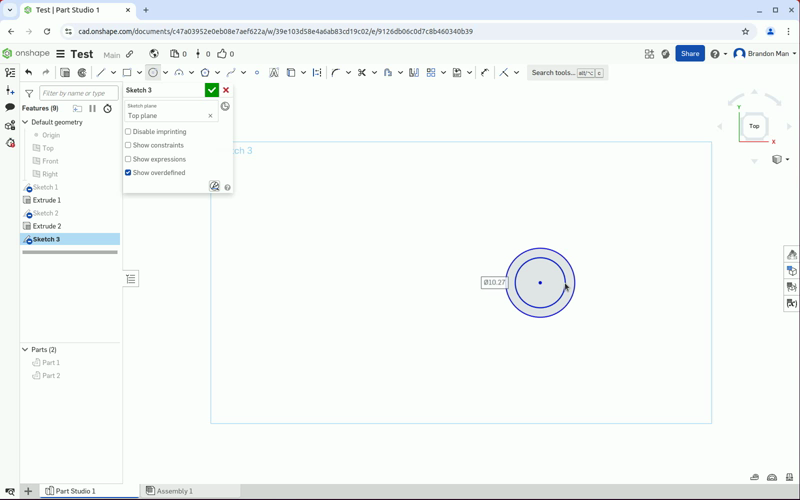
mouse_move(521, 257)
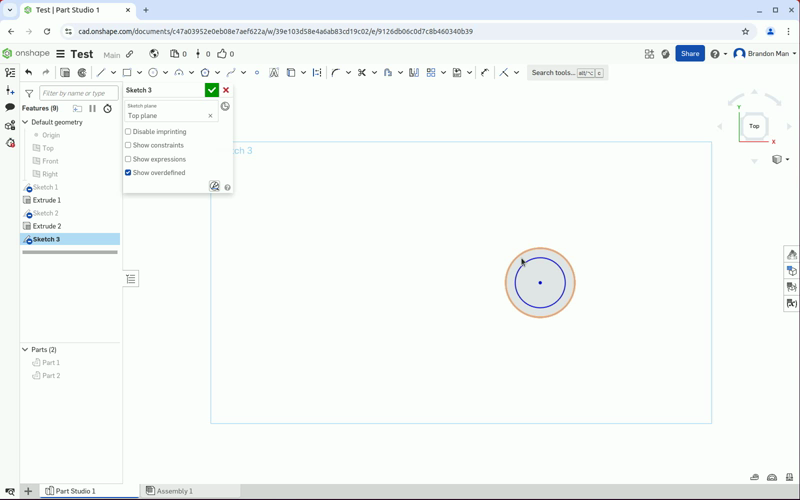
scroll(6)
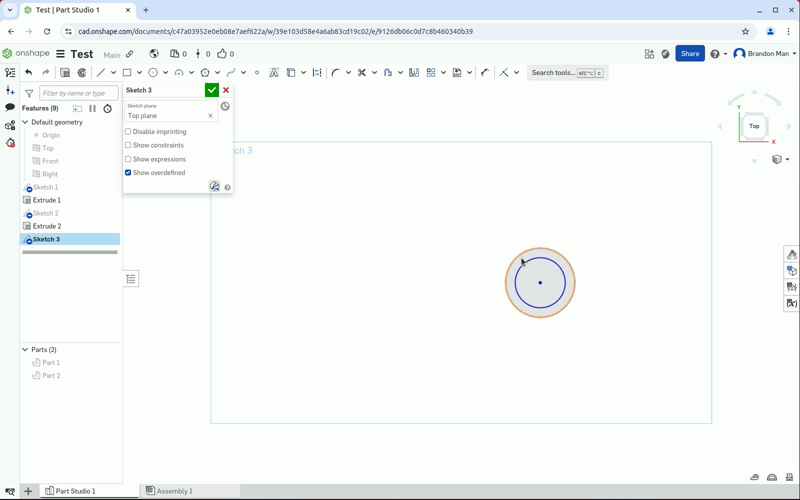
scroll(6)
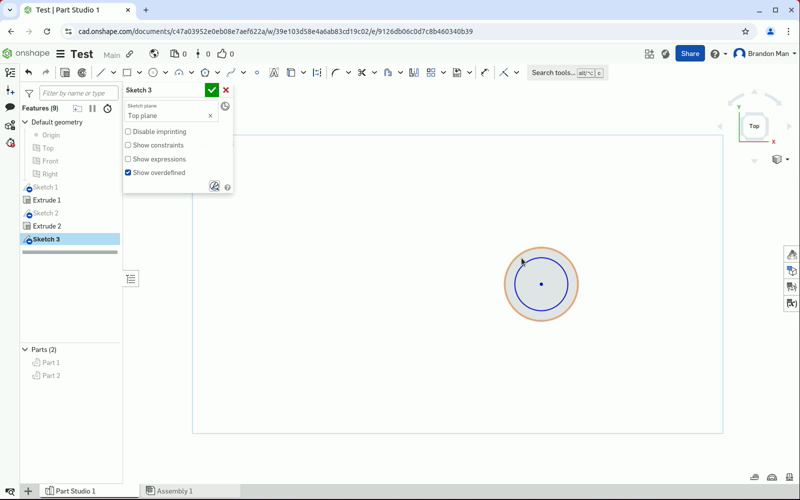
scroll(6)
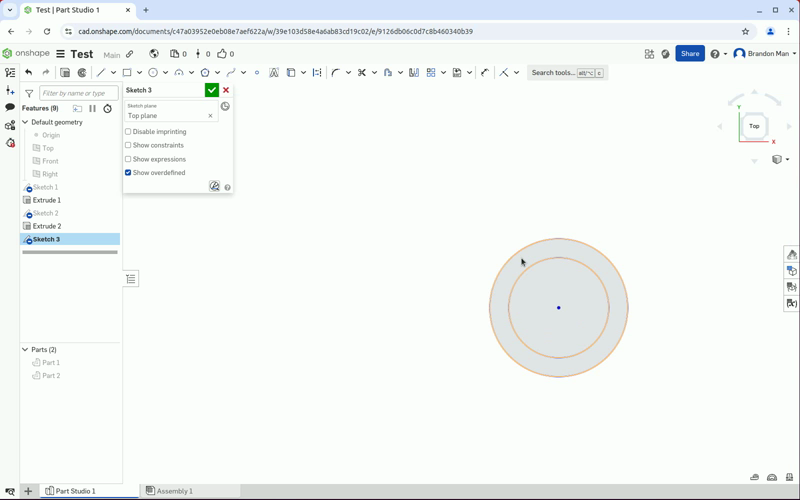
scroll(6)
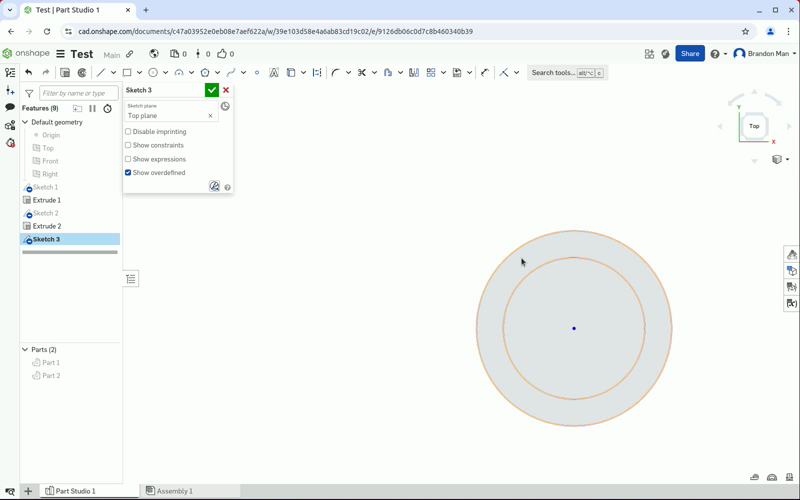
scroll(6)
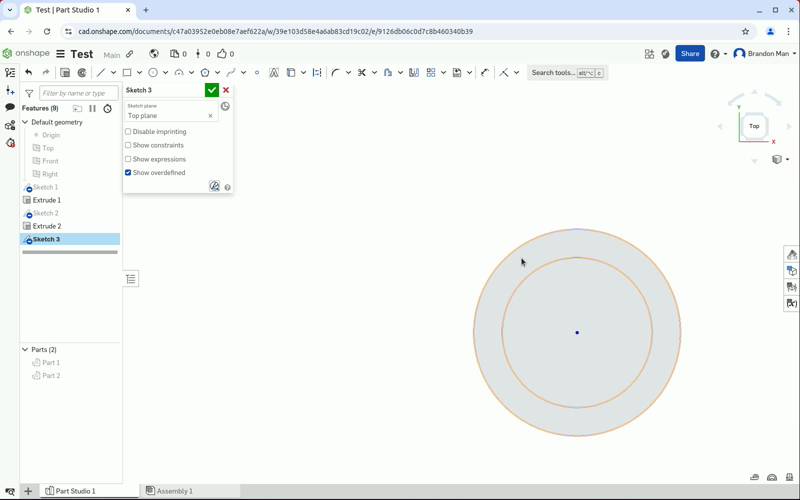
scroll(6)
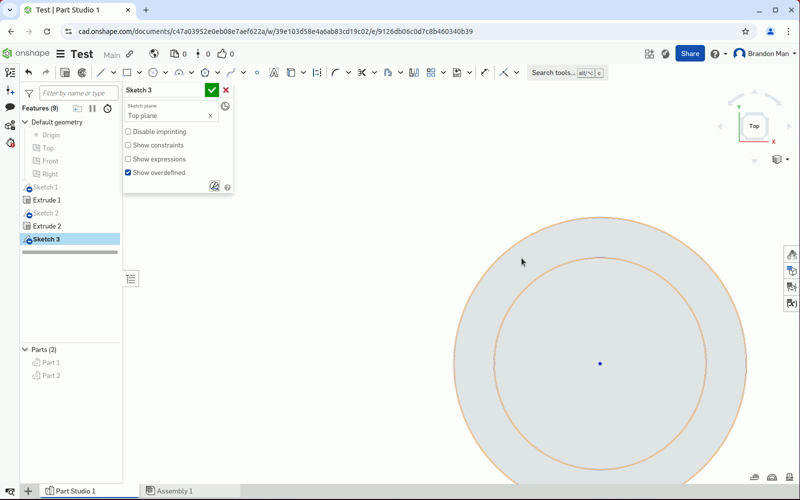
scroll(6)
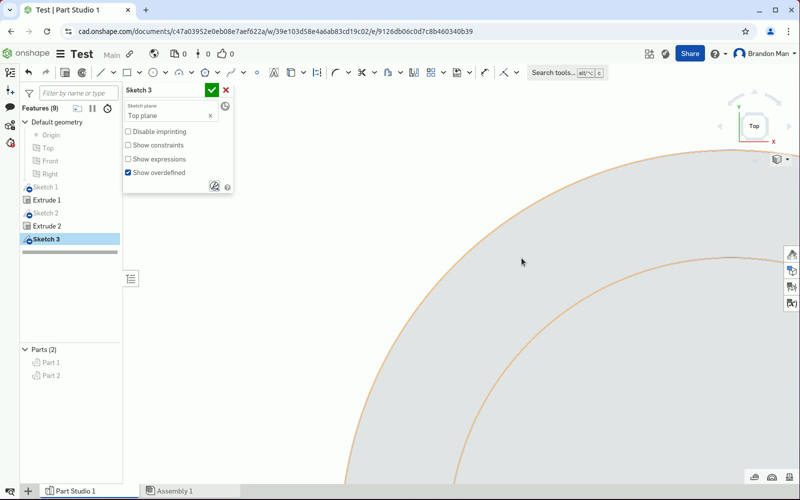
click(521, 257)
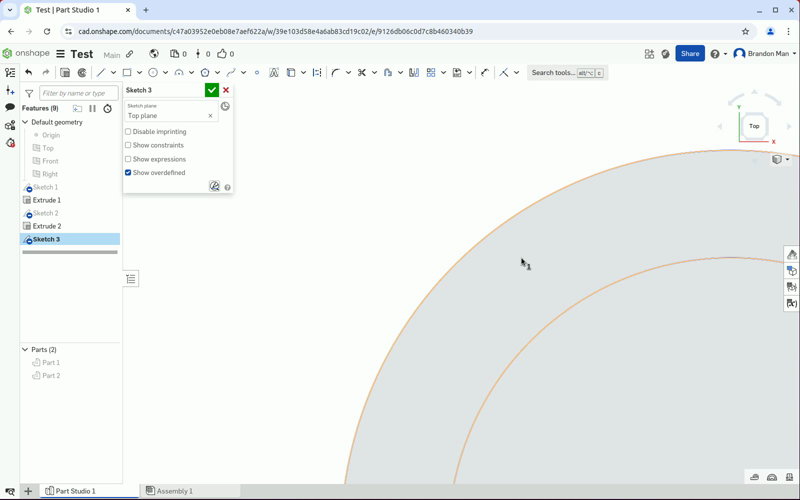
scroll(-6)
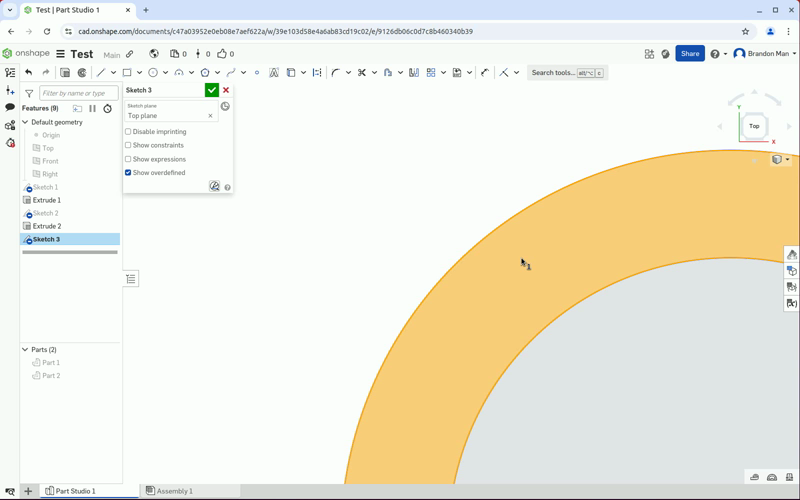
scroll(-6)
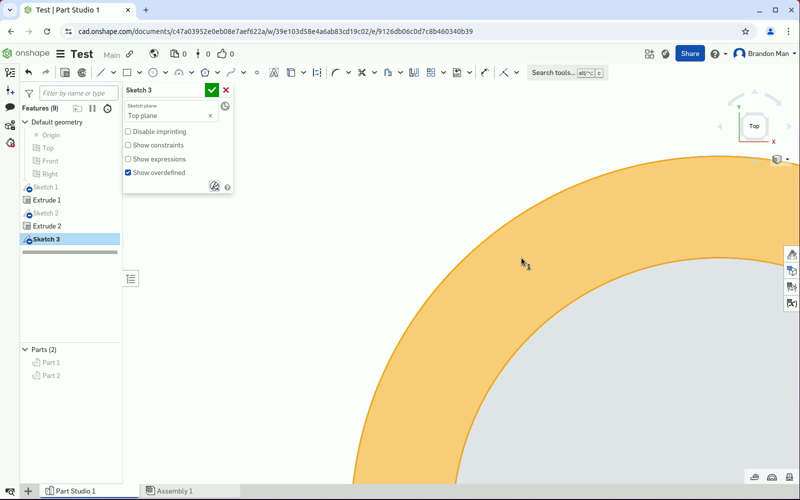
scroll(-6)
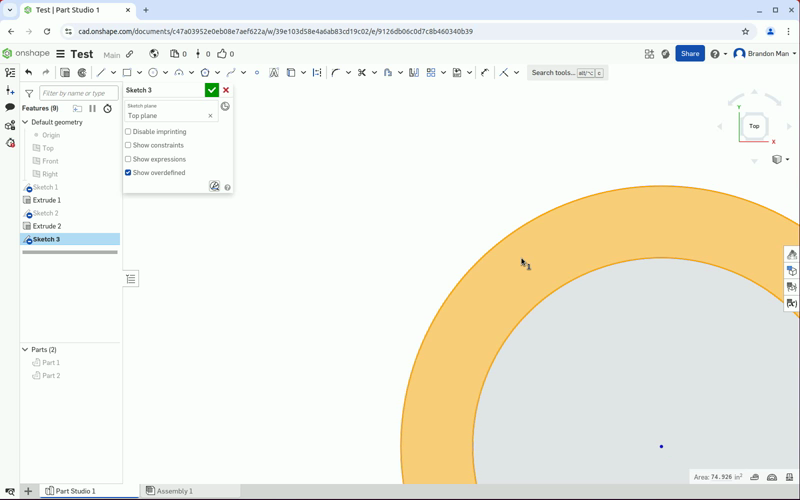
scroll(-6)
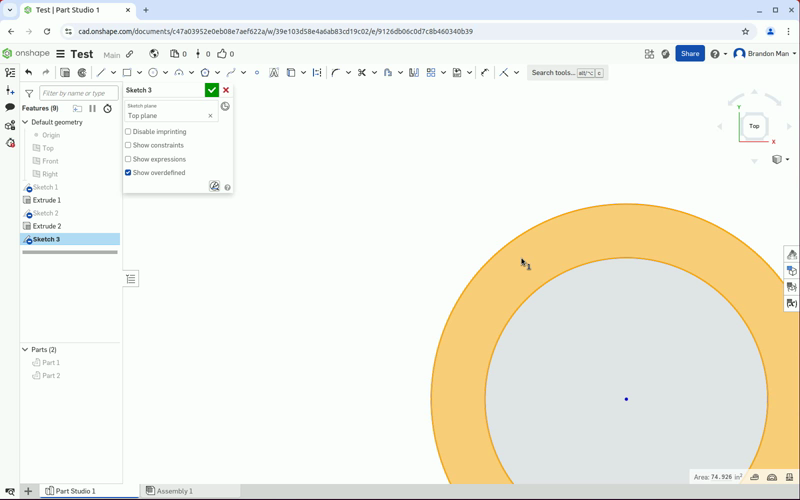
scroll(-6)
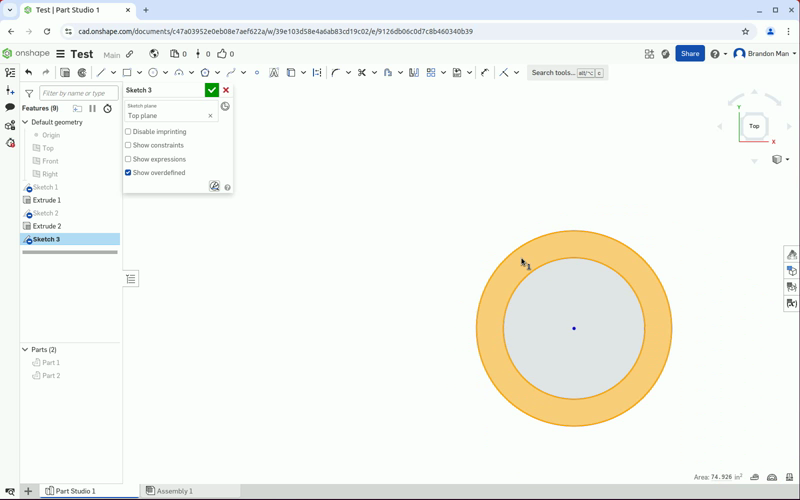
scroll(-6)
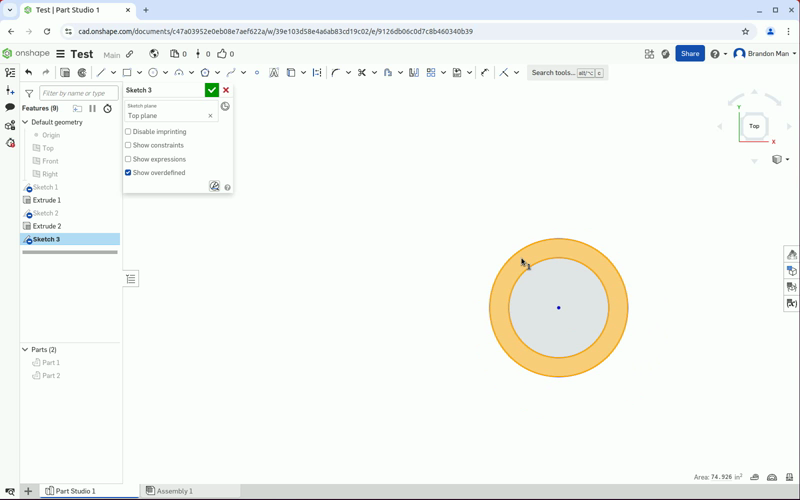
scroll(-6)
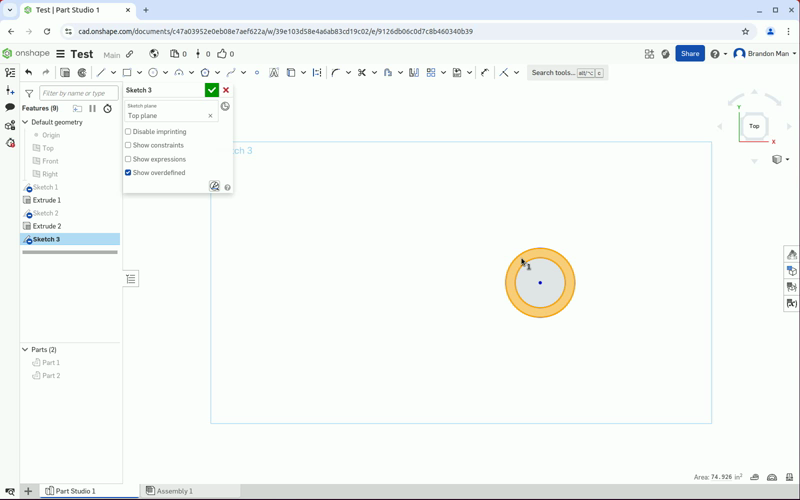
mouse_move(73, 352)
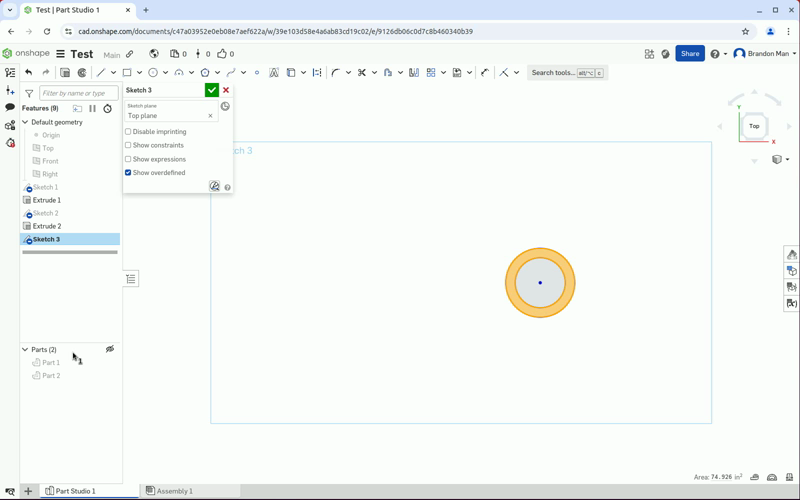
key(shift+y)
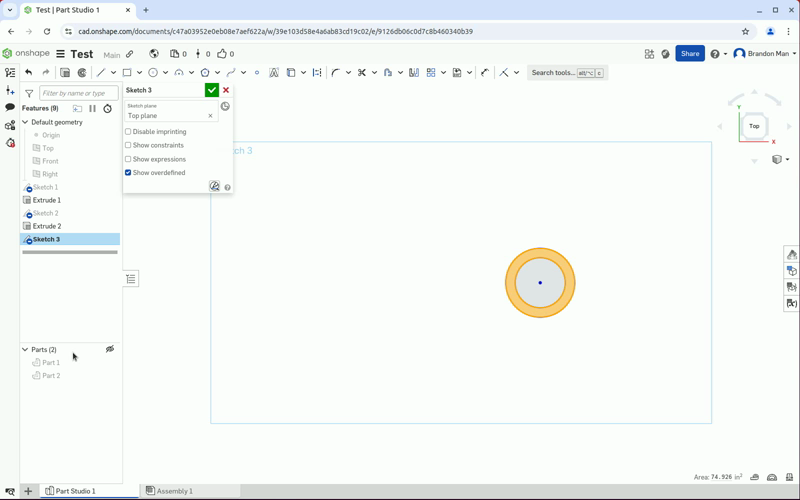
key(shift+e)
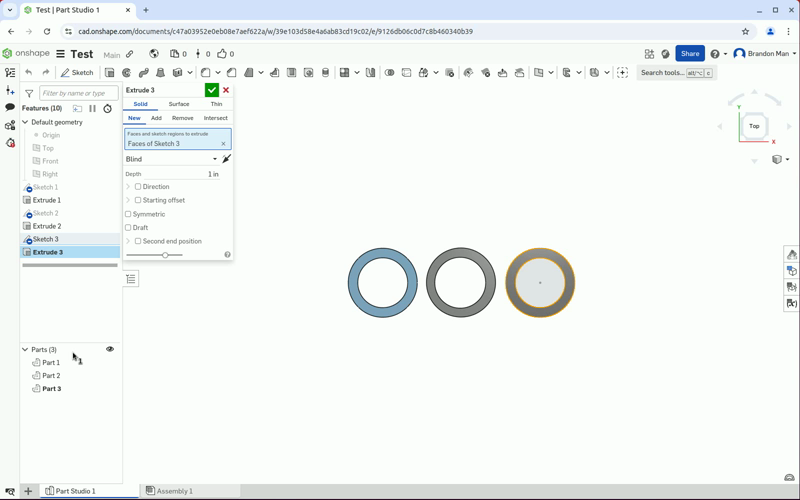
mouse_move(143, 106)
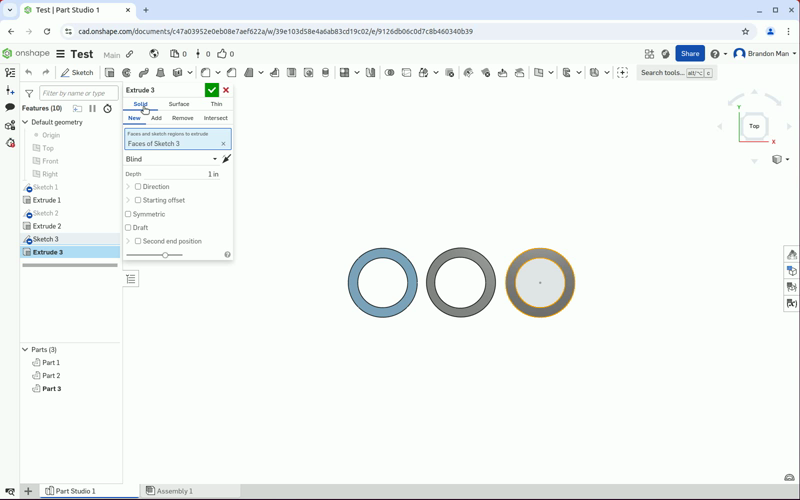
click(143, 106)
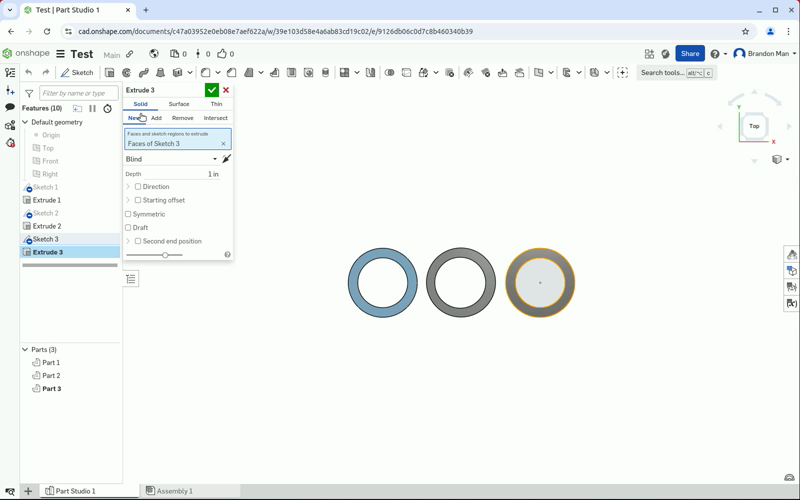
mouse_move(137, 120)
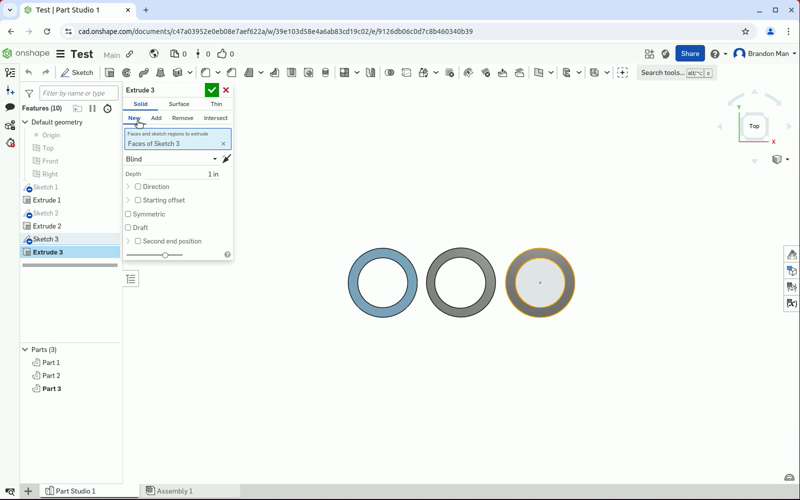
click(137, 120)
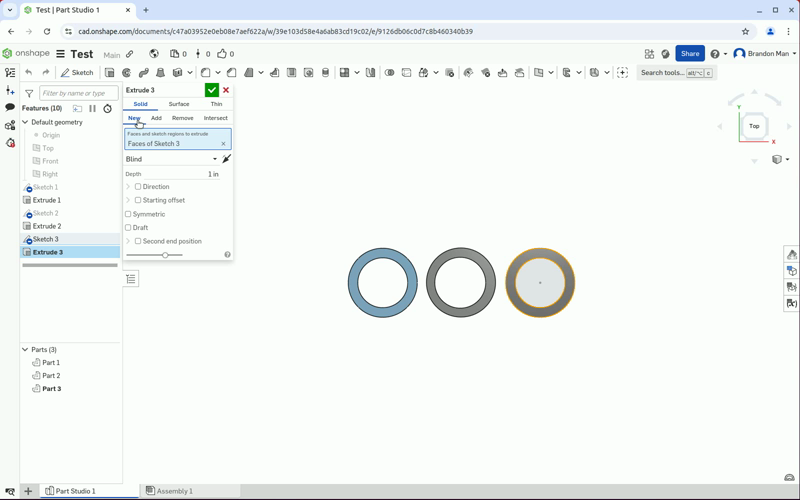
key(tab, 4)
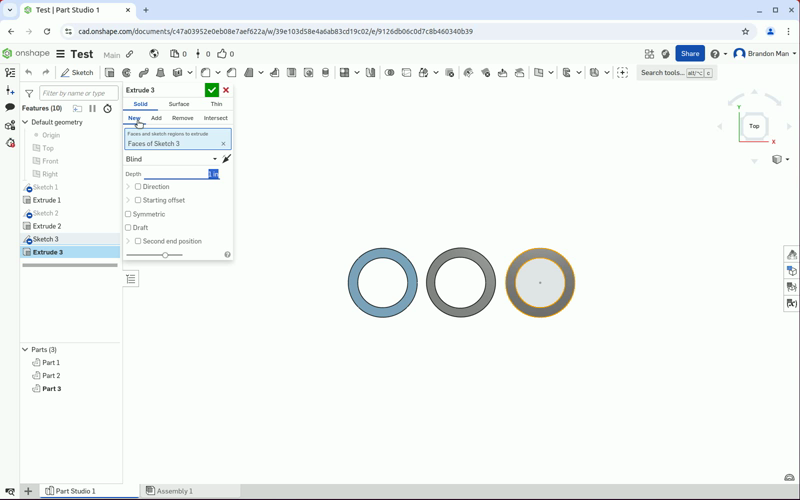
text(3.129)
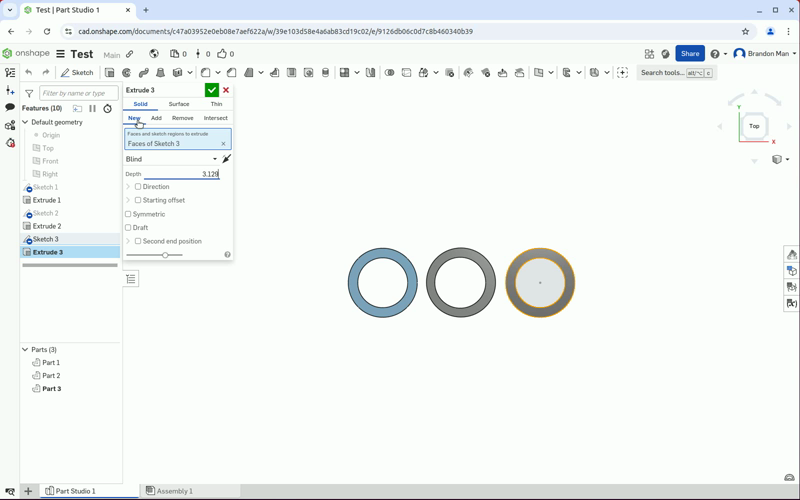
key(enter)
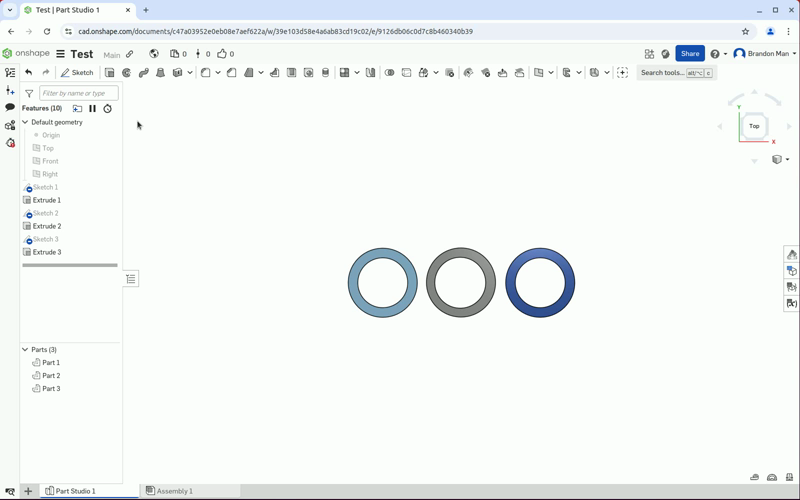
key(shift+h)
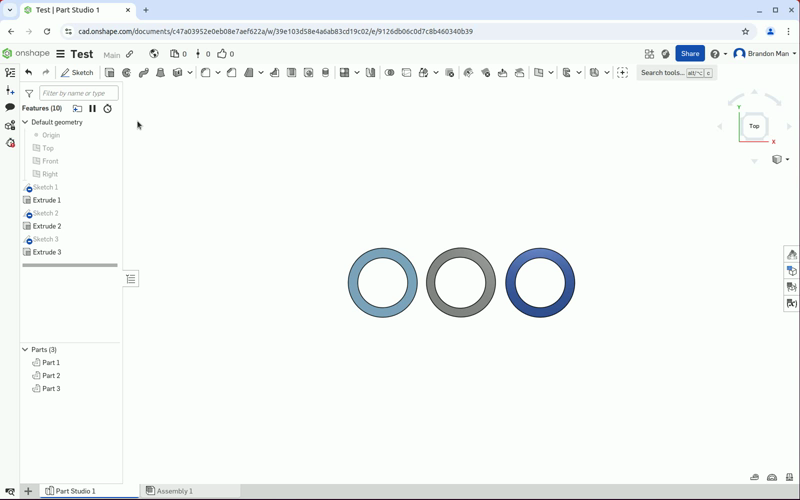
key(shift+h)
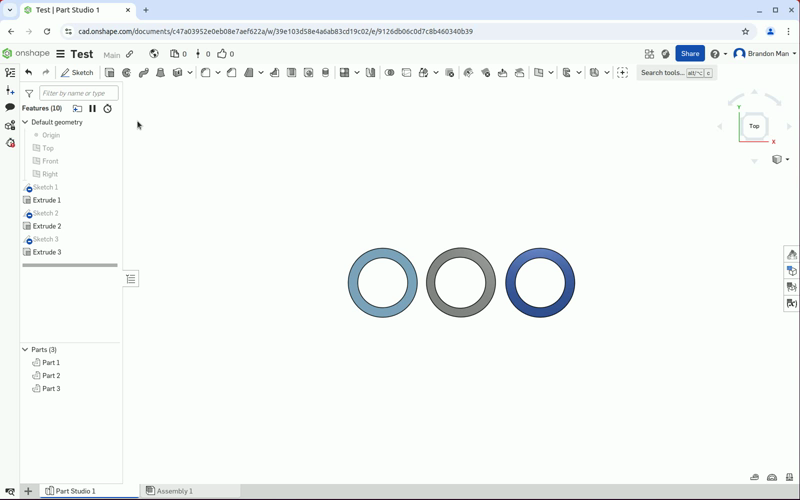
mouse_move(73, 189)
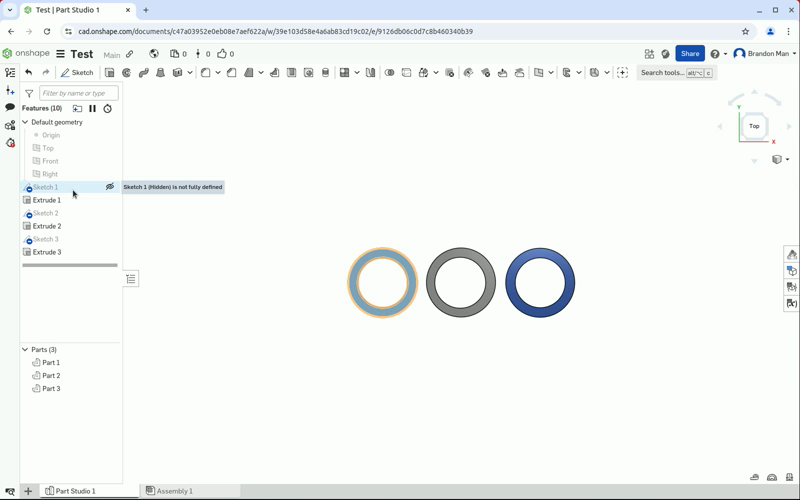
click(73, 189)
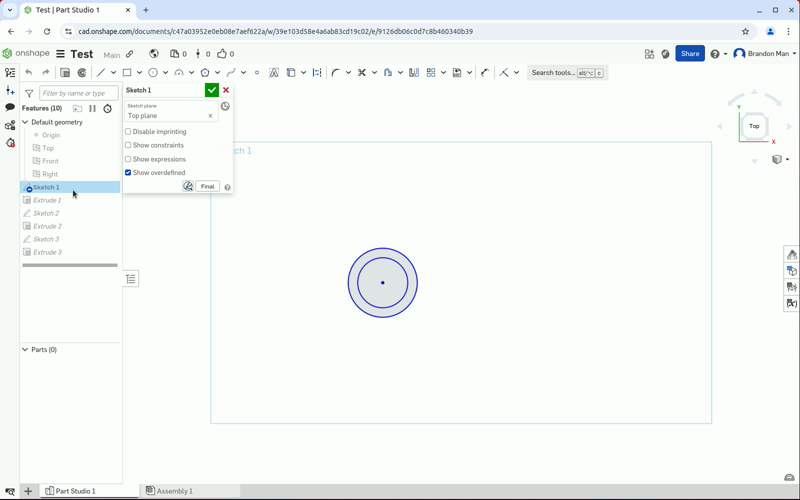
mouse_move(229, 92)
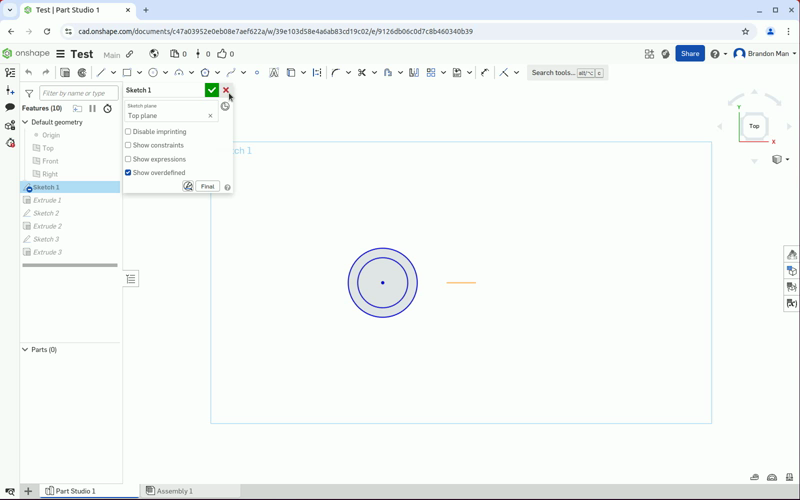
click(229, 92)
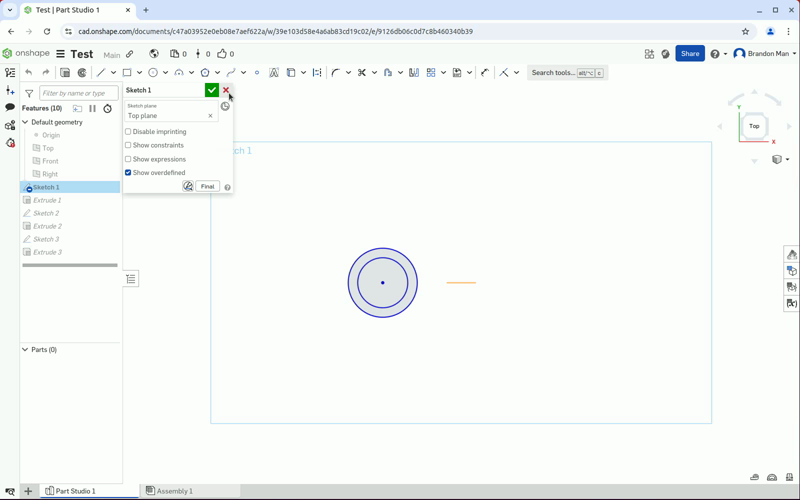
key(shift+s)
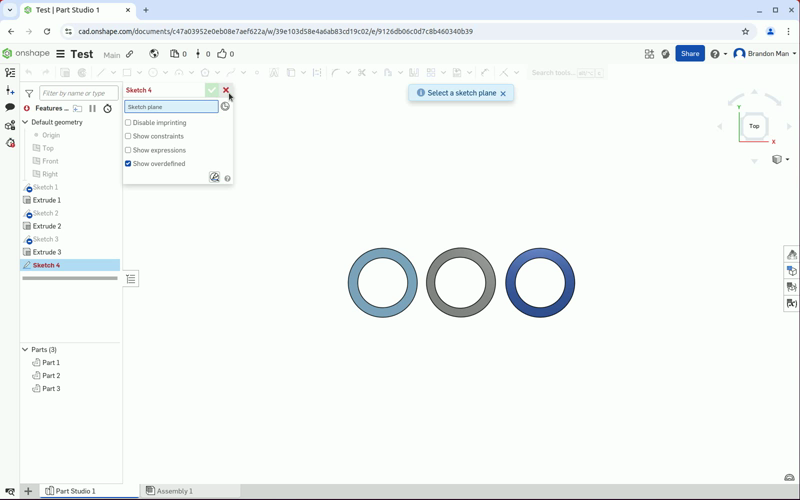
mouse_move(73, 150)
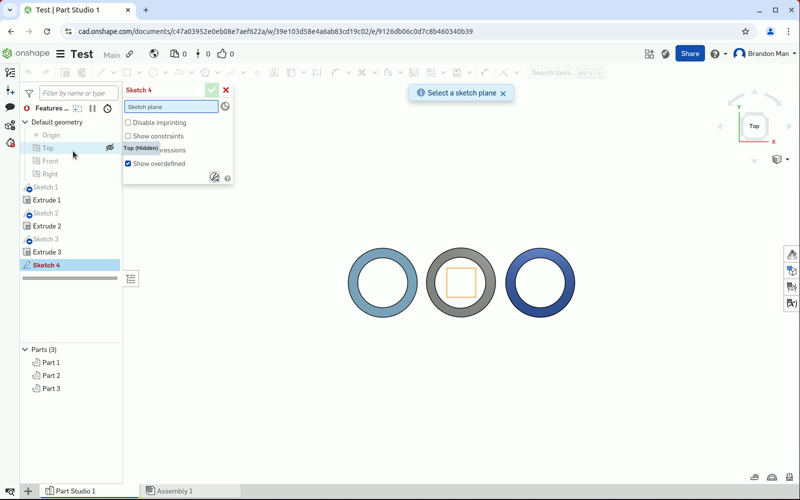
click(73, 150)
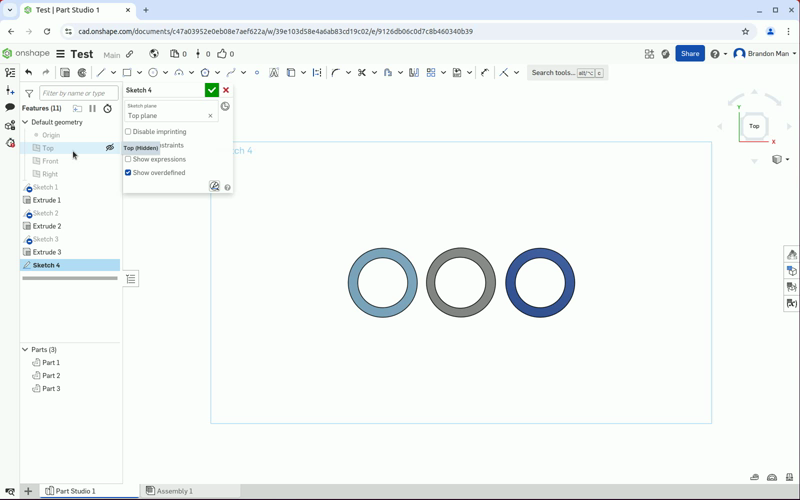
mouse_move(73, 352)
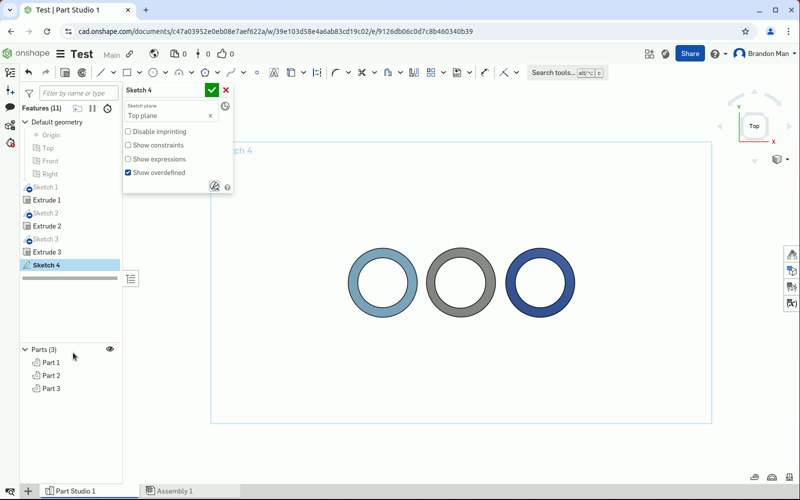
key(y)
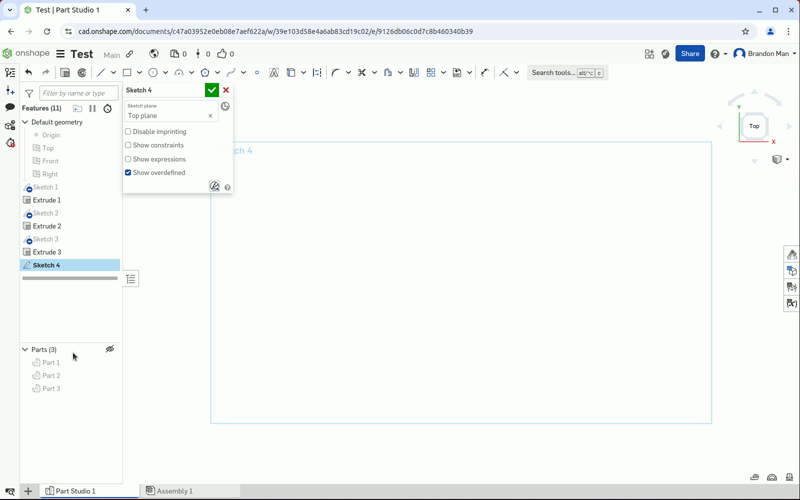
key(l)
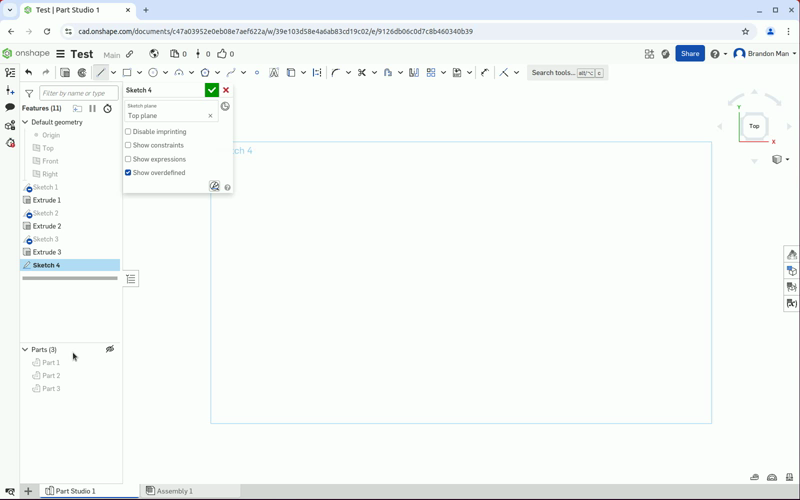
key_down(shift)
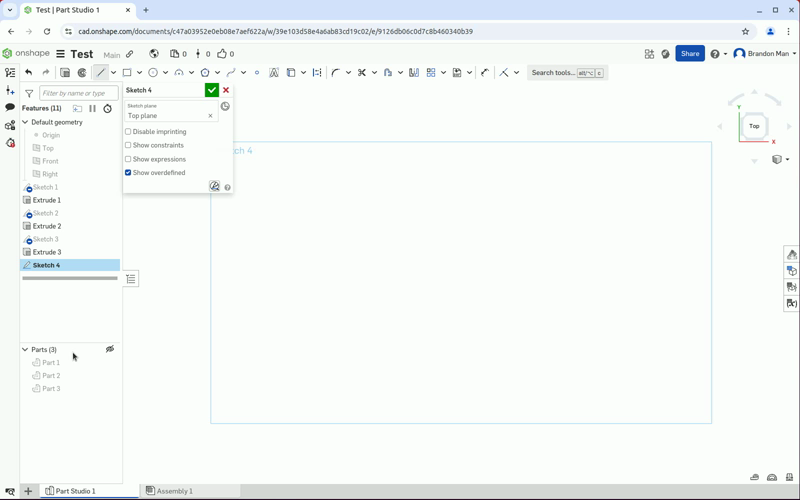
mouse_move(416, 287)
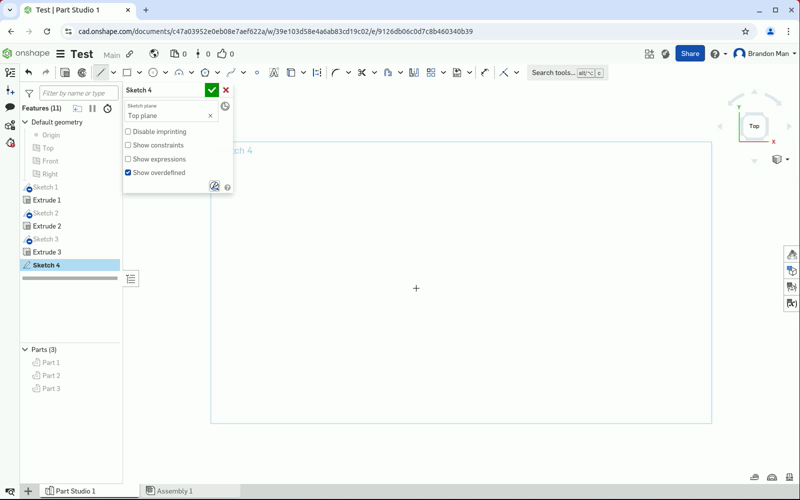
click(416, 287)
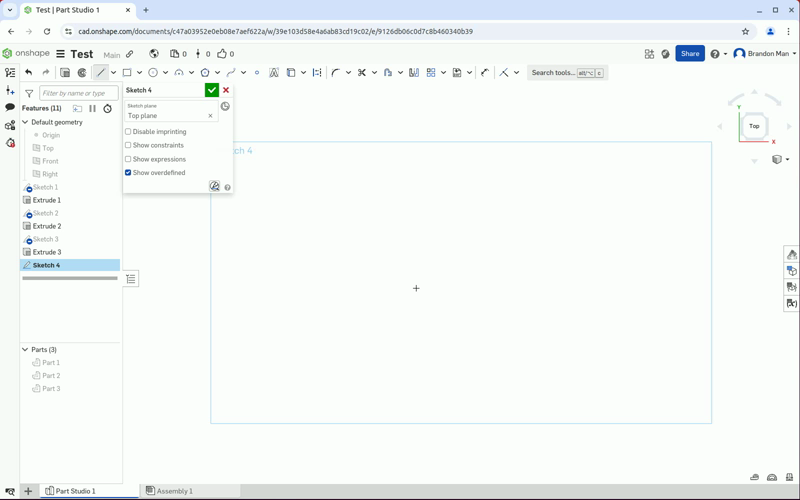
key_up(shift)
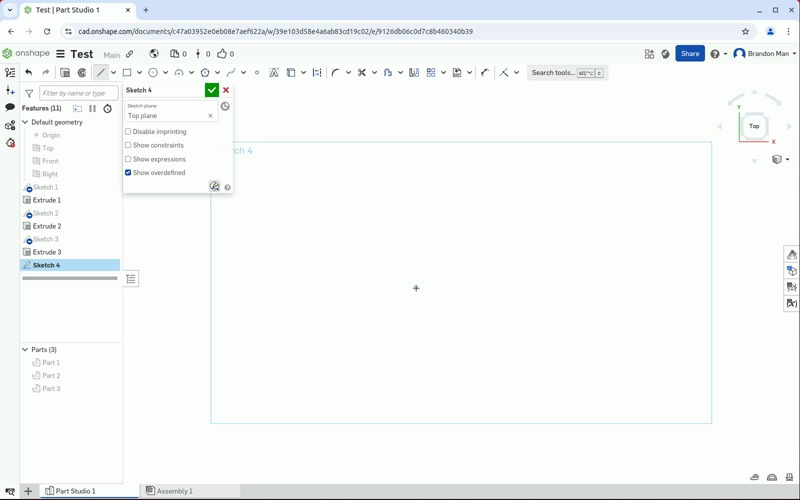
key_down(shift)
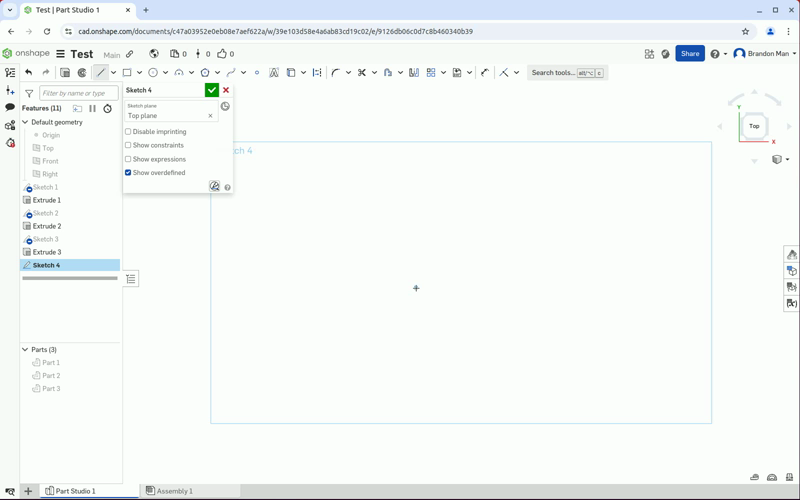
mouse_move(446, 287)
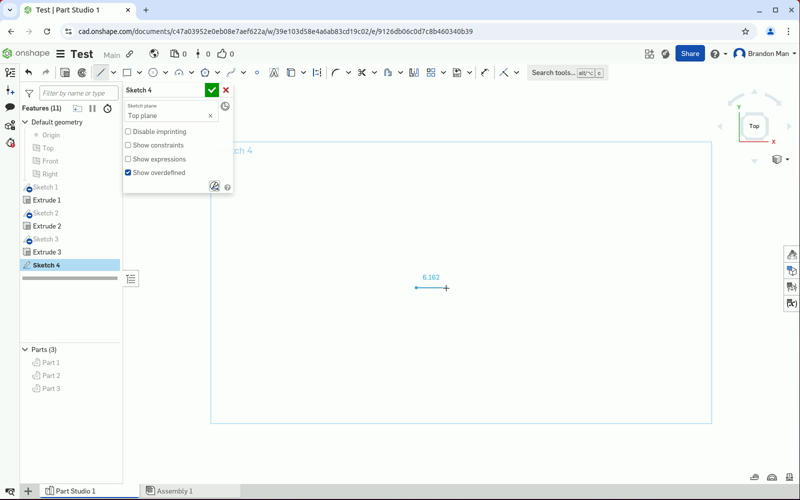
mouse_move(429, 287)
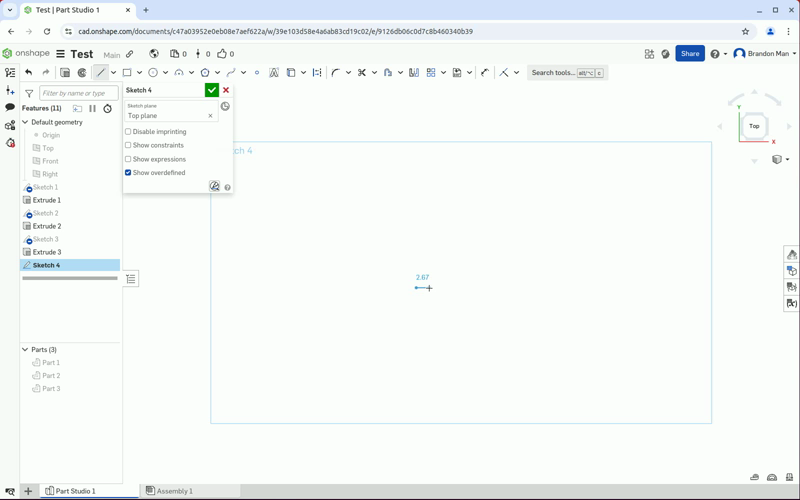
click(429, 287)
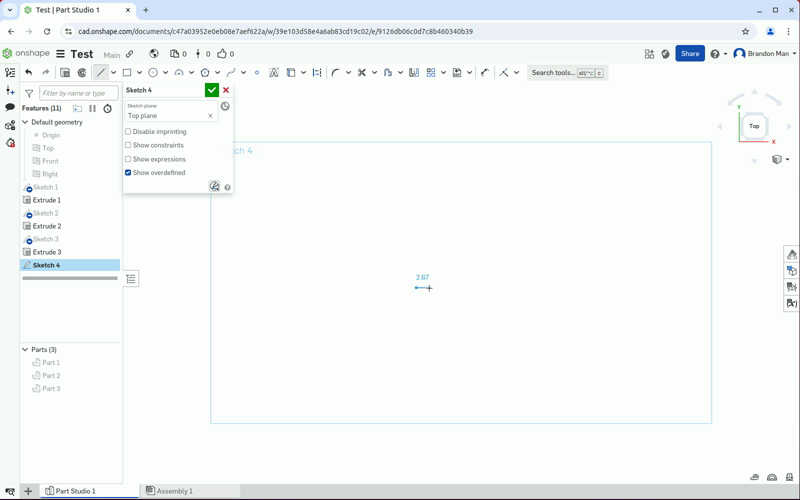
key_up(shift)
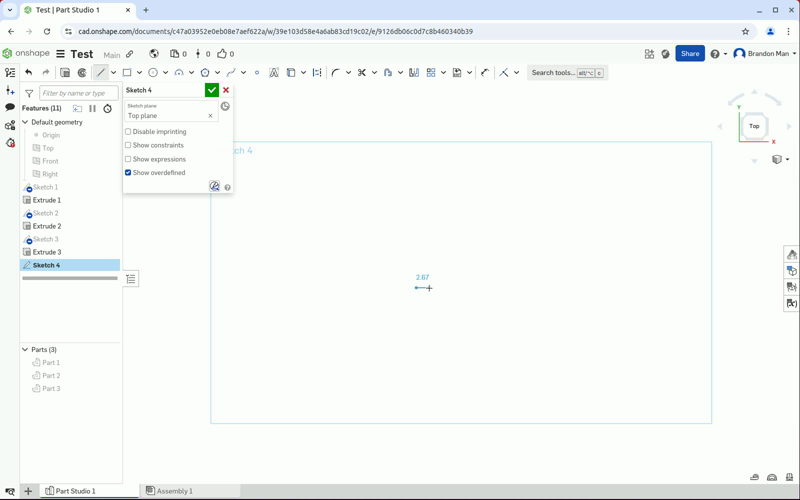
key(esc)
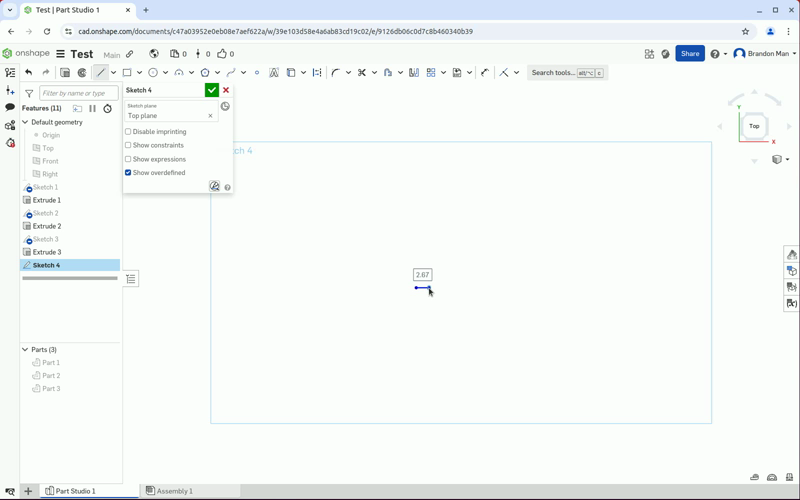
key(a)
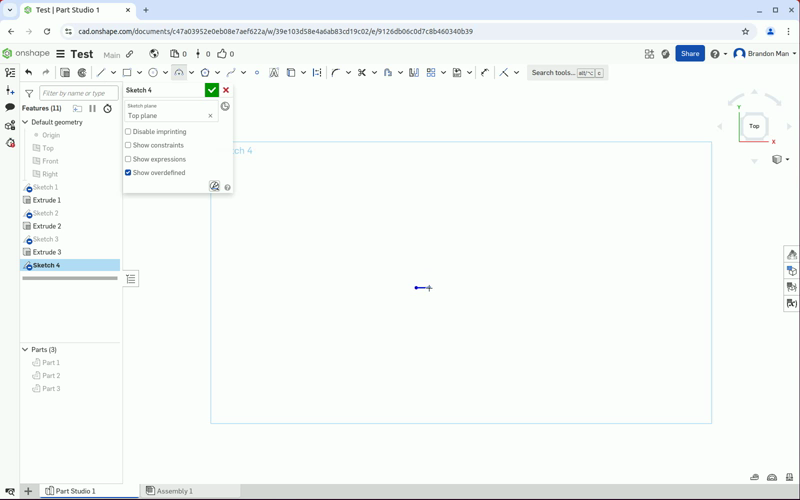
mouse_move(429, 287)
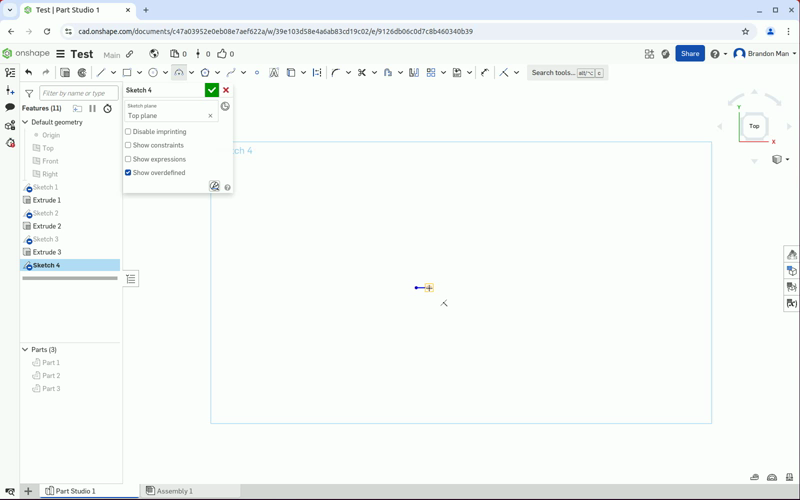
click(429, 287)
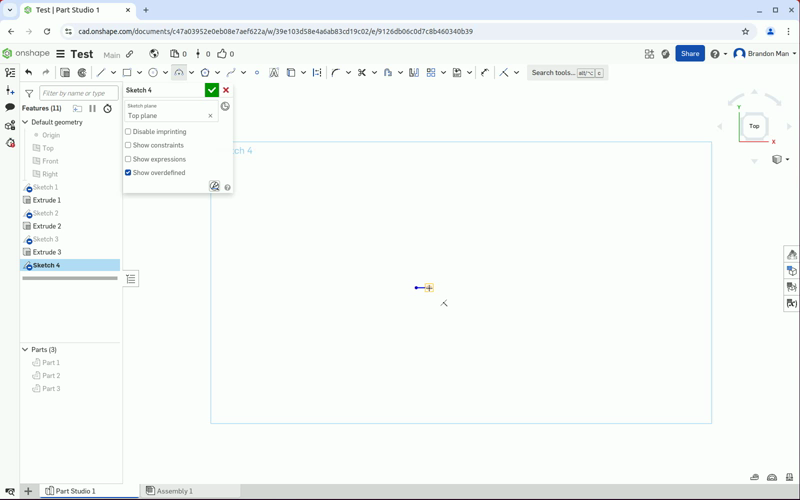
key_down(shift)
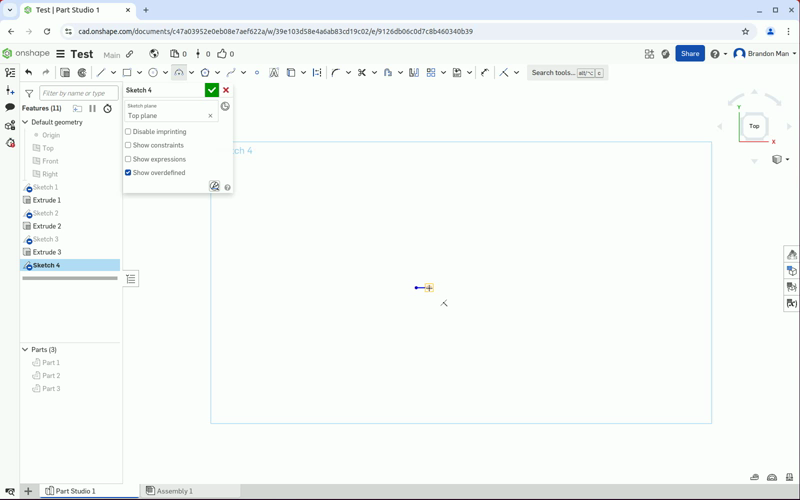
mouse_move(428, 278)
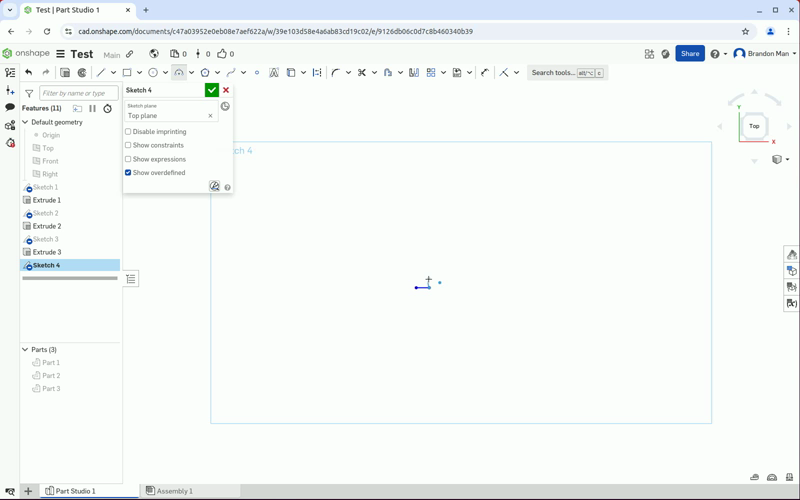
click(428, 278)
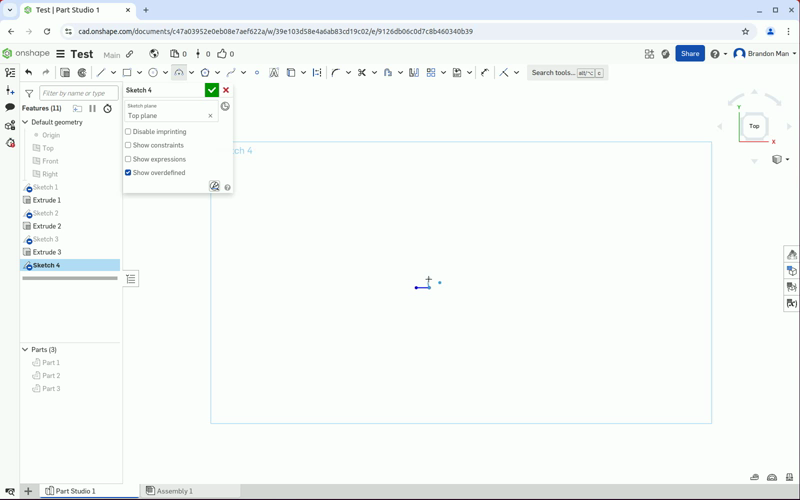
mouse_move(428, 283)
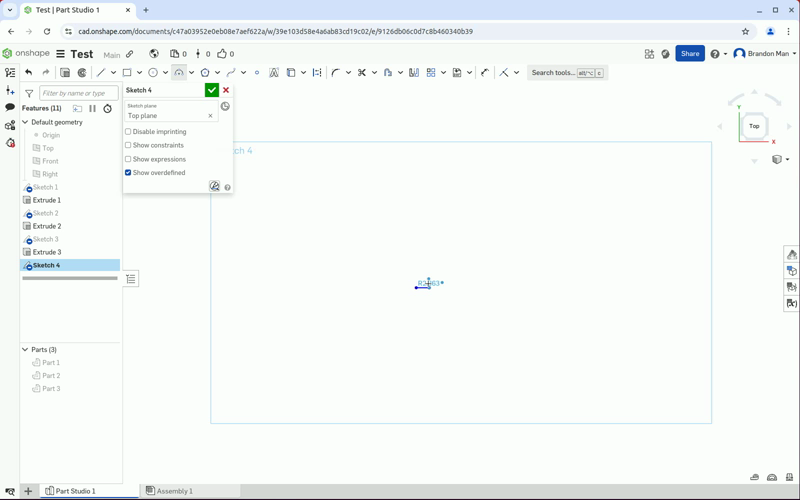
click(428, 283)
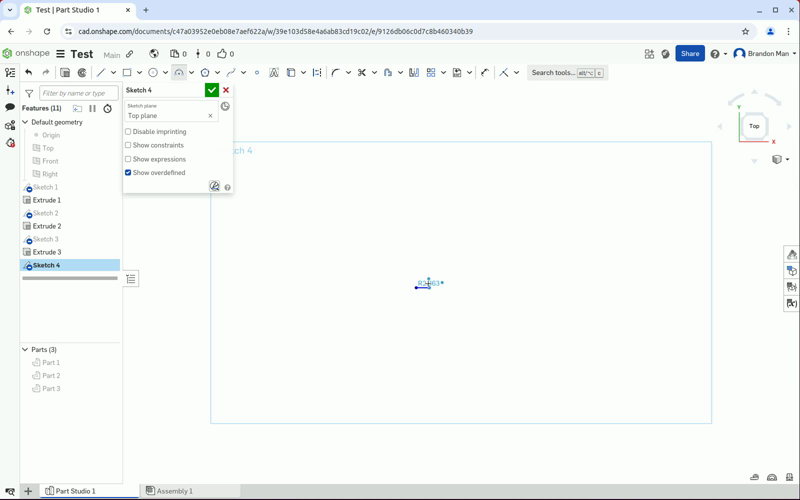
key_up(shift)
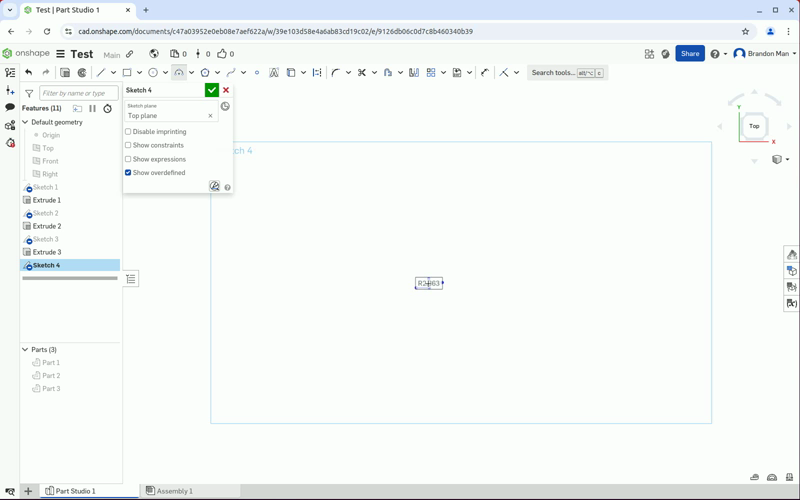
key(esc)
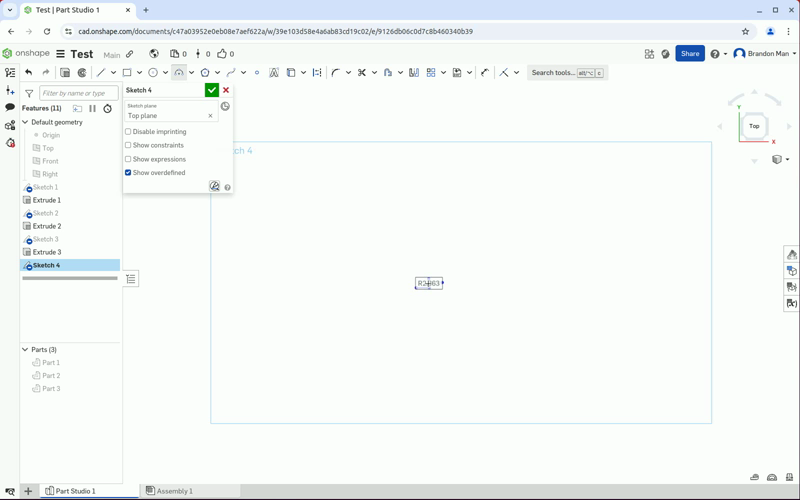
key(l)
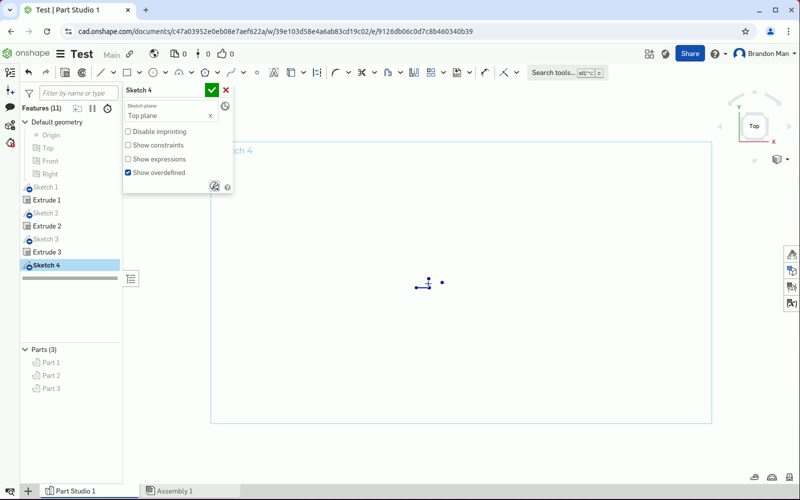
mouse_move(428, 278)
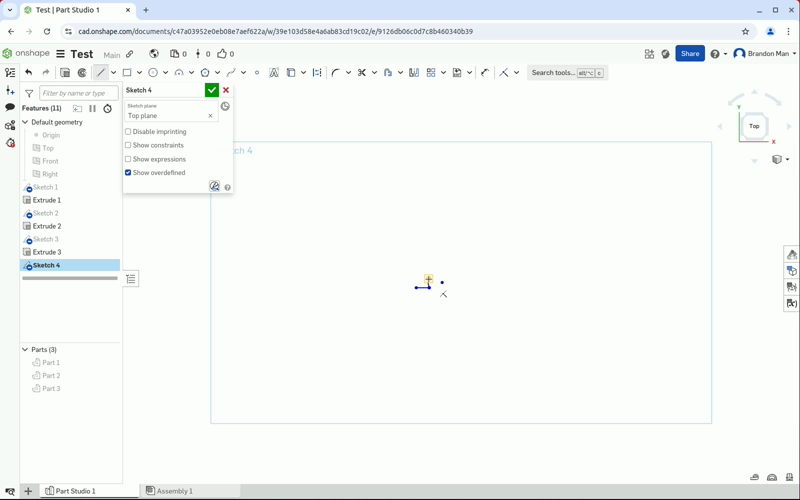
click(428, 278)
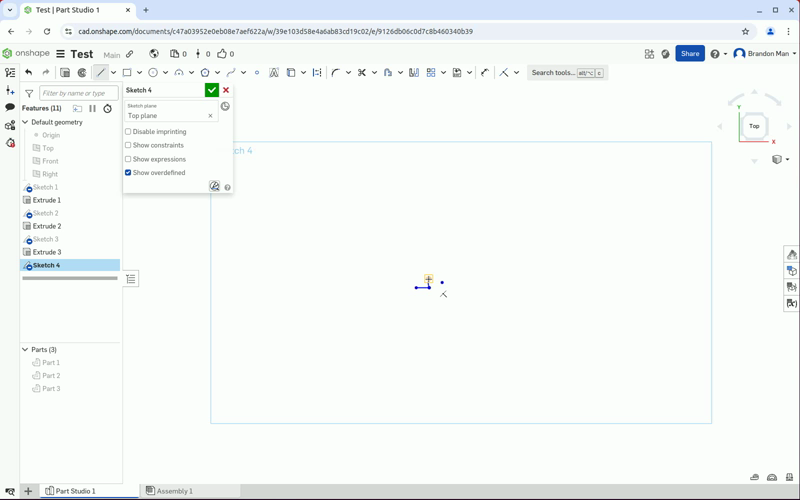
key_down(shift)
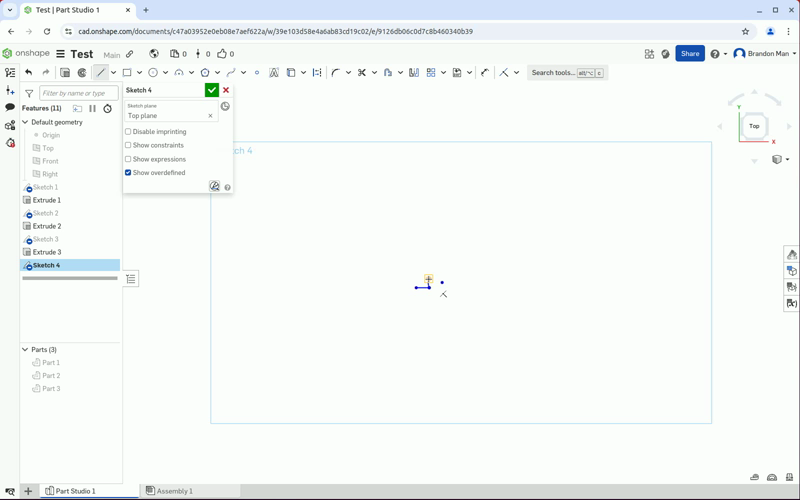
mouse_move(458, 278)
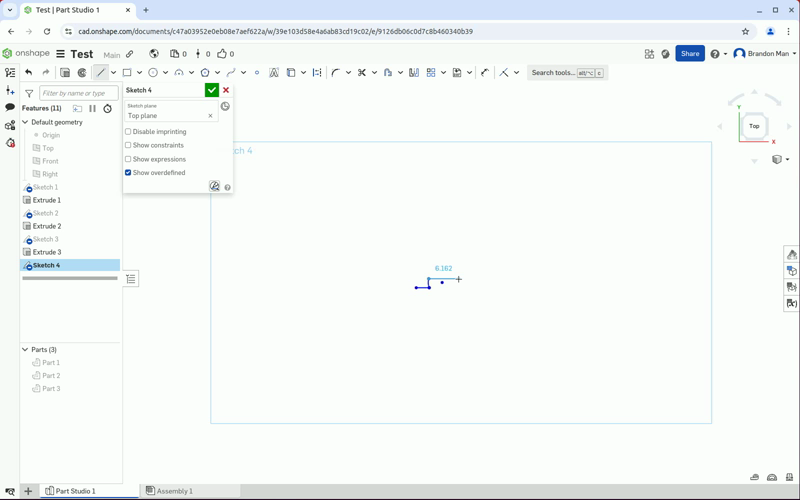
mouse_move(416, 279)
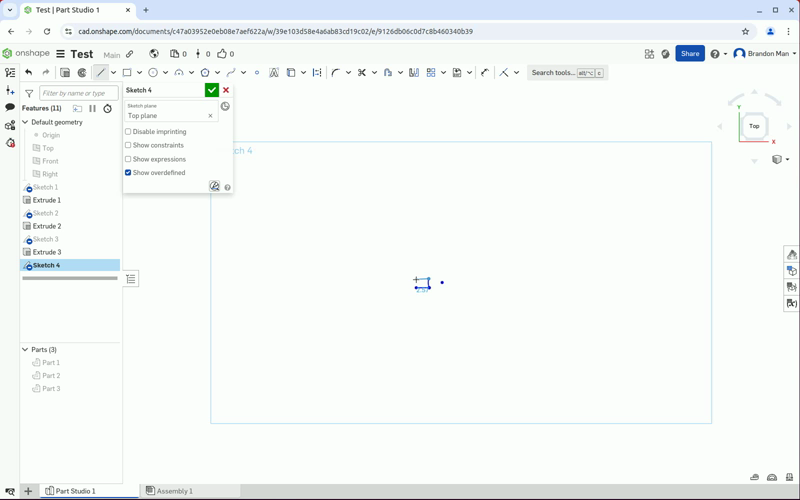
click(416, 279)
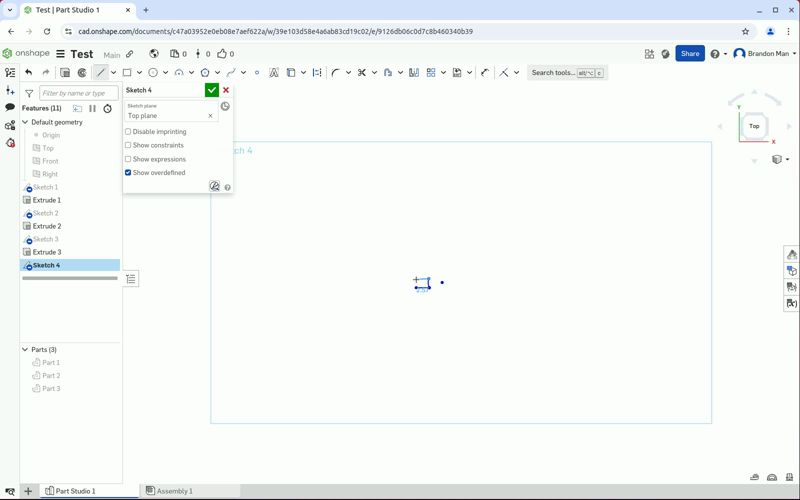
key_up(shift)
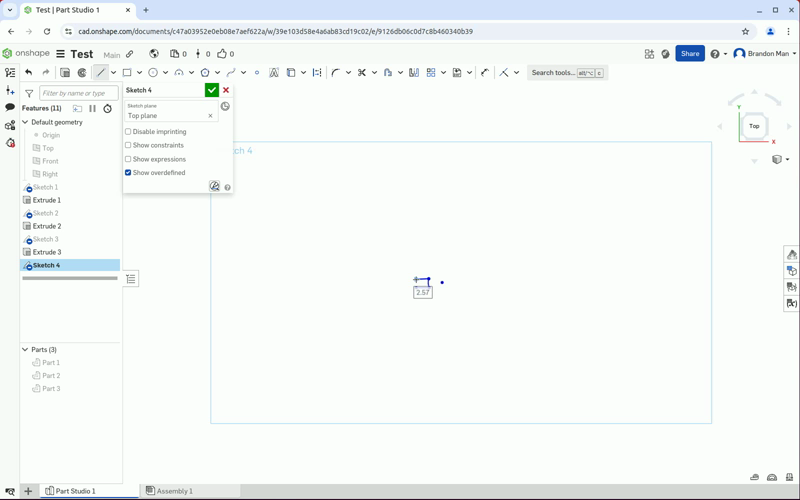
key(esc)
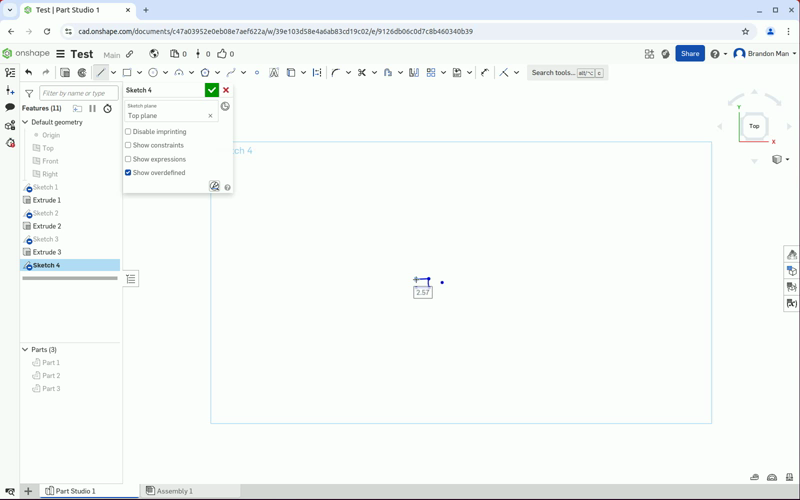
key(a)
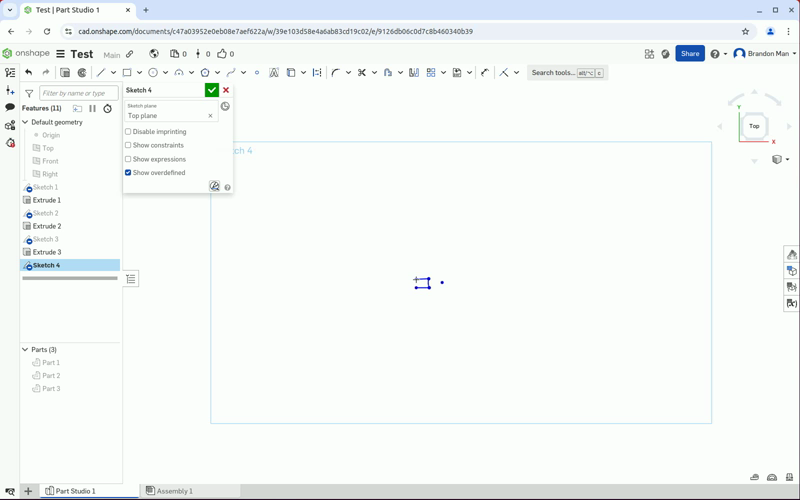
mouse_move(416, 279)
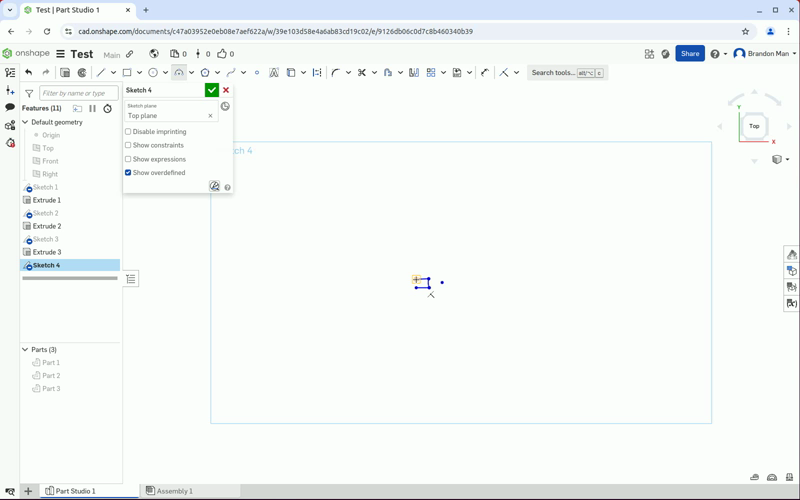
click(416, 279)
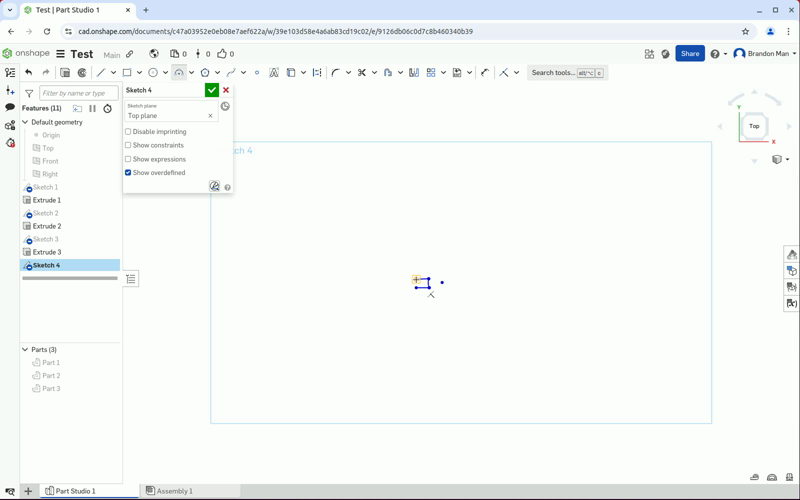
mouse_move(416, 287)
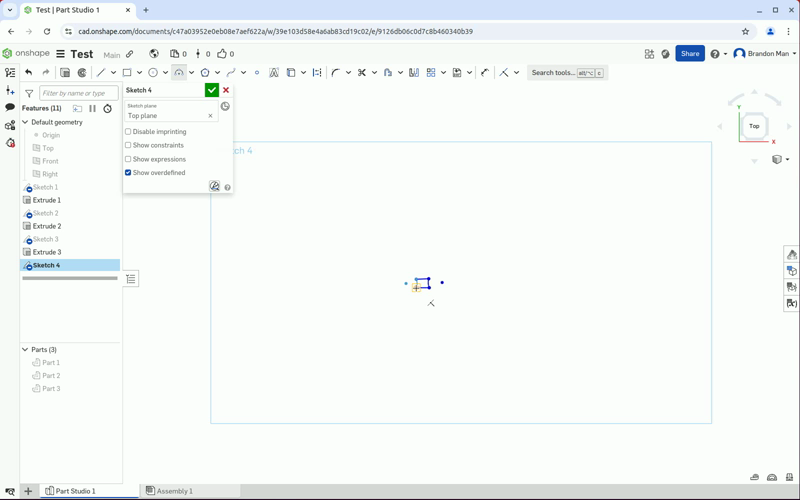
click(416, 287)
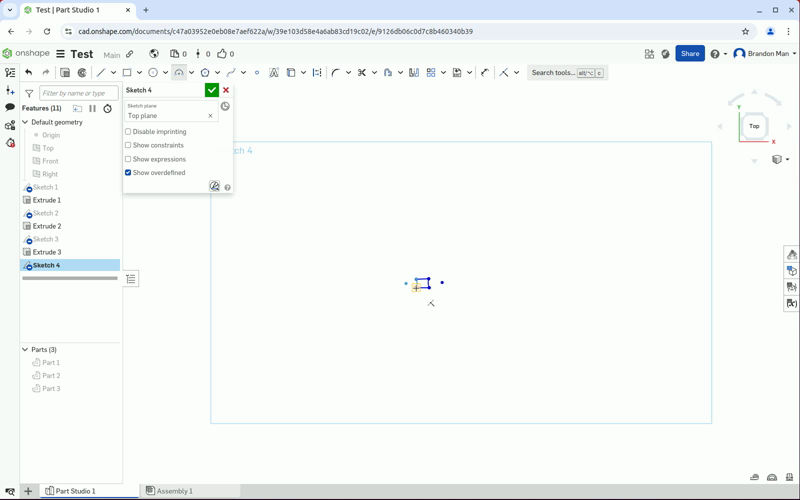
key_down(shift)
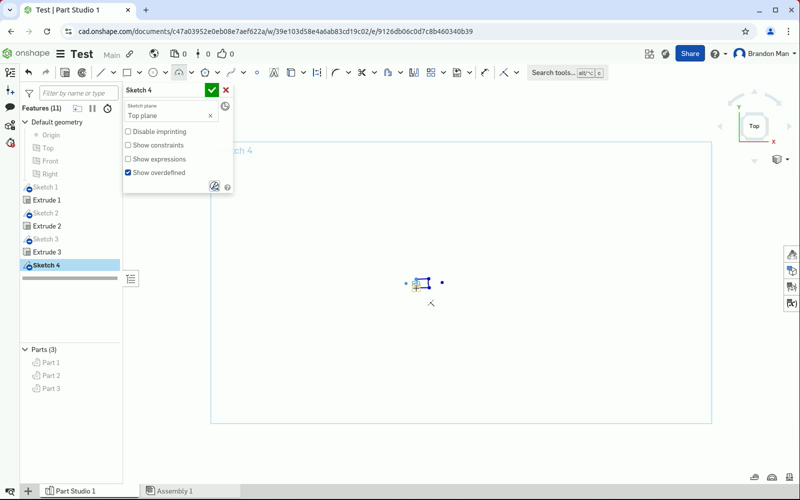
mouse_move(417, 283)
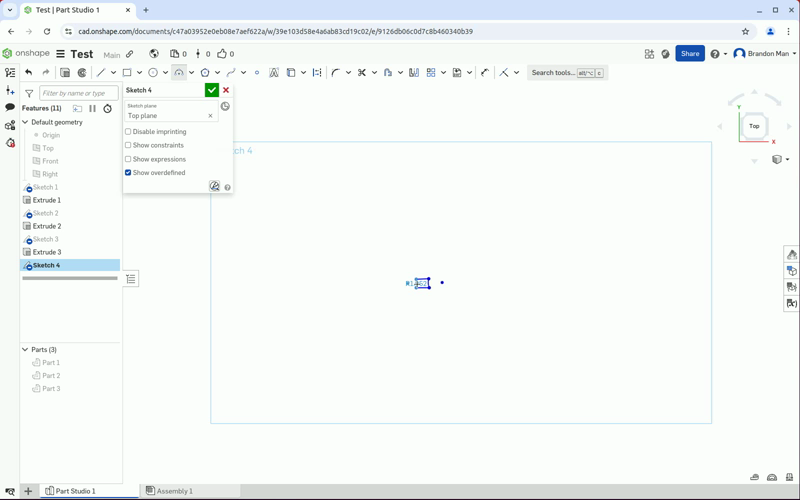
scroll(6)
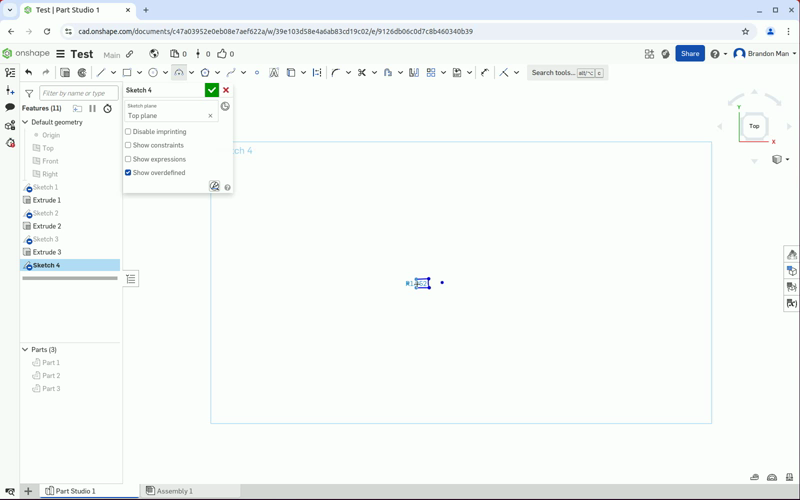
scroll(6)
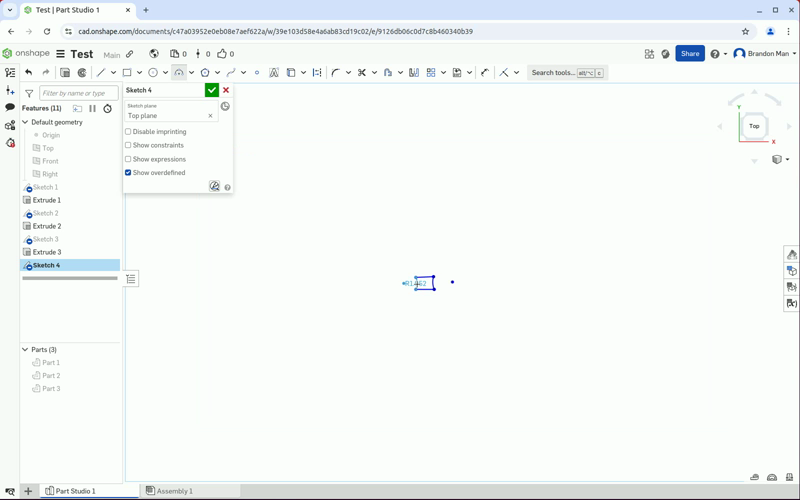
scroll(6)
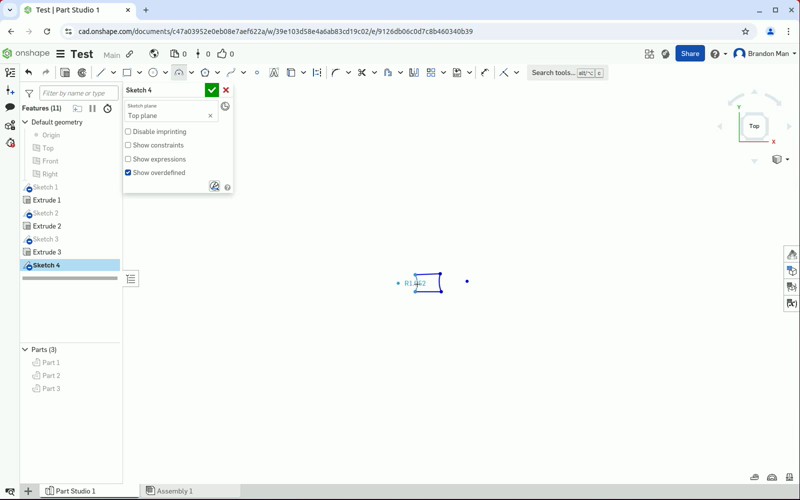
scroll(6)
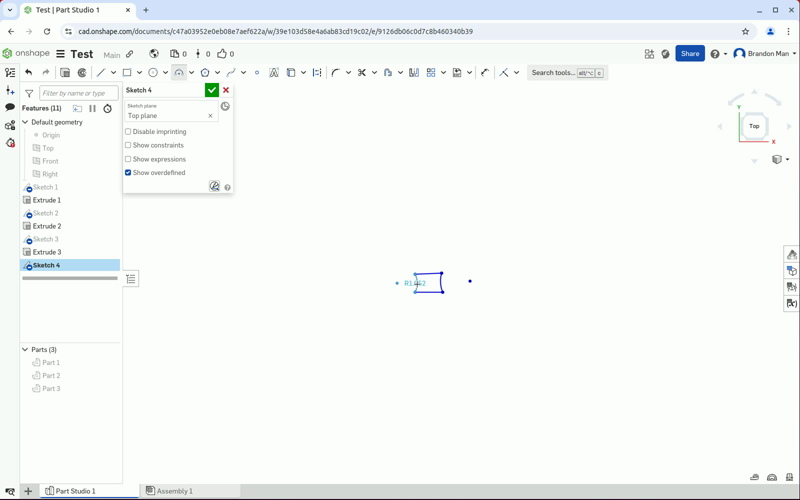
scroll(6)
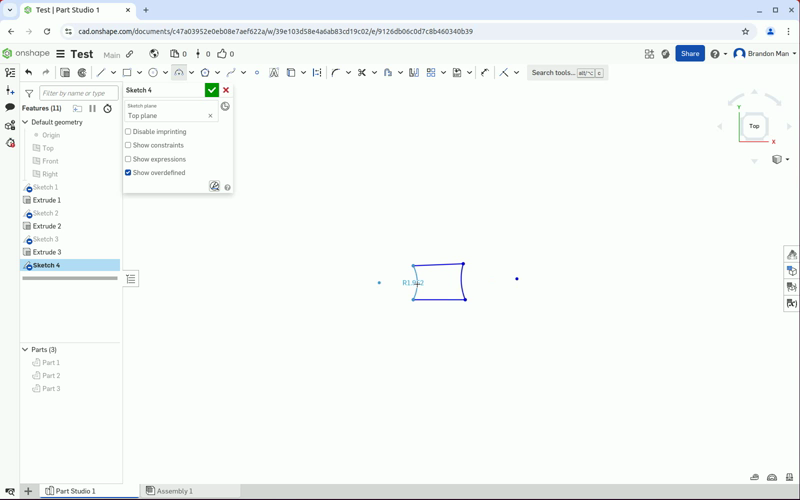
scroll(6)
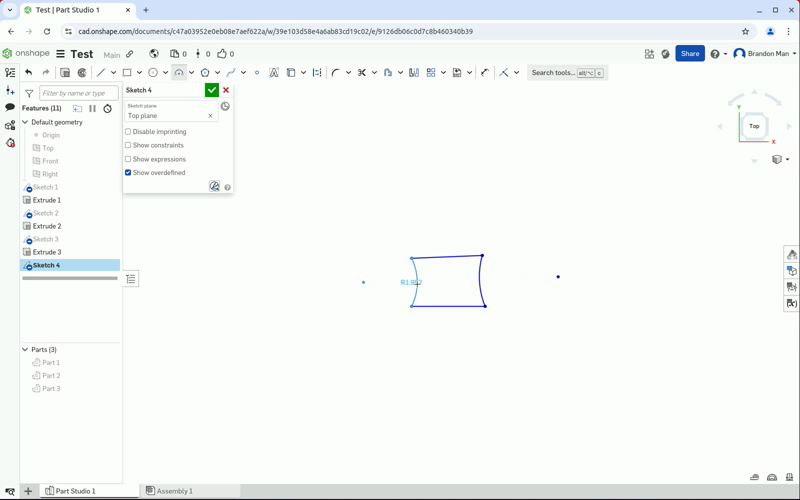
scroll(6)
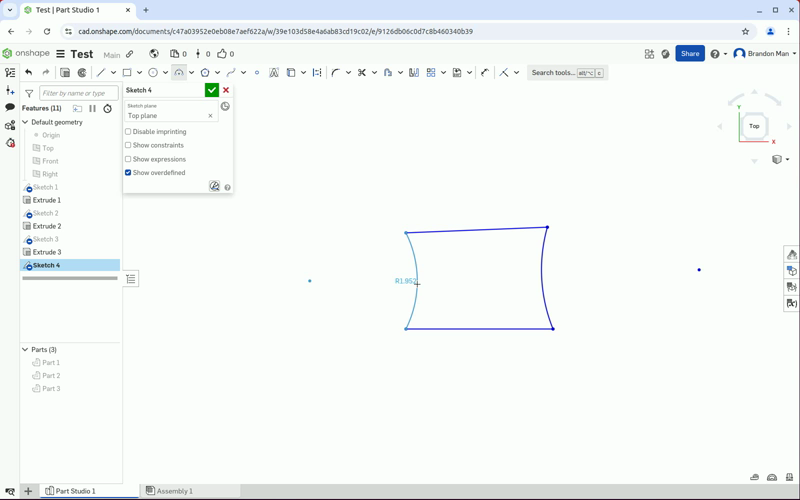
click(417, 283)
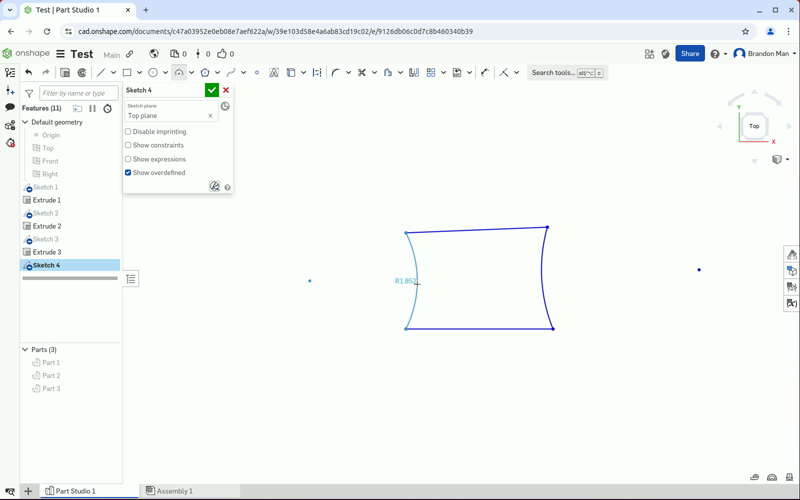
scroll(-6)
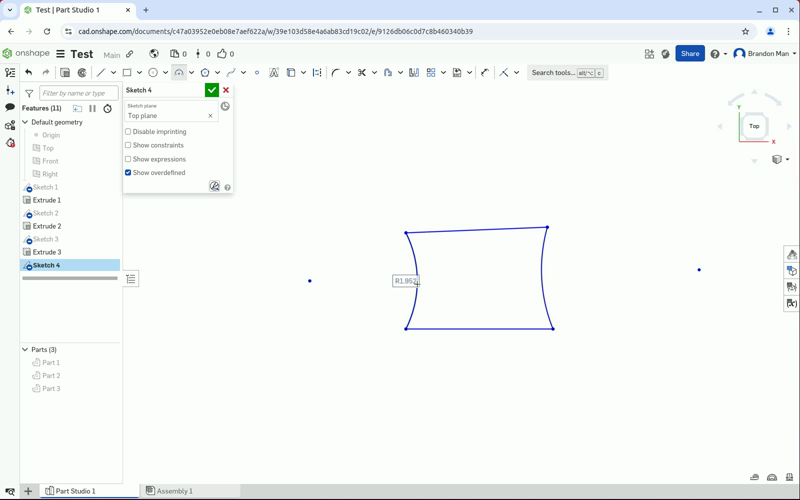
scroll(-6)
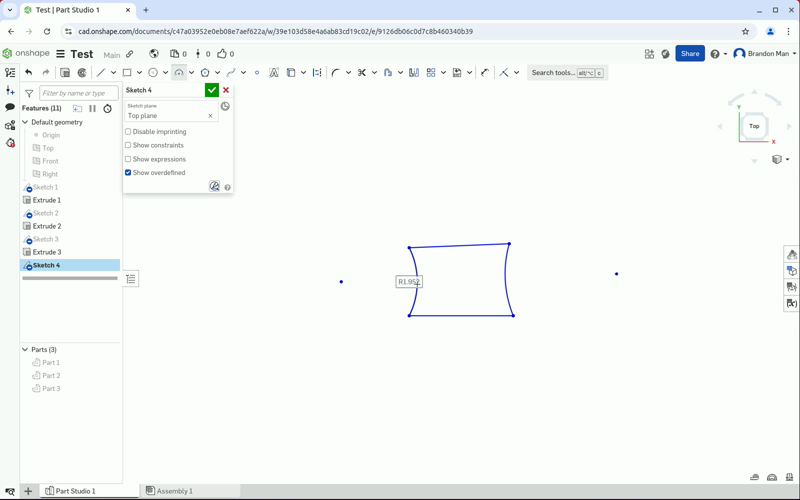
scroll(-6)
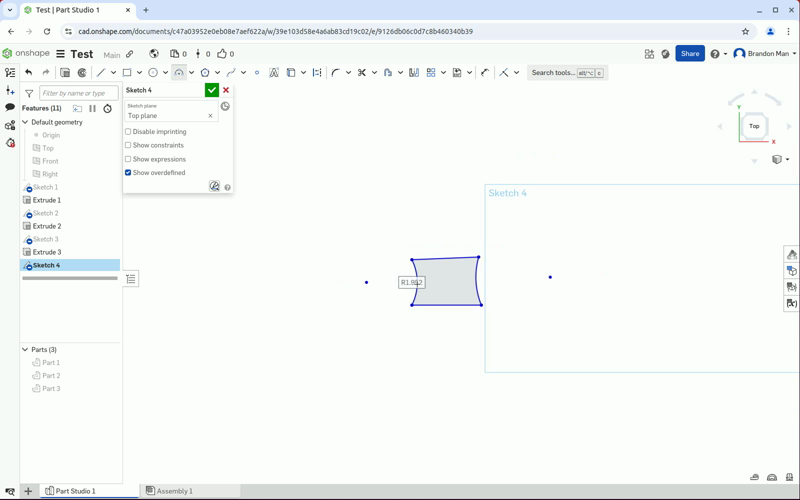
scroll(-6)
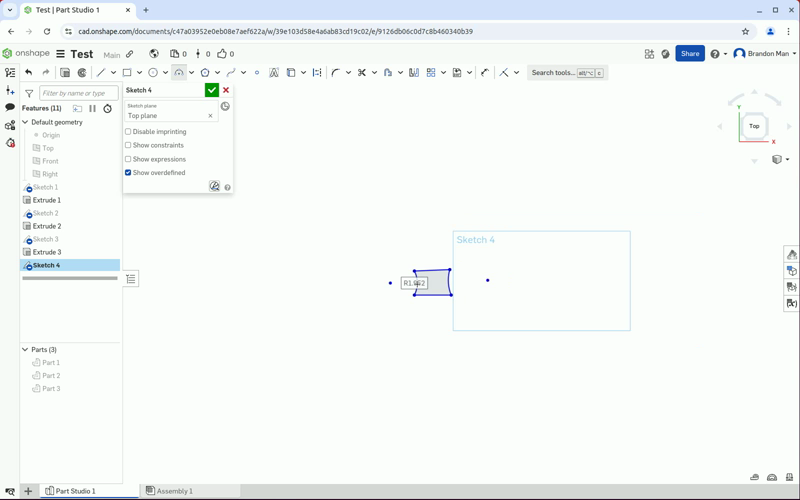
scroll(-6)
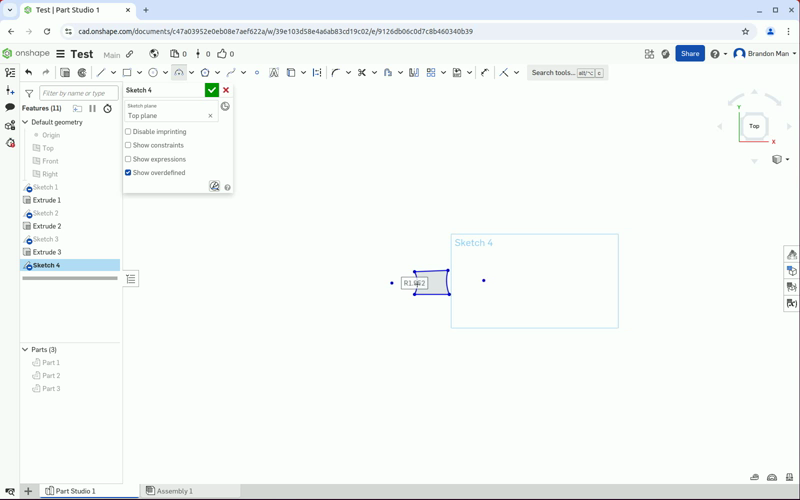
scroll(-6)
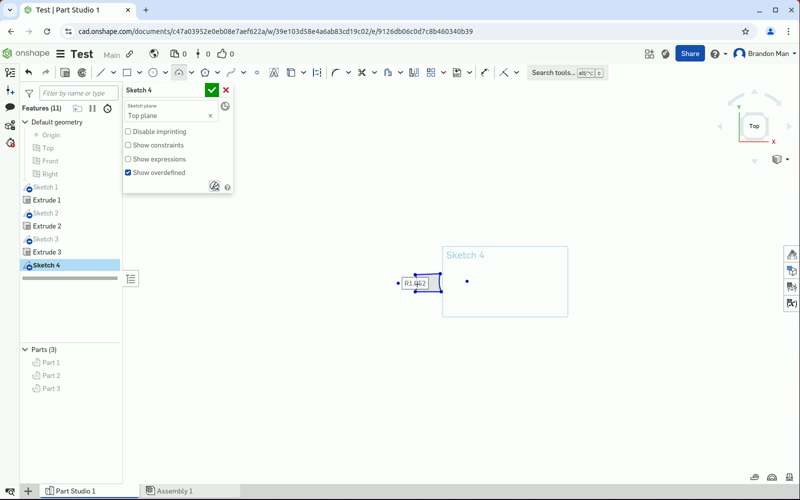
scroll(-6)
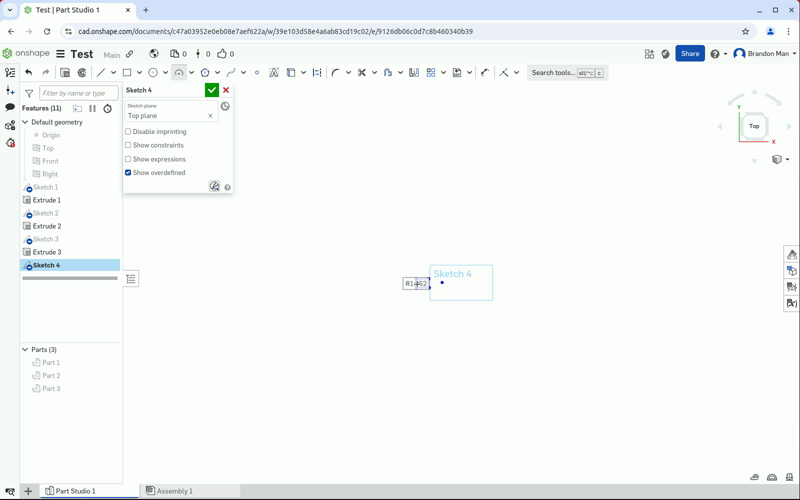
key_up(shift)
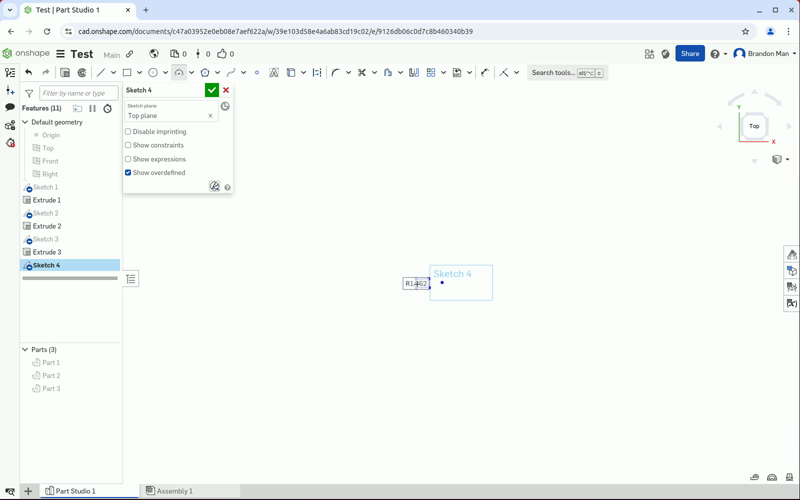
key(esc)
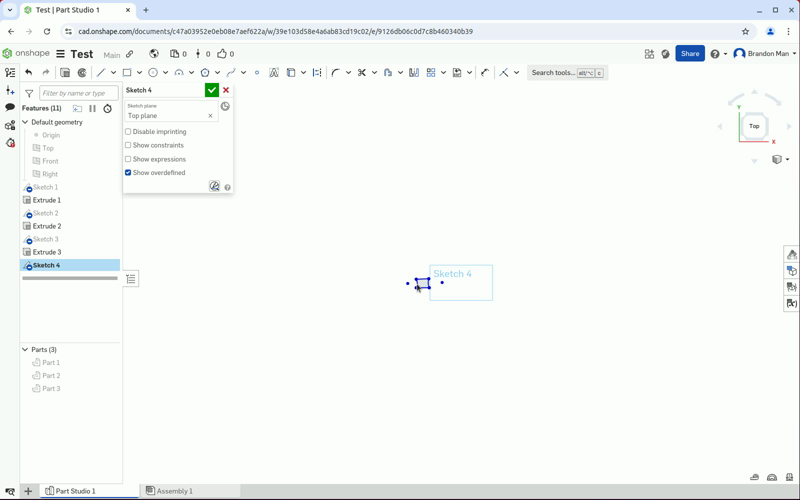
mouse_move(427, 285)
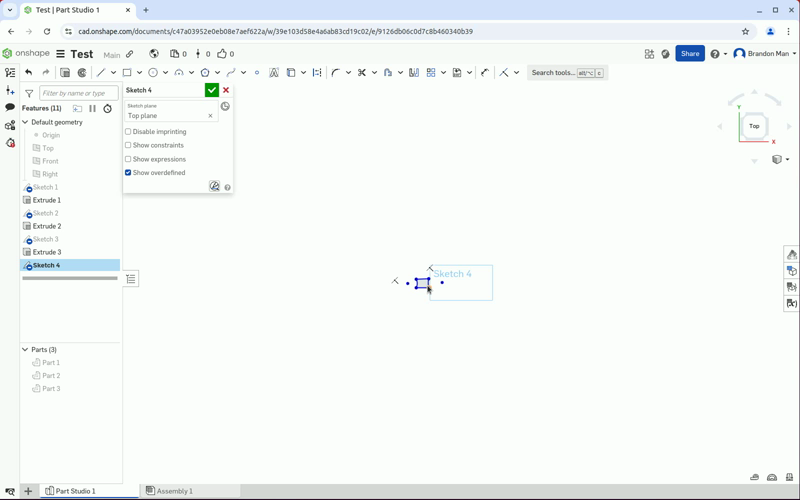
scroll(6)
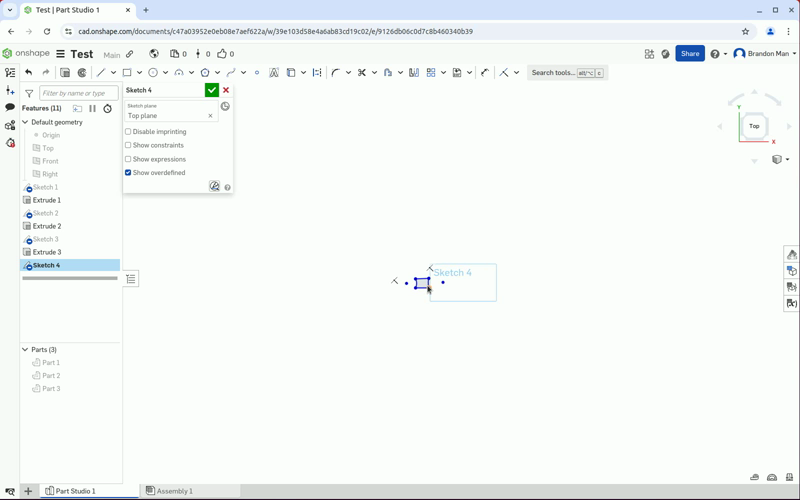
scroll(6)
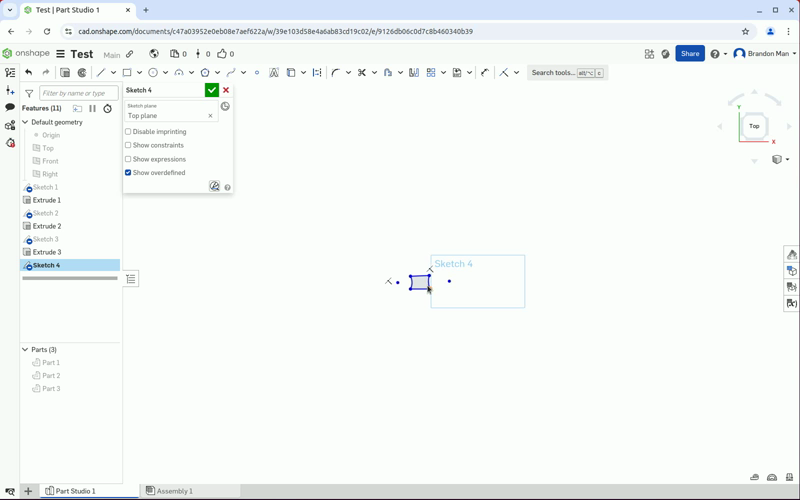
scroll(6)
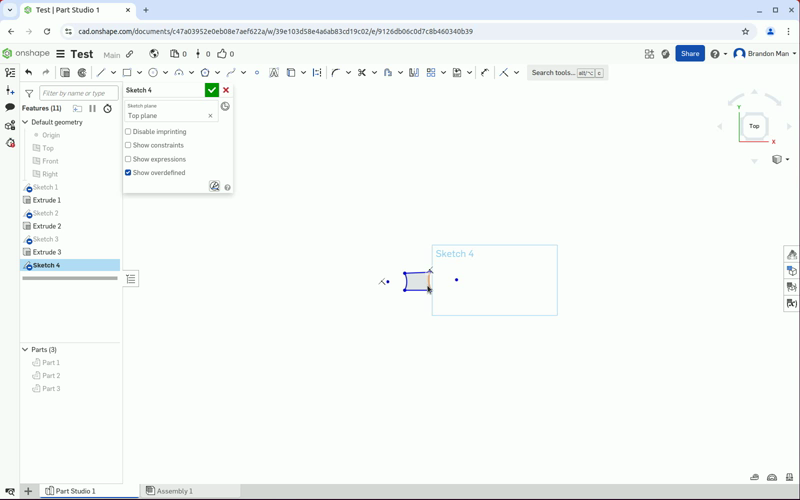
scroll(6)
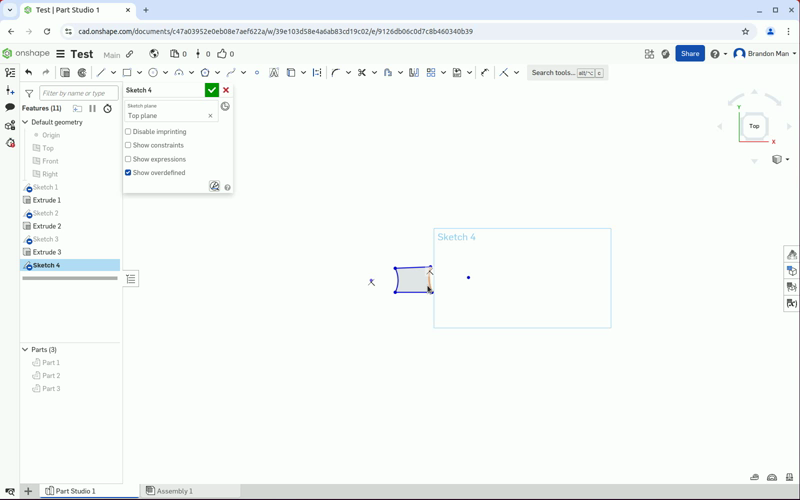
scroll(6)
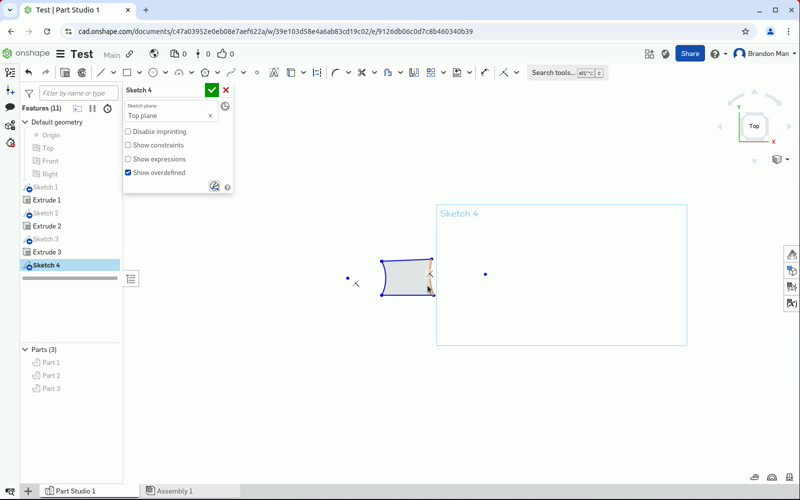
scroll(6)
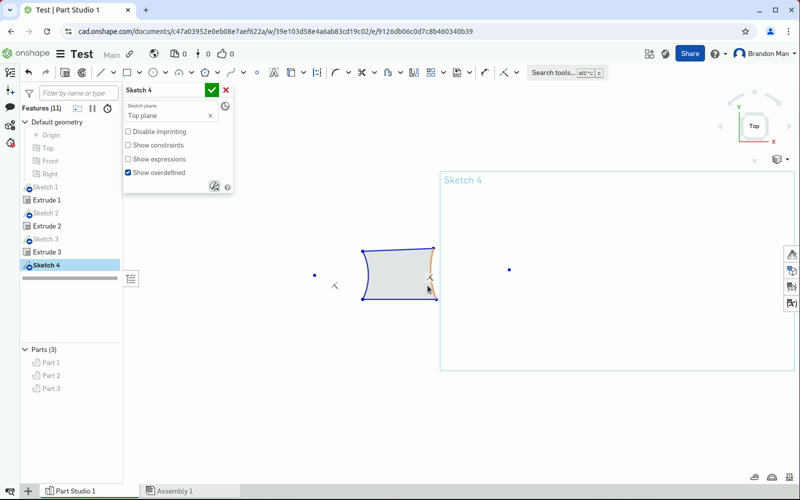
scroll(6)
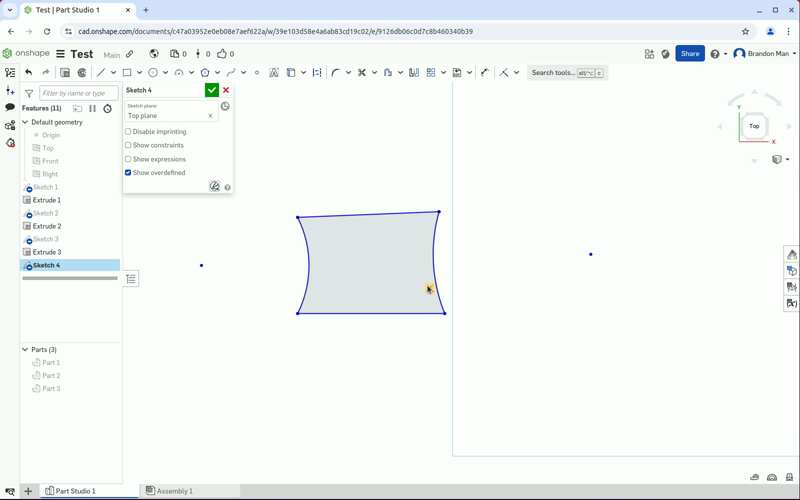
click(427, 285)
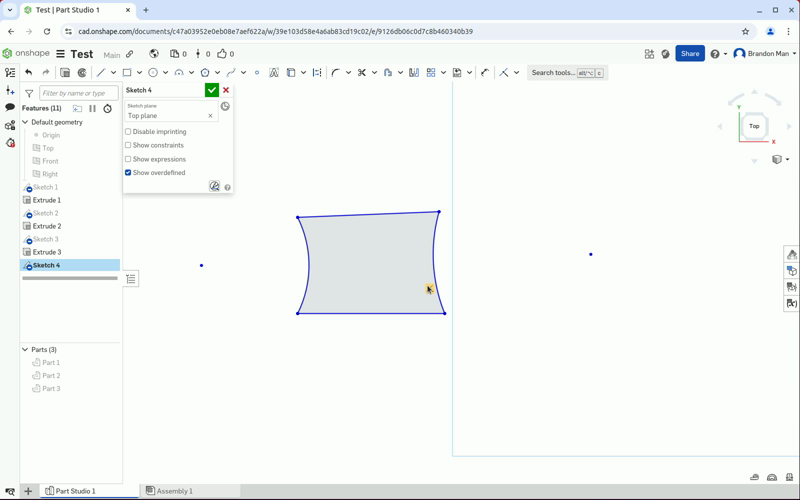
scroll(-6)
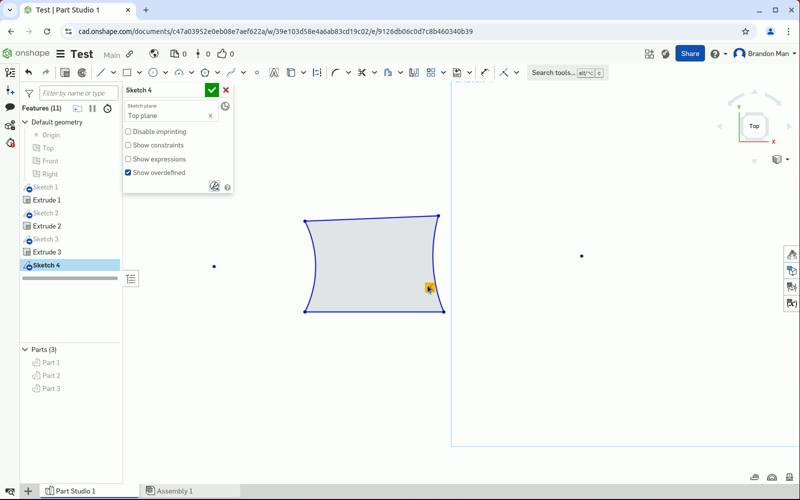
scroll(-6)
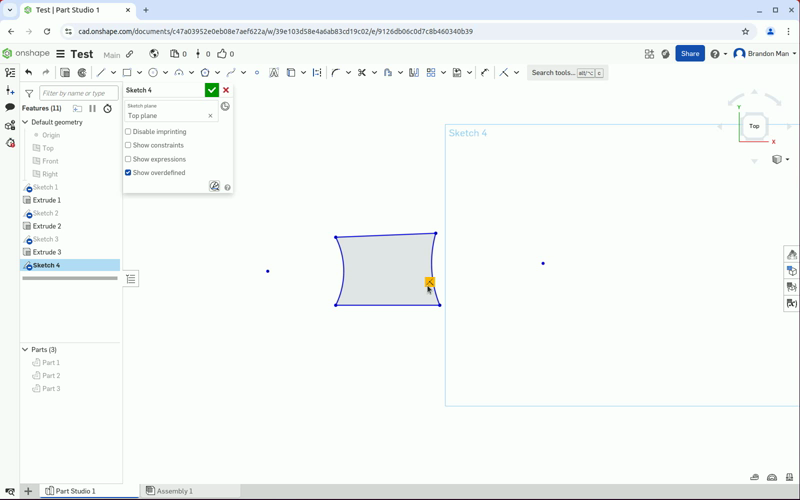
scroll(-6)
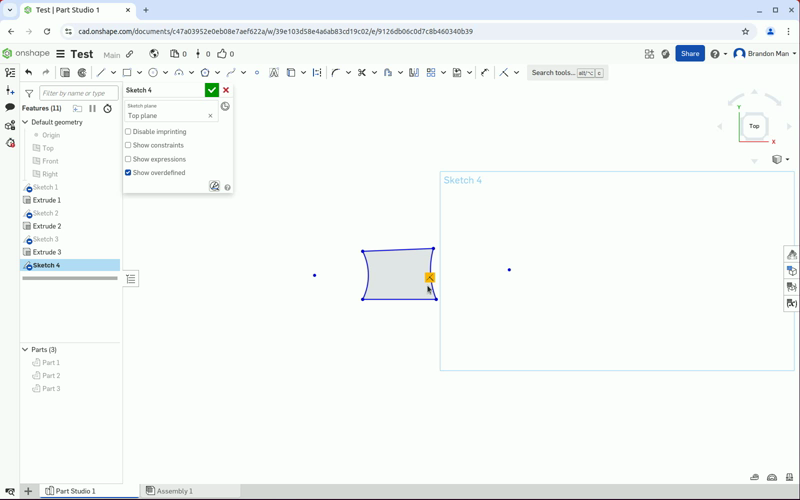
scroll(-6)
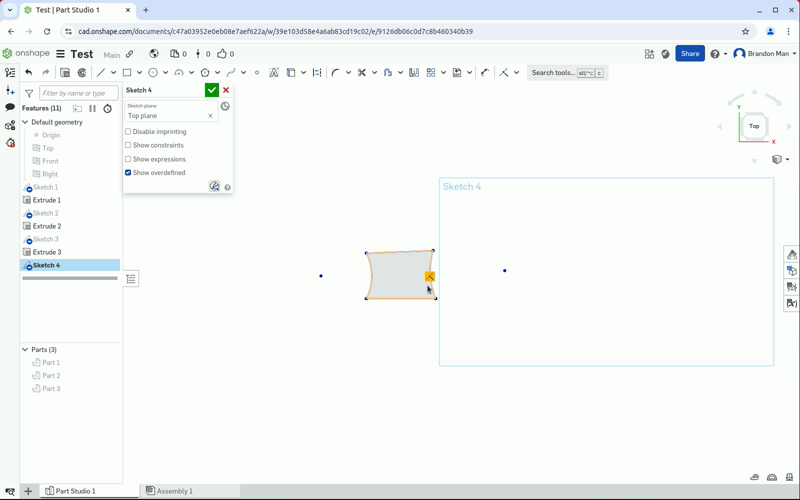
scroll(-6)
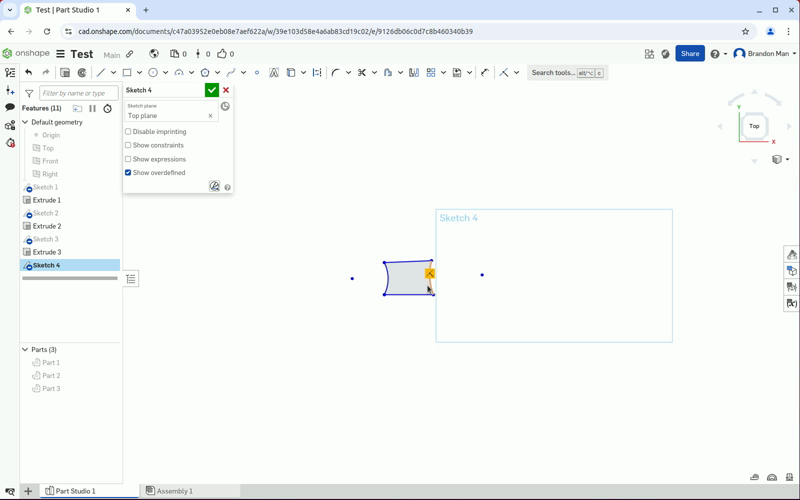
scroll(-6)
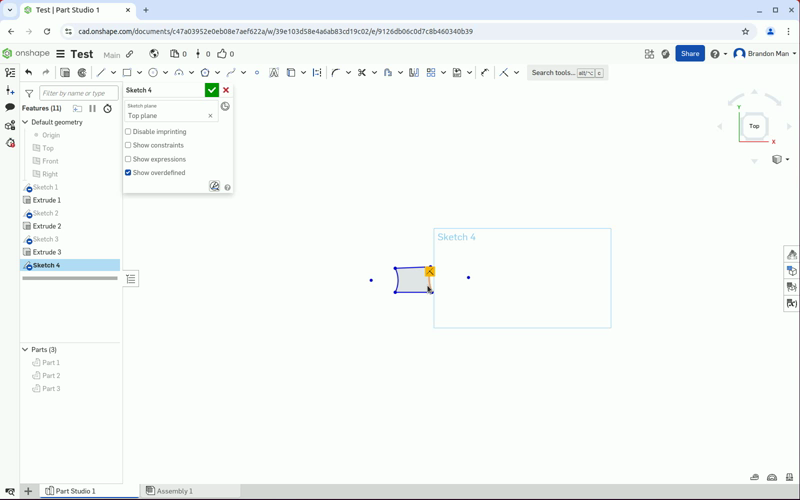
scroll(-6)
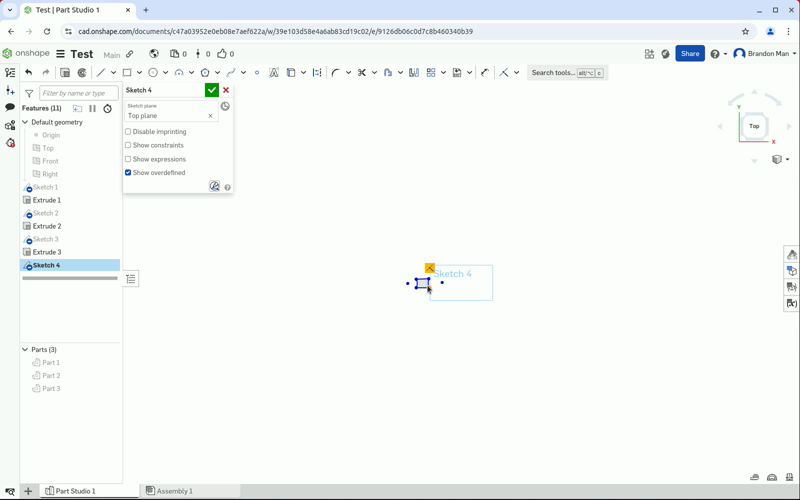
mouse_move(73, 352)
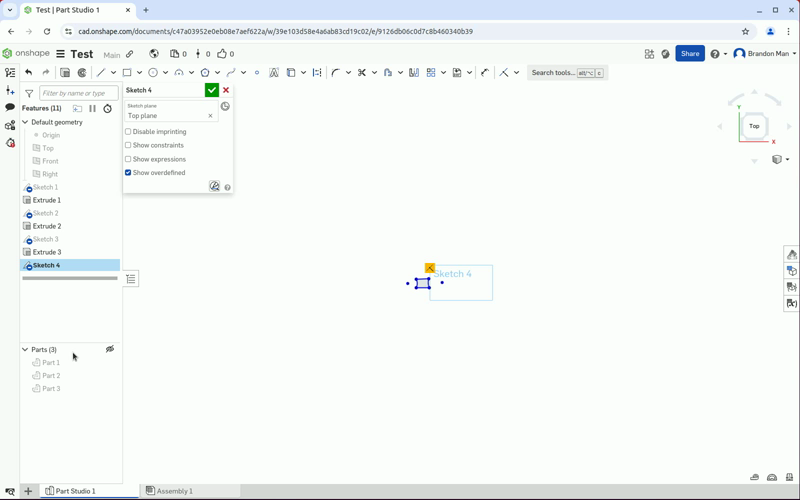
key(shift+y)
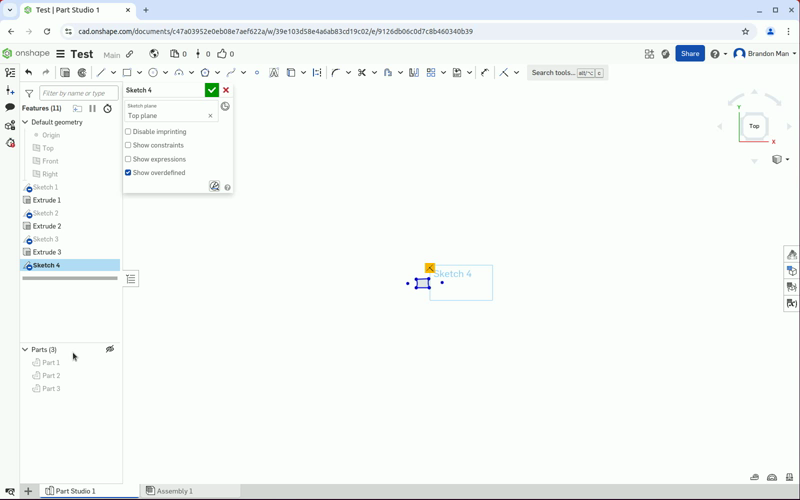
key(shift+e)
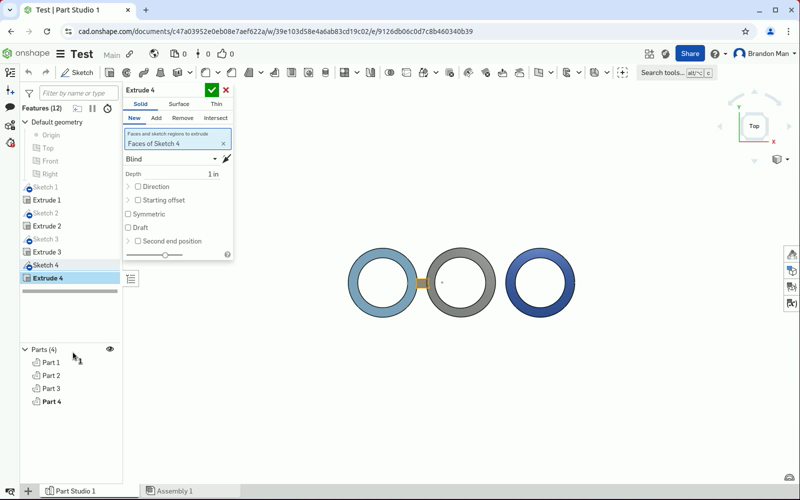
mouse_move(143, 106)
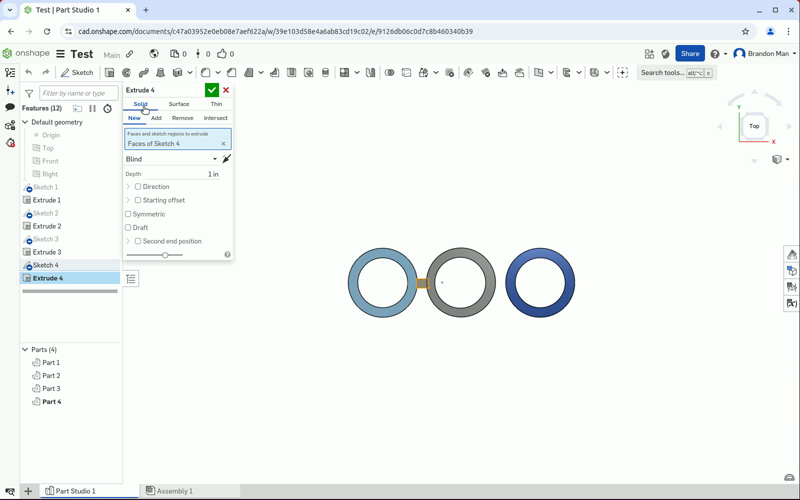
click(143, 106)
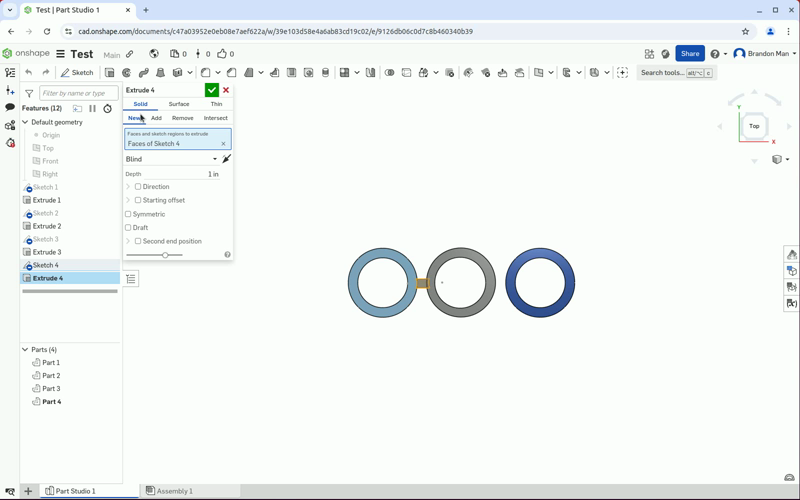
mouse_move(137, 120)
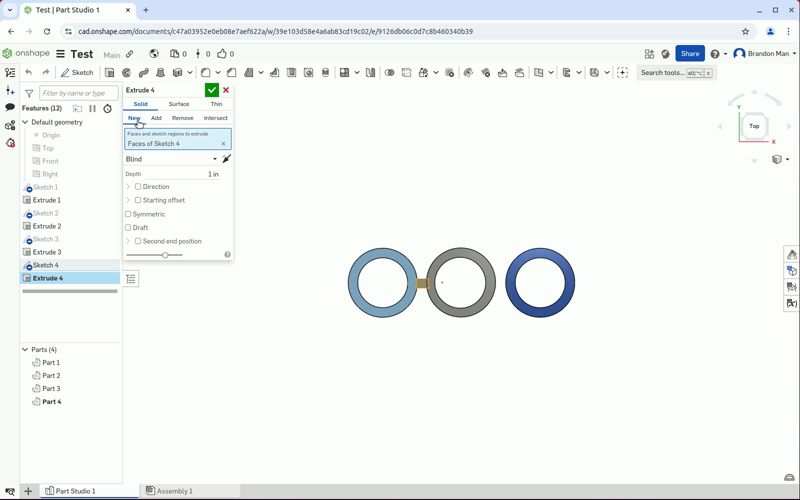
click(137, 120)
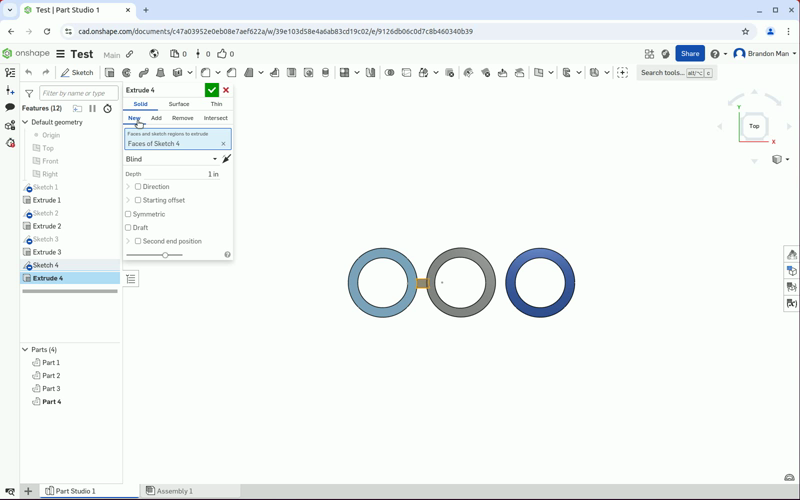
key(tab, 4)
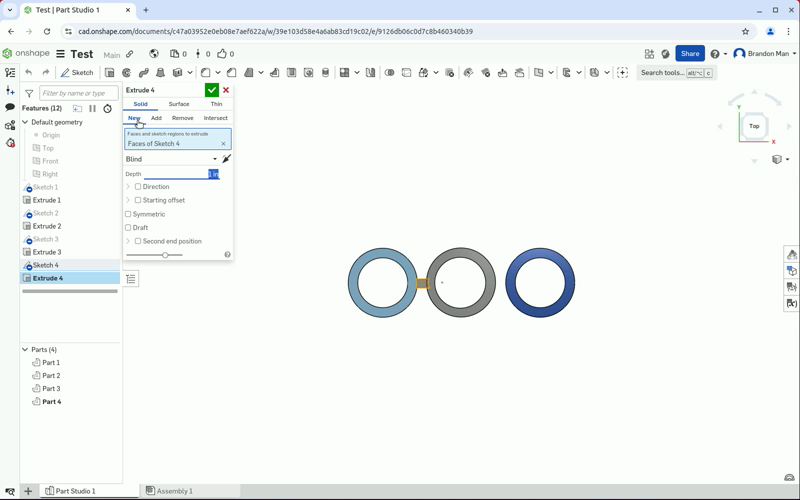
text(3.129)
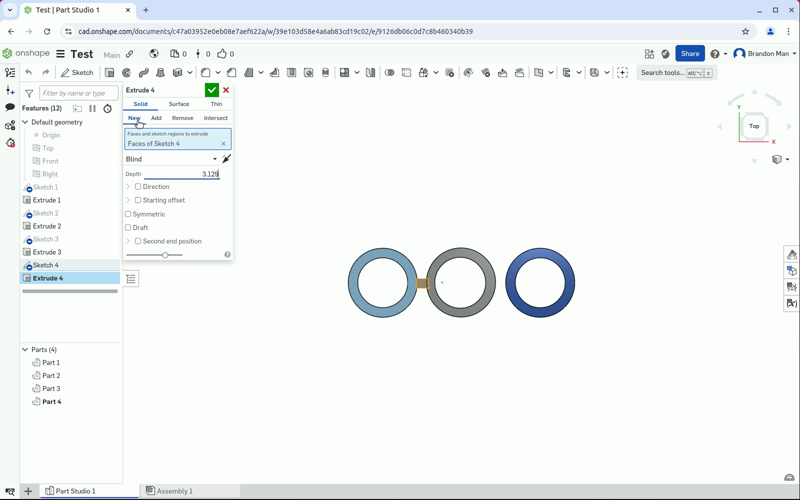
key(enter)
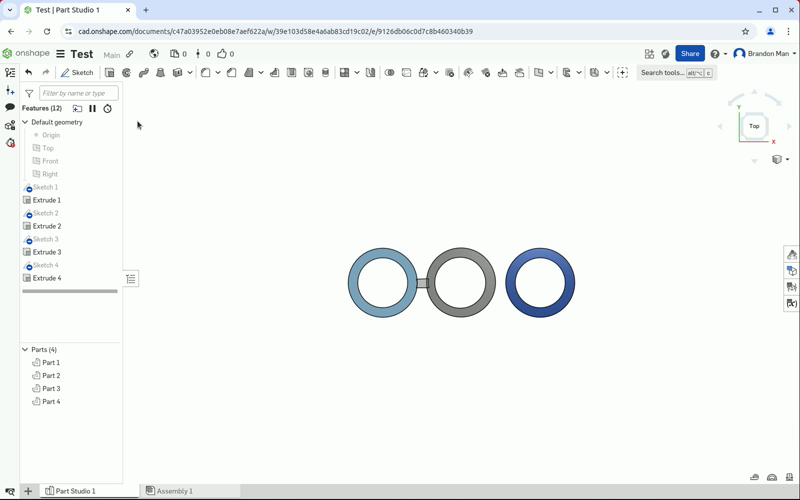
key(shift+h)
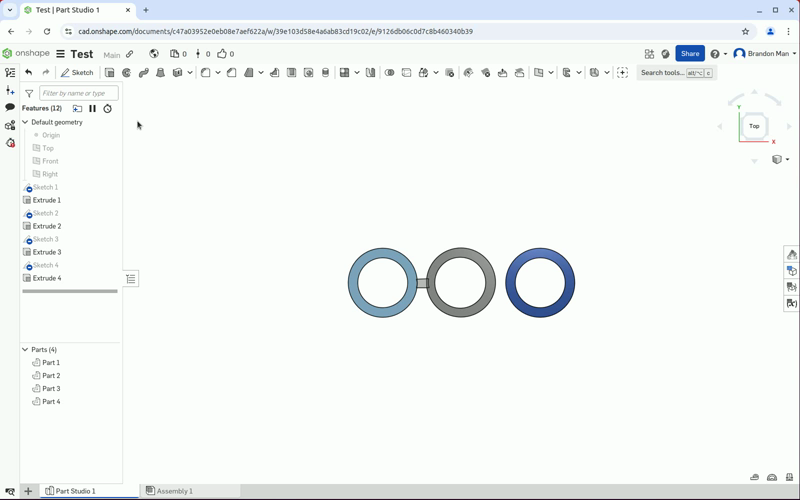
key(shift+h)
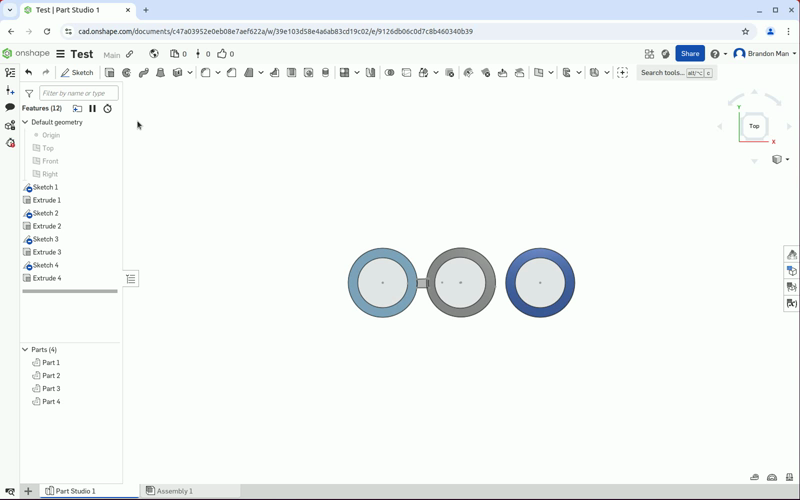
key(shift+7)
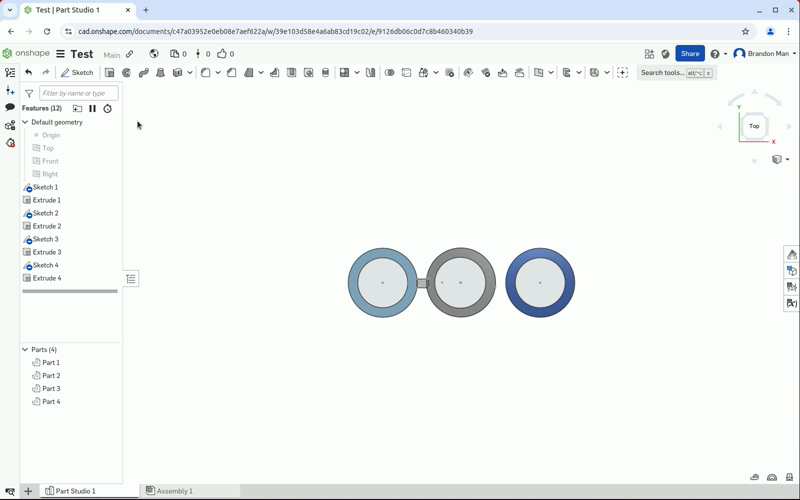
key(up, 3)
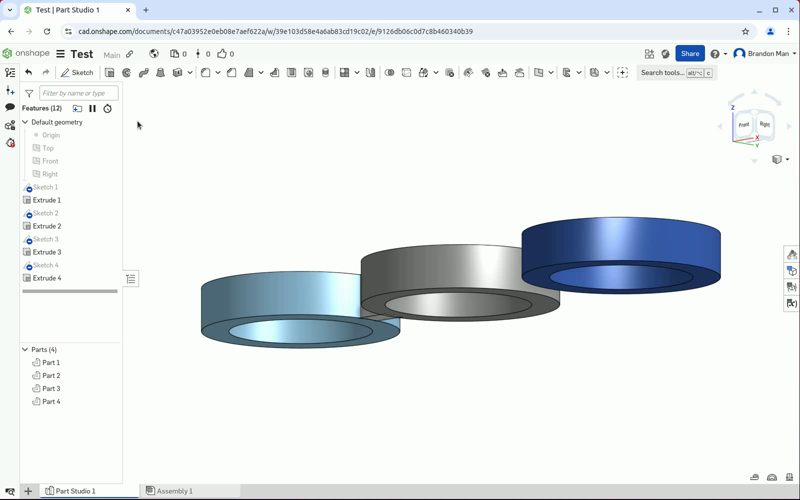
key(left, 3)
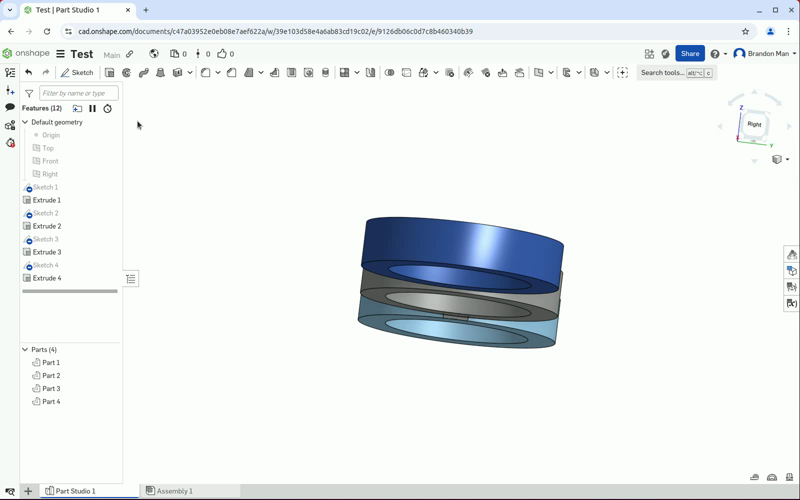
key(right, 3)
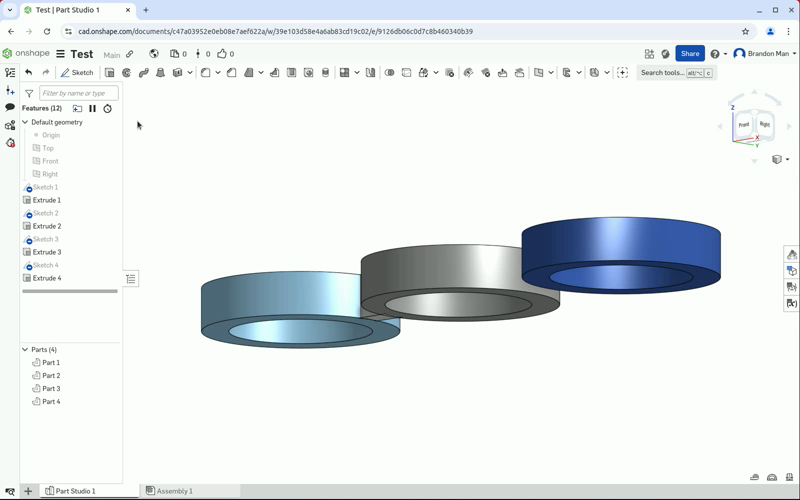
key(down, 3)
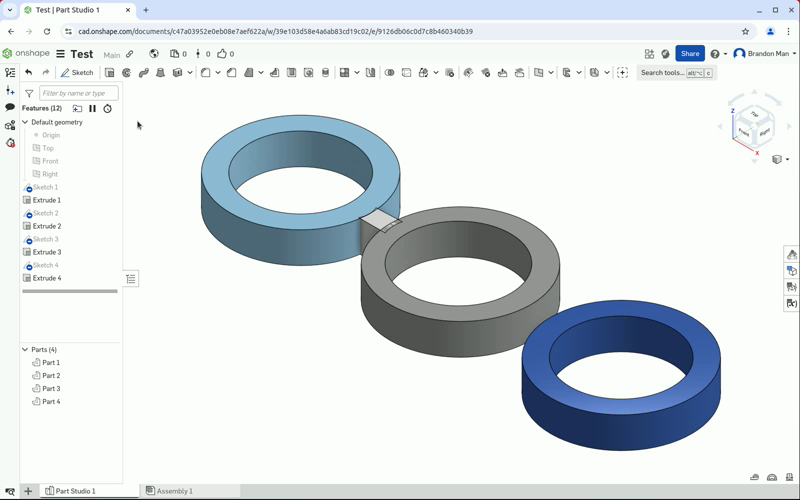
mouse_move(73, 189)
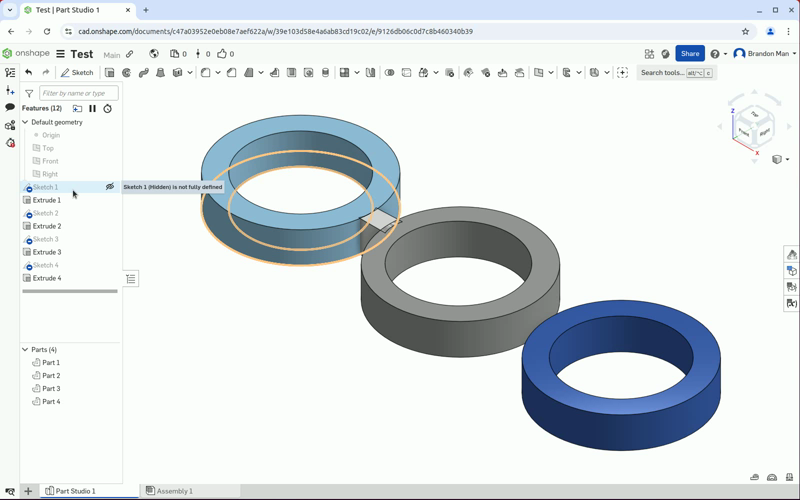
click(73, 189)